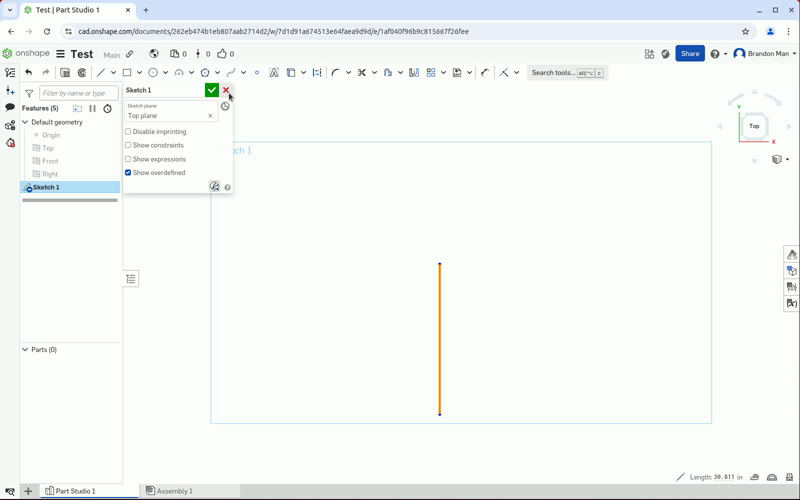
key(shift+h)
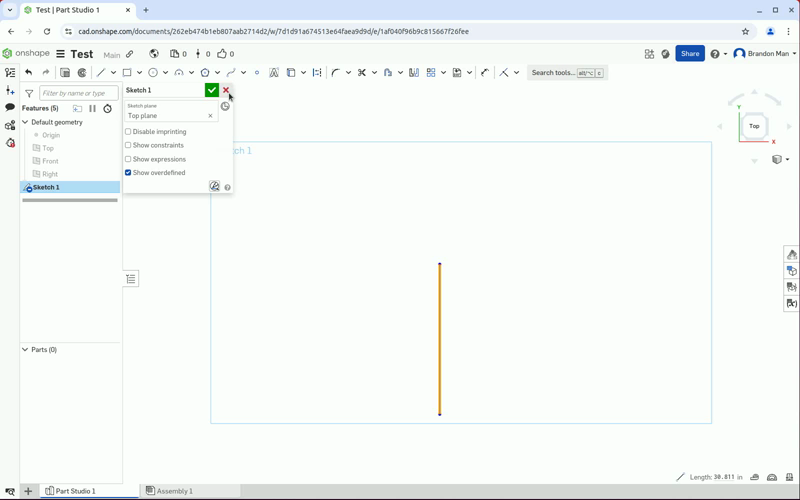
key(shift+s)
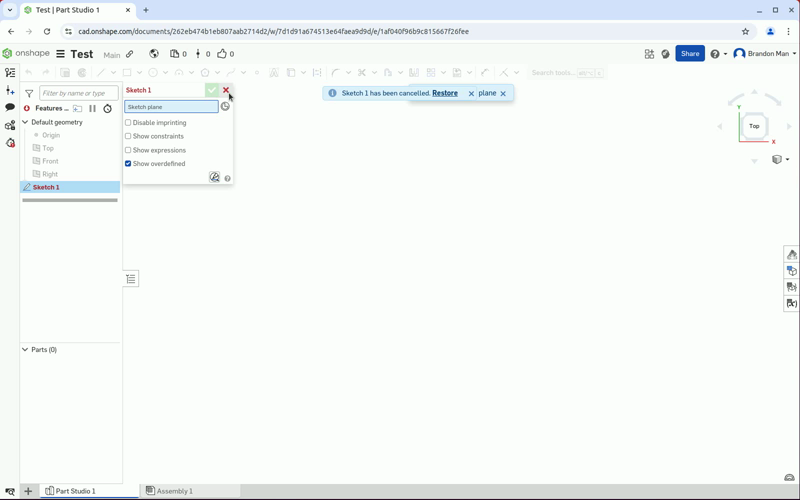
mouse_move(73, 150)
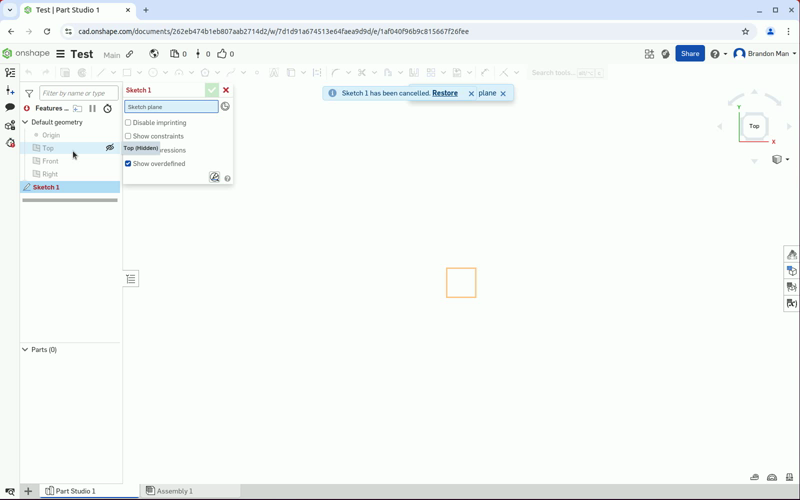
click(73, 150)
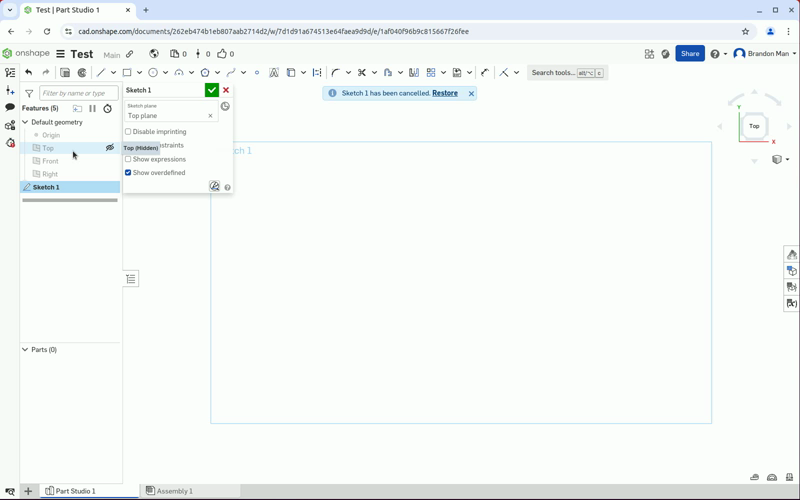
mouse_move(73, 352)
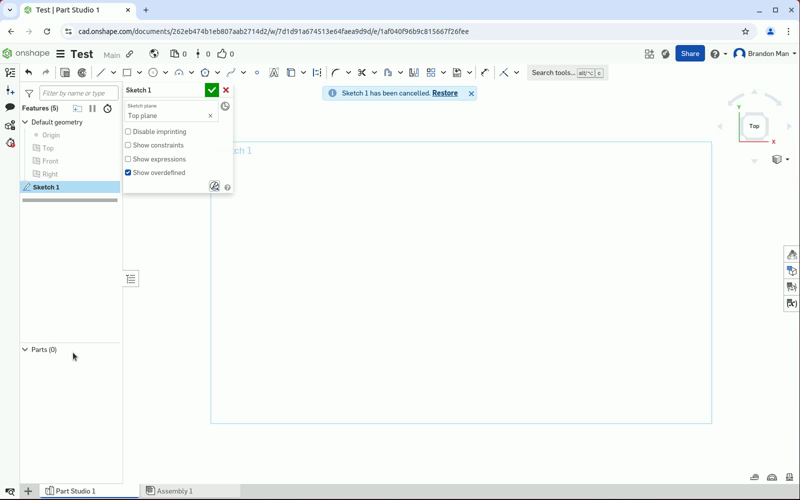
key(y)
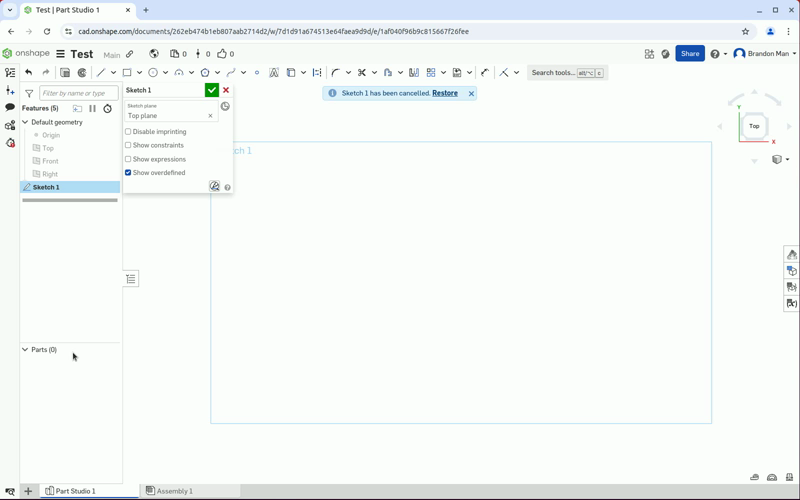
key(l)
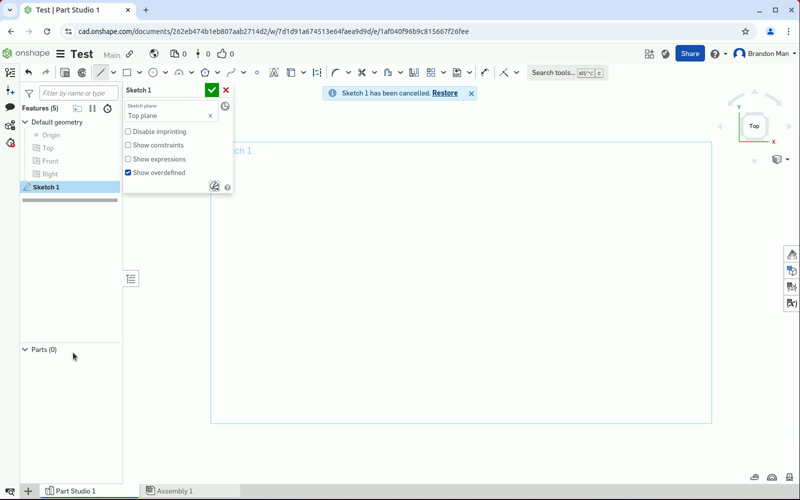
key_down(shift)
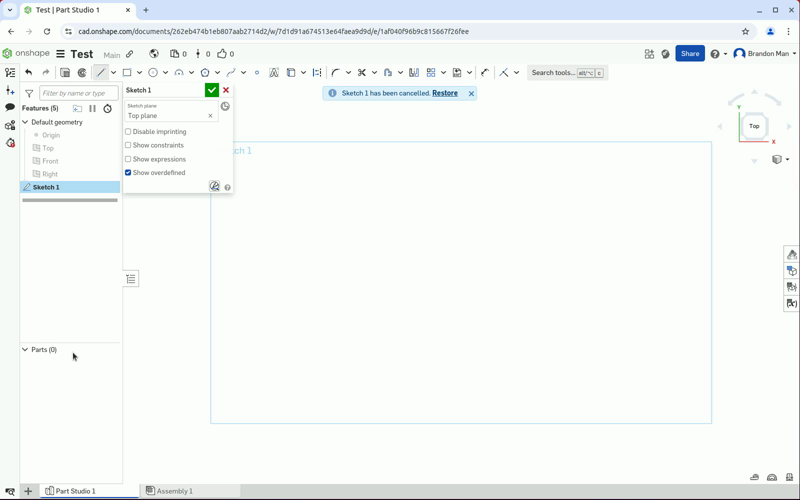
mouse_move(390, 245)
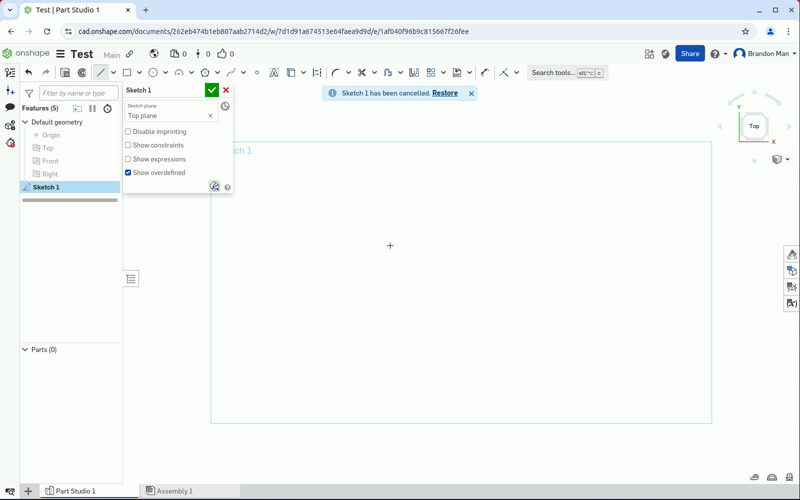
click(390, 245)
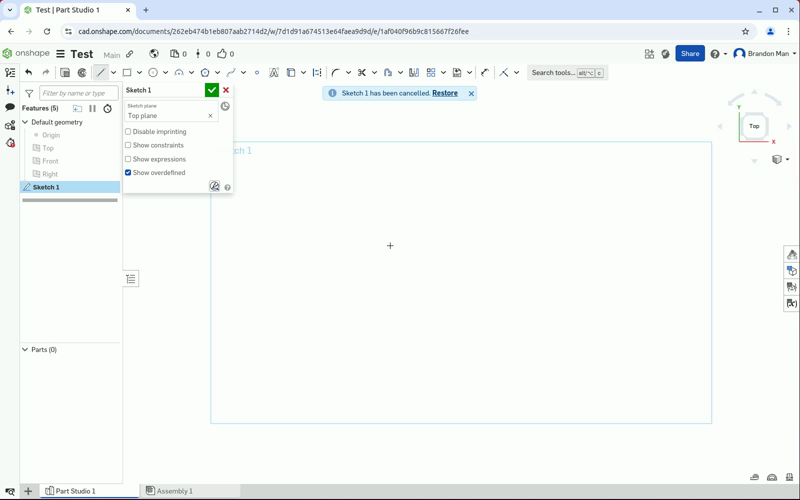
key_up(shift)
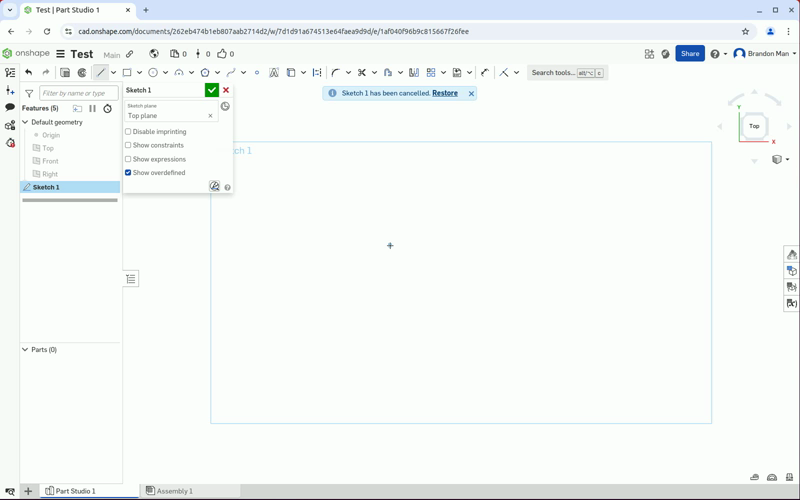
key_down(shift)
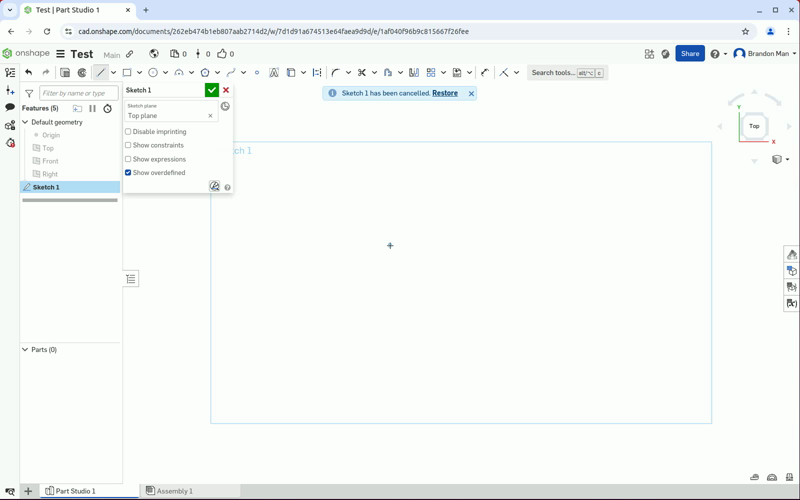
mouse_move(465, 245)
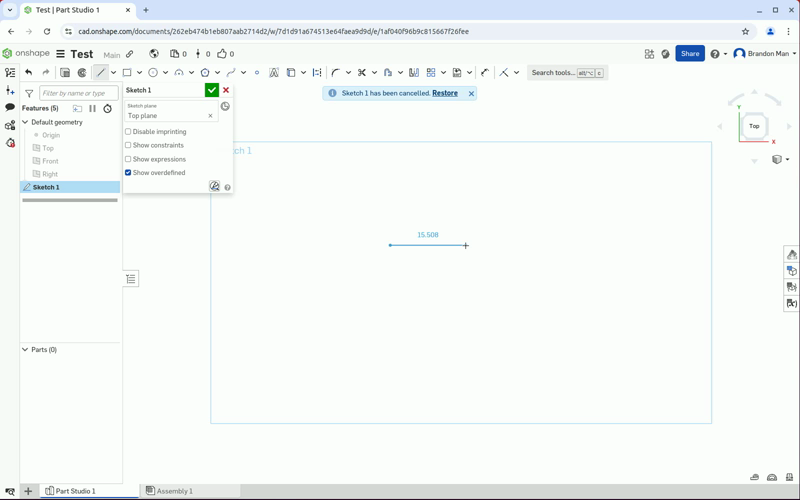
click(465, 245)
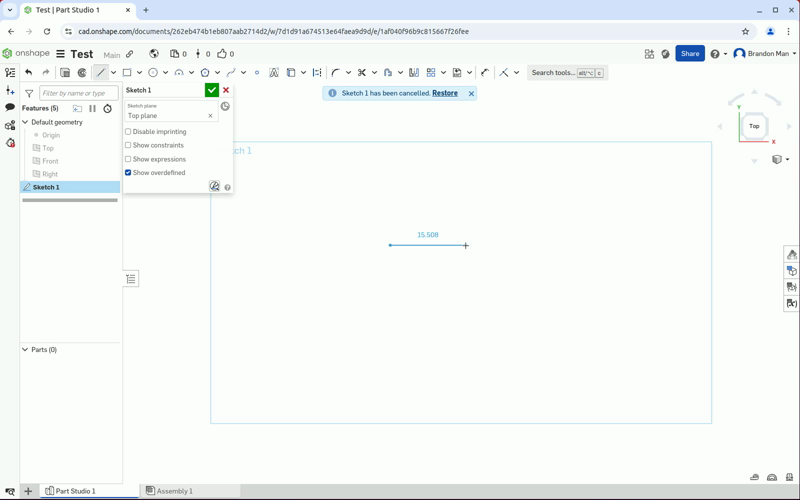
key_up(shift)
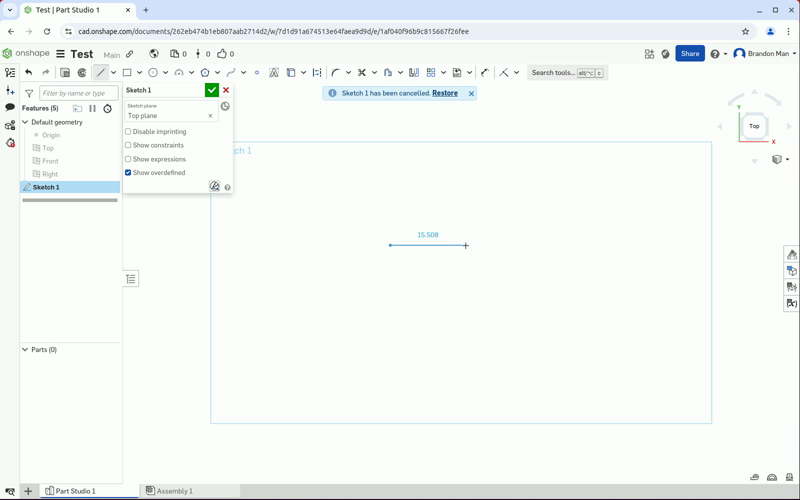
key_down(shift)
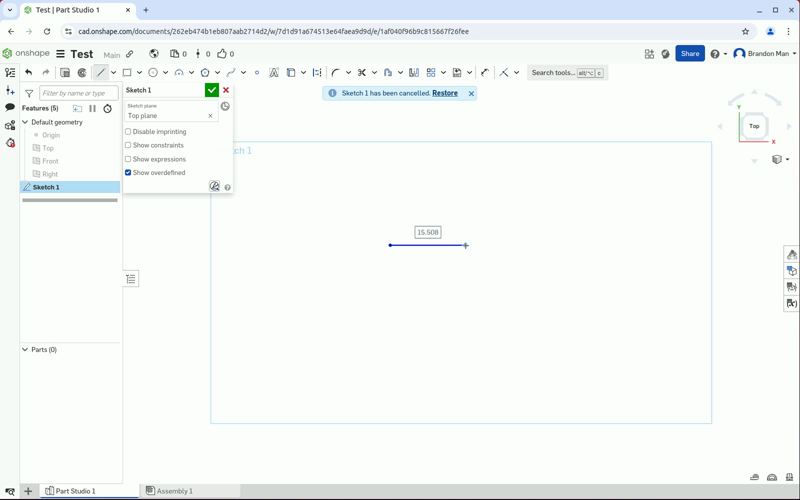
mouse_move(495, 245)
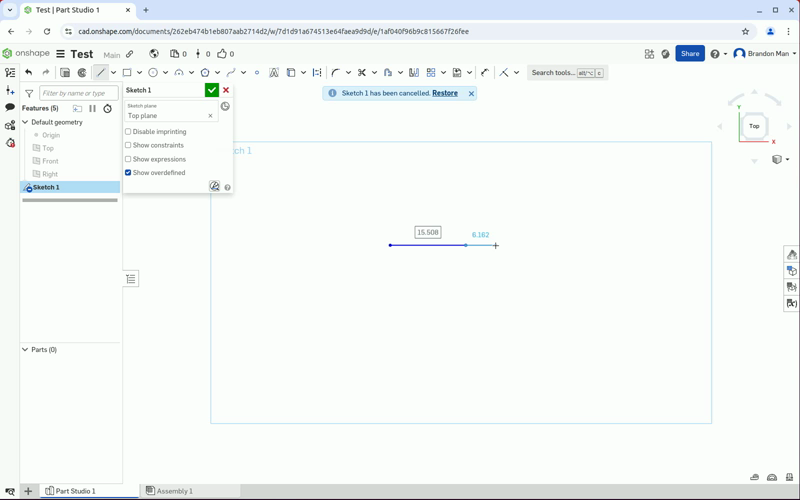
mouse_move(465, 219)
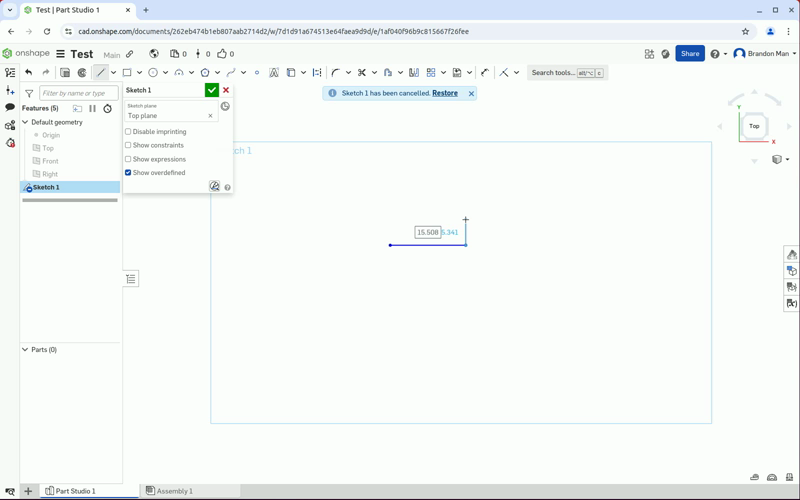
click(465, 219)
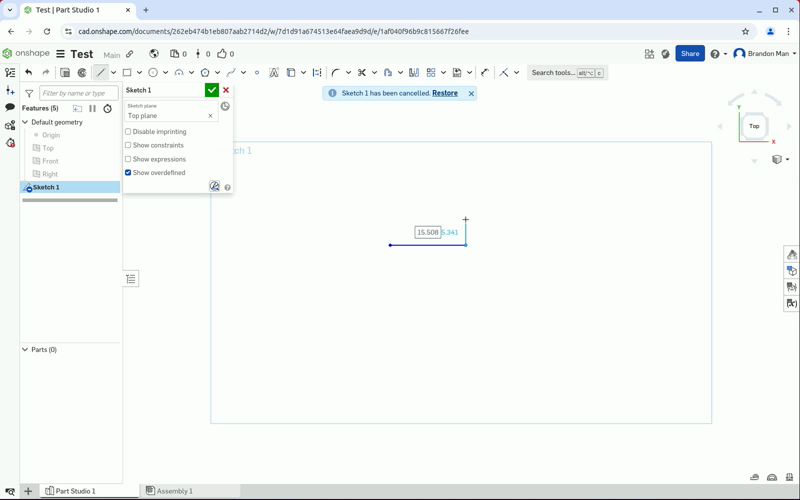
key_up(shift)
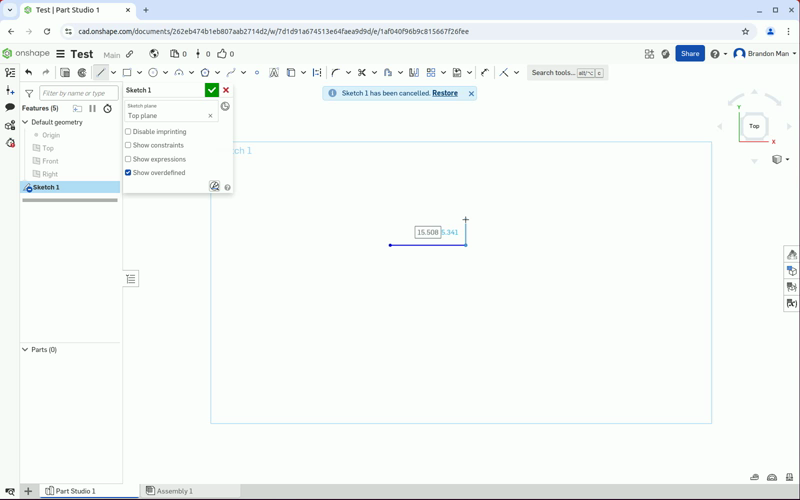
key_down(shift)
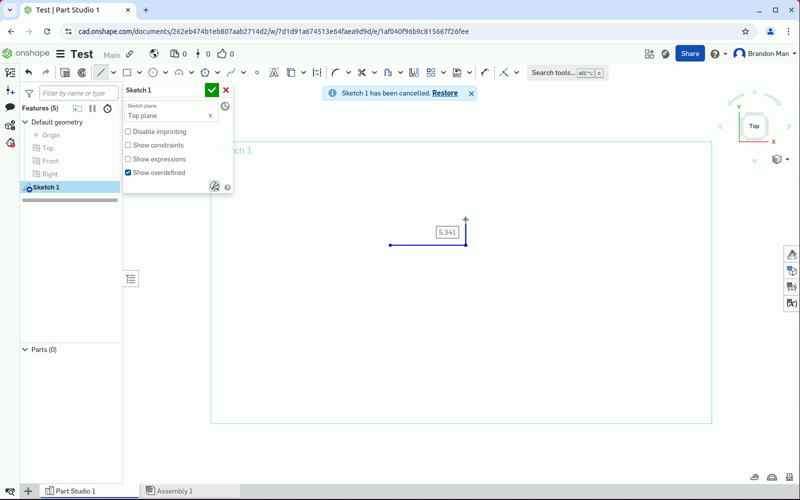
mouse_move(495, 219)
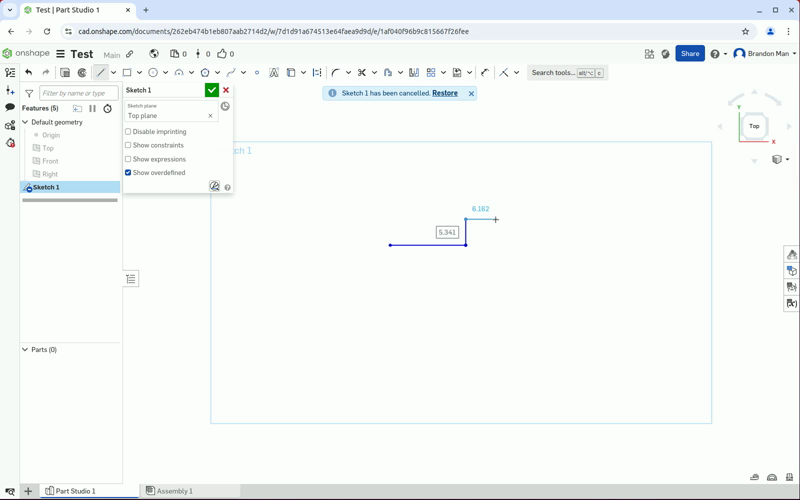
mouse_move(451, 219)
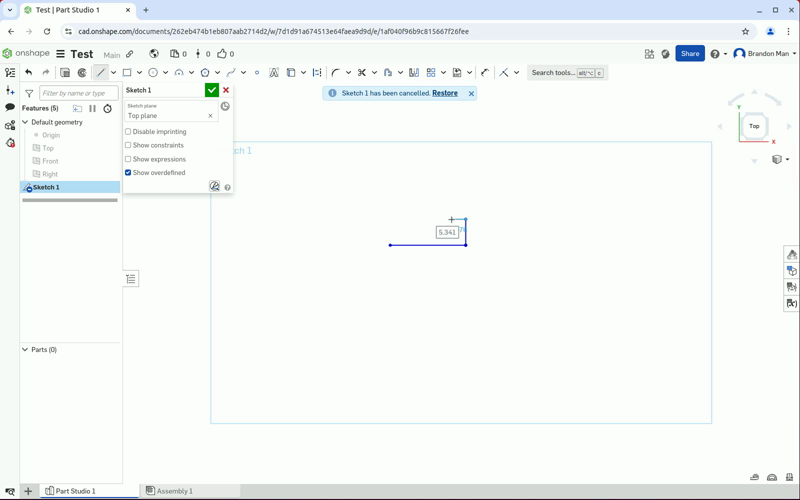
click(451, 219)
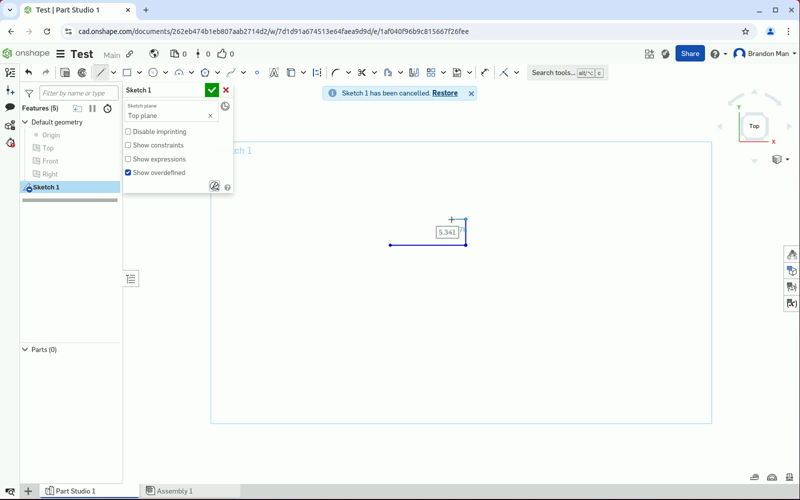
key_up(shift)
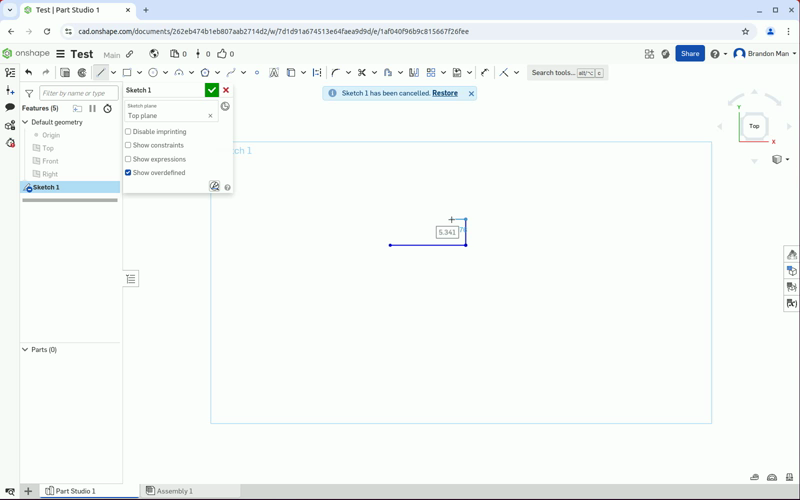
key_down(shift)
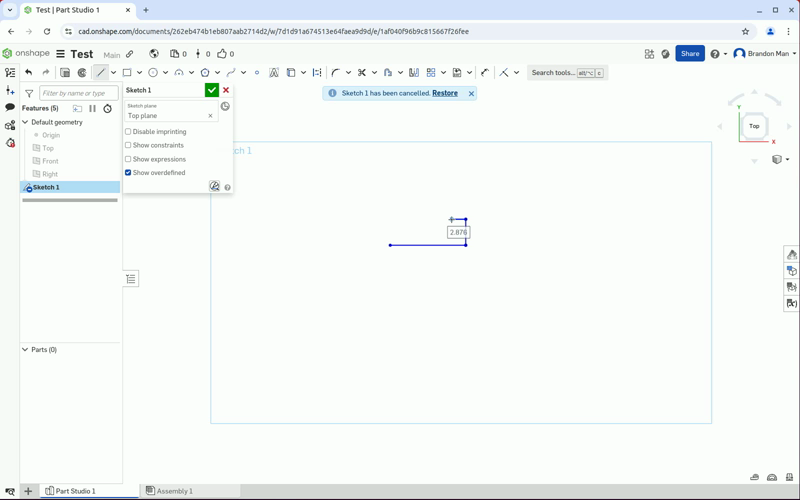
mouse_move(481, 219)
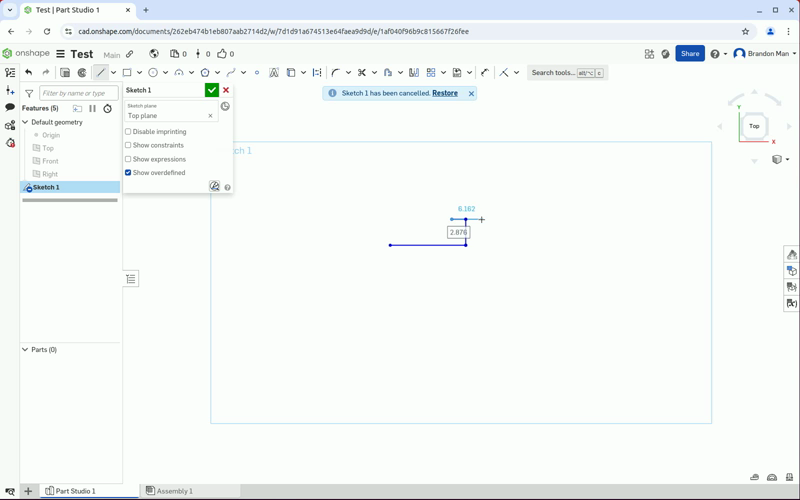
mouse_move(451, 196)
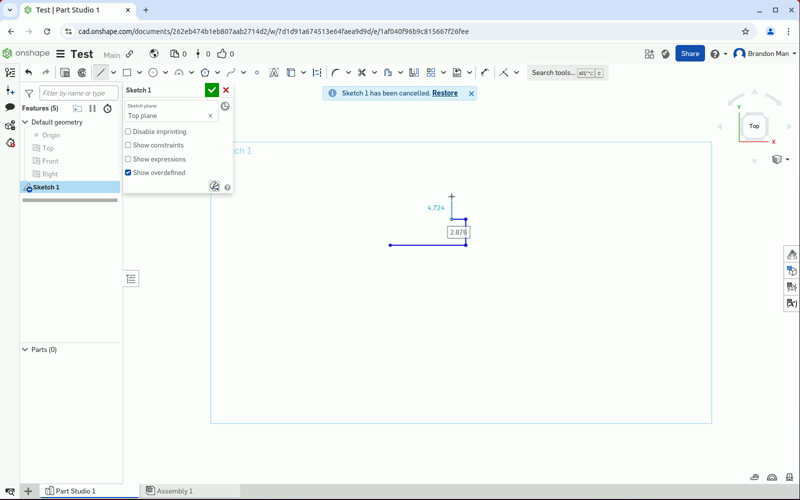
click(451, 196)
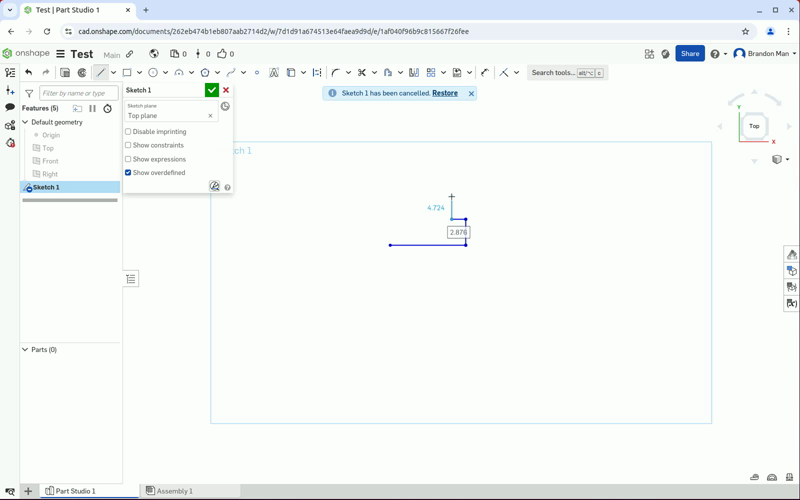
key_up(shift)
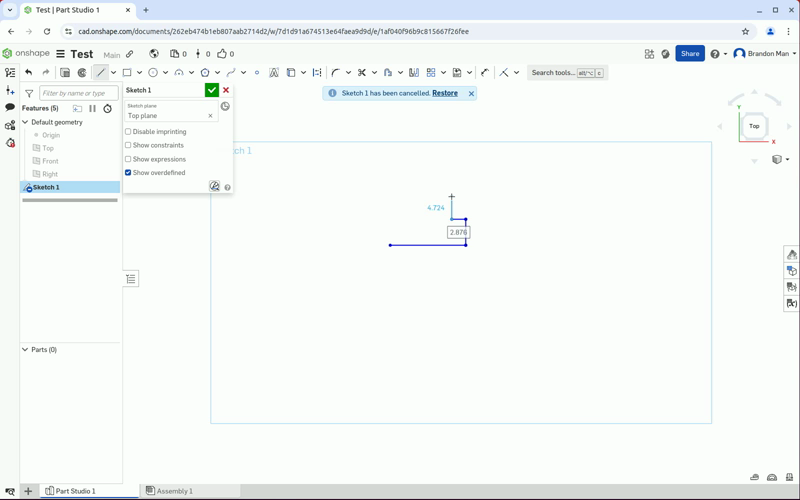
key_down(shift)
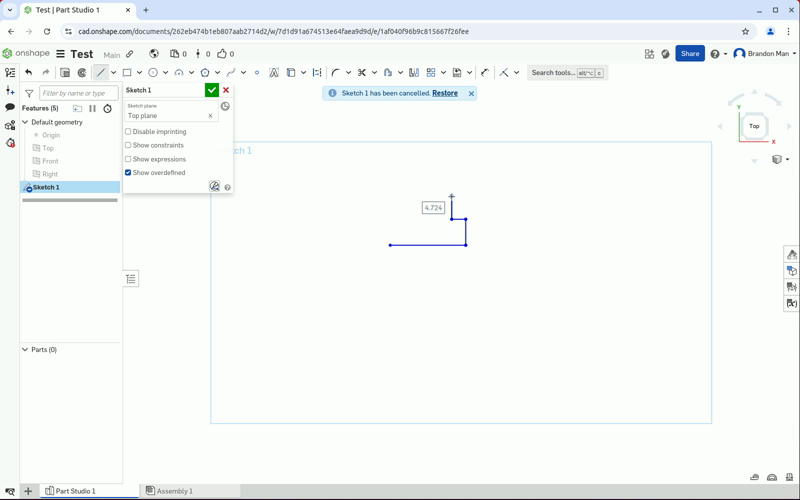
mouse_move(481, 196)
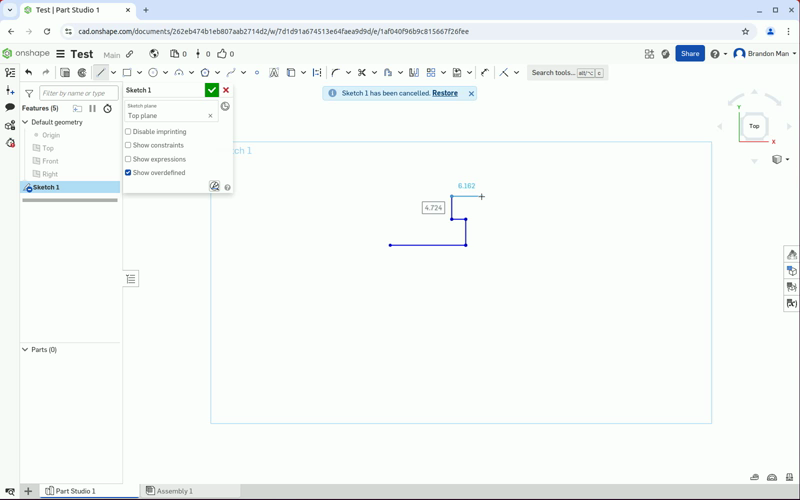
mouse_move(465, 196)
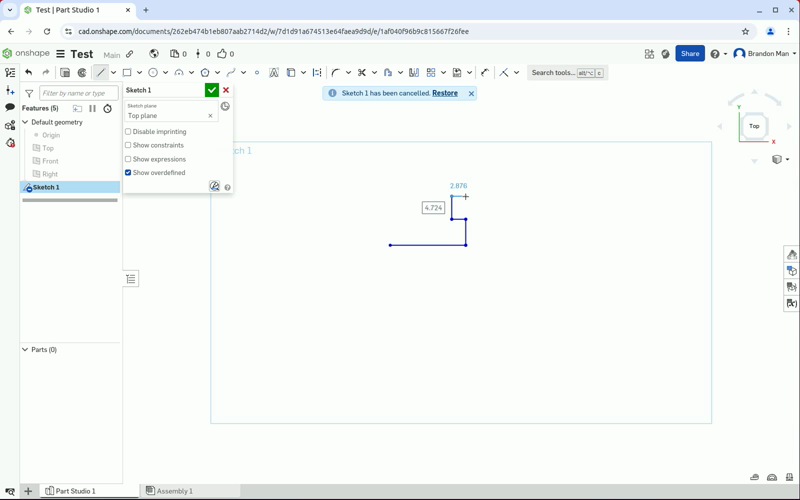
click(465, 196)
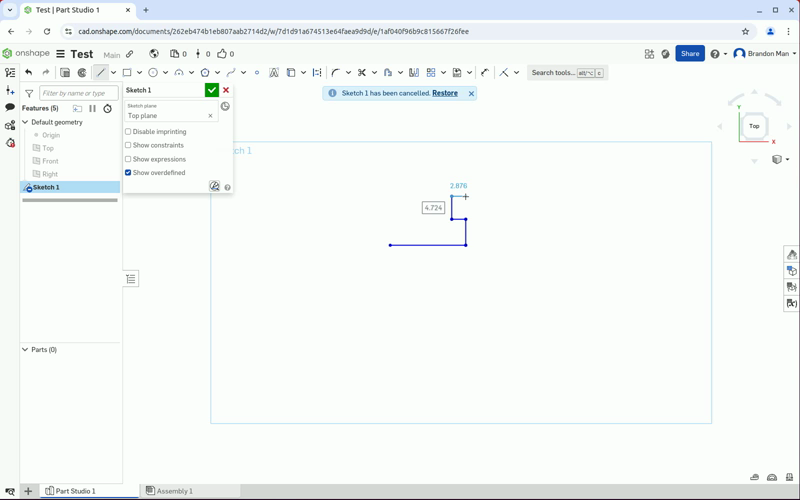
key_up(shift)
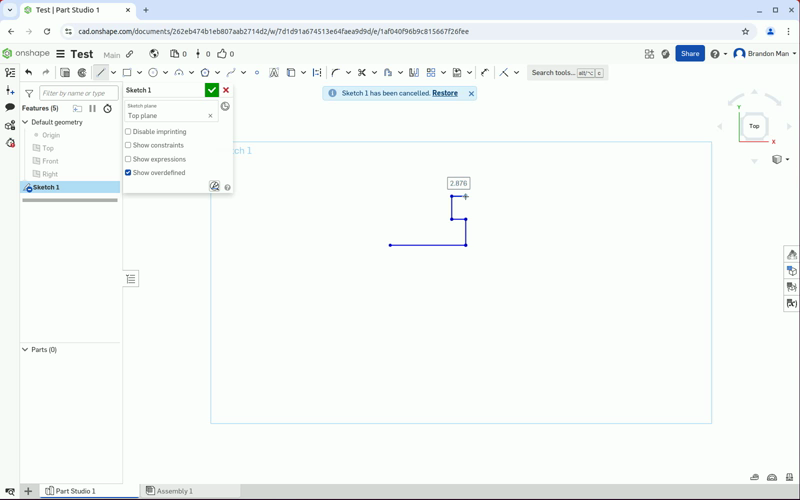
key_down(shift)
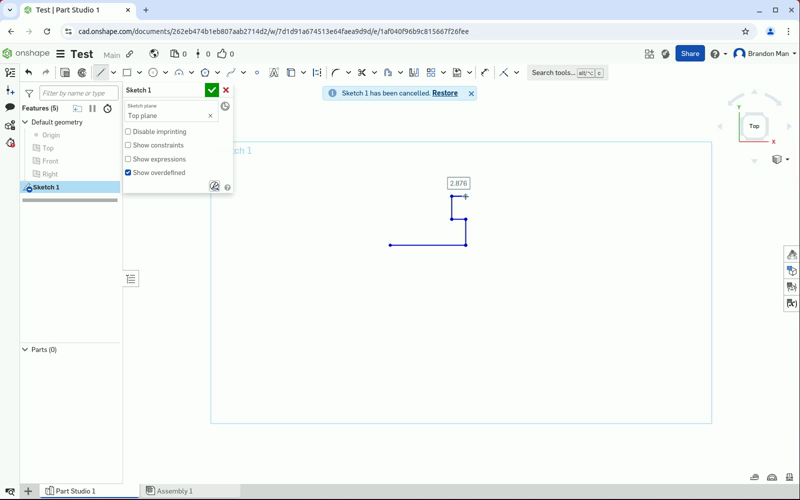
mouse_move(495, 196)
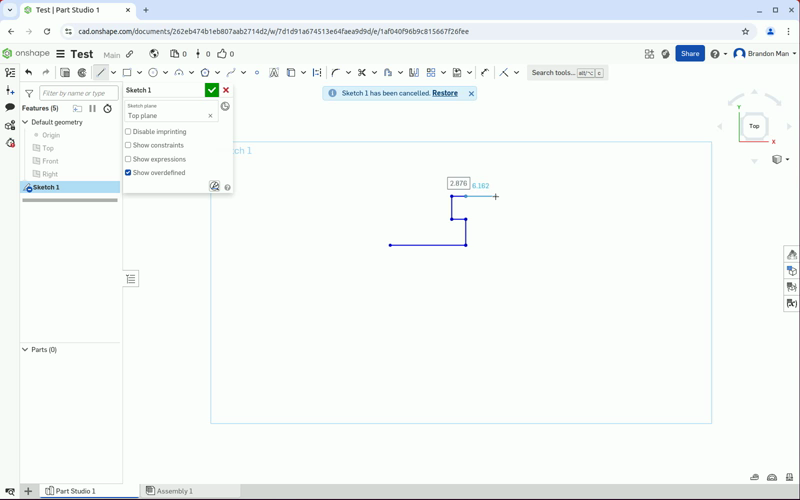
mouse_move(465, 170)
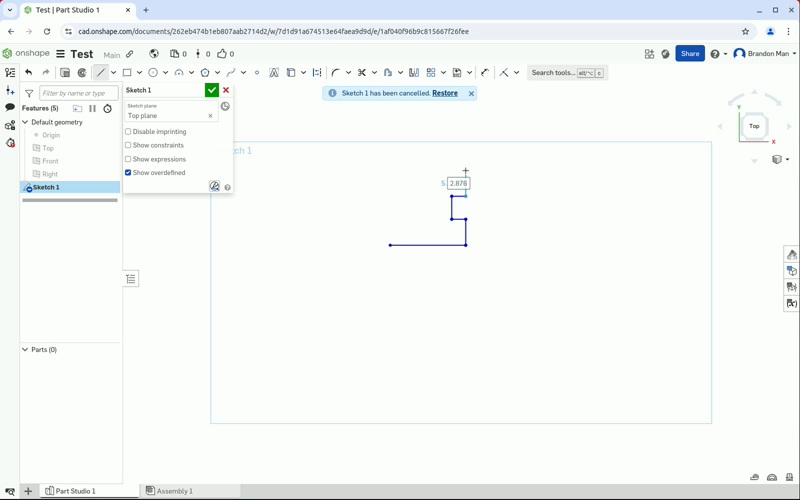
click(465, 170)
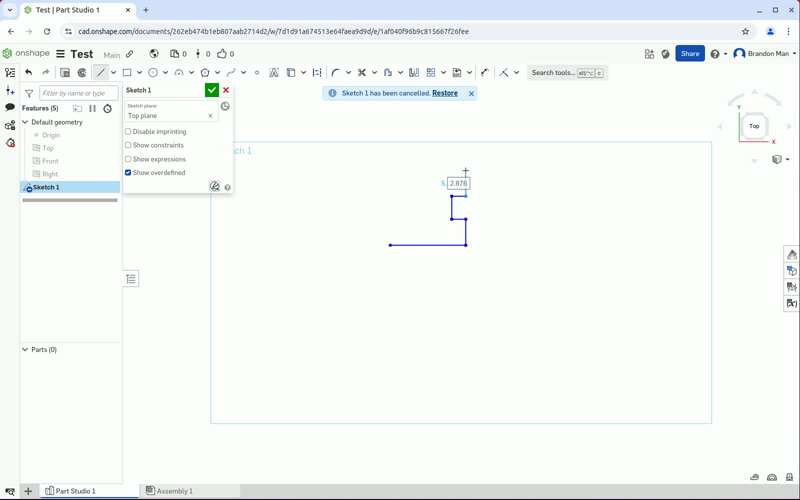
key_up(shift)
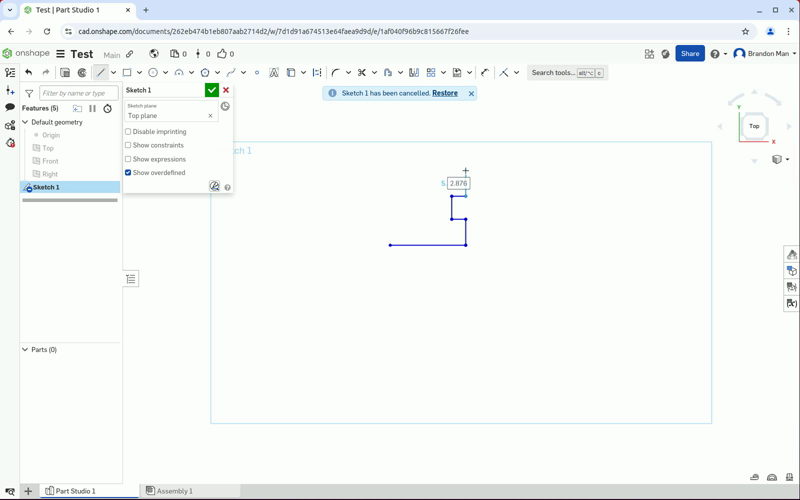
key_down(shift)
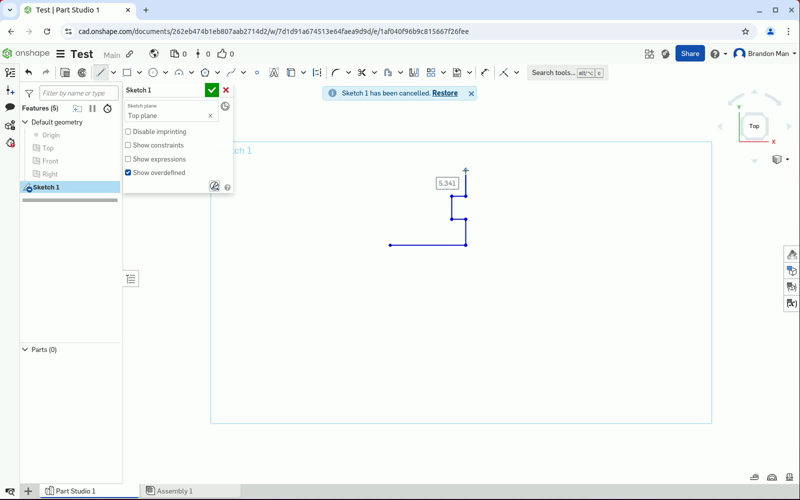
mouse_move(390, 170)
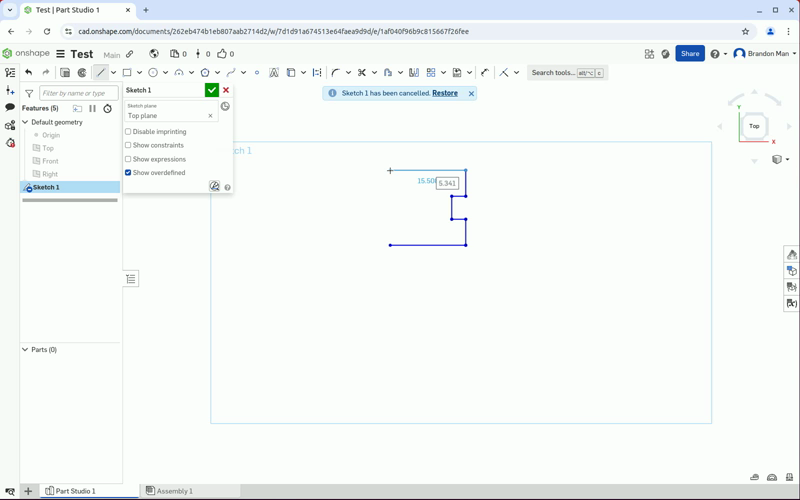
click(390, 170)
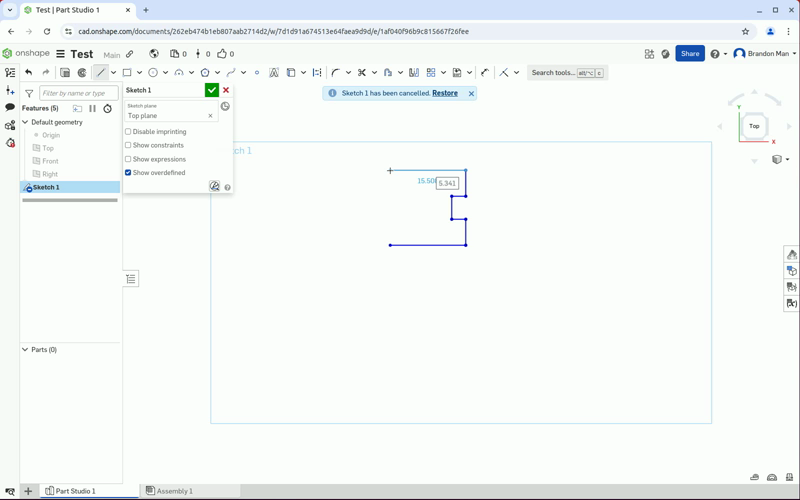
key_up(shift)
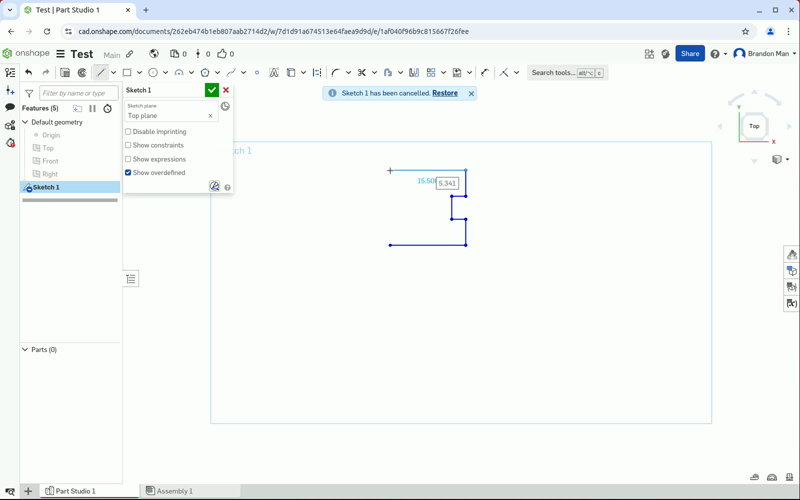
key_down(shift)
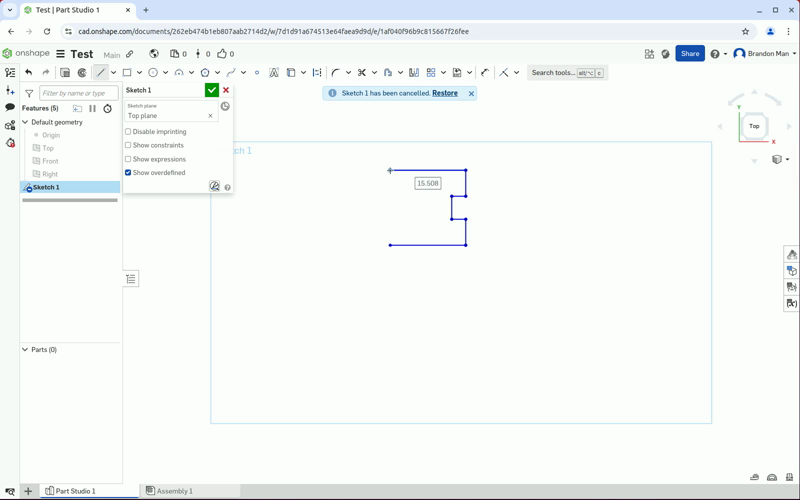
mouse_move(420, 170)
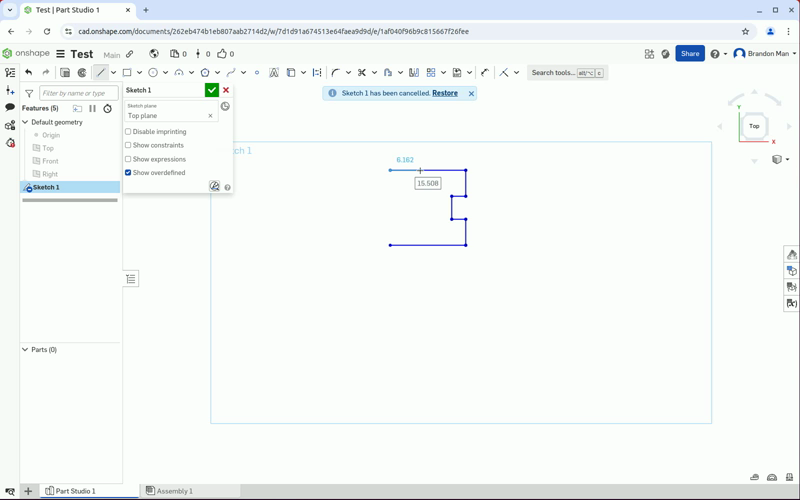
mouse_move(390, 196)
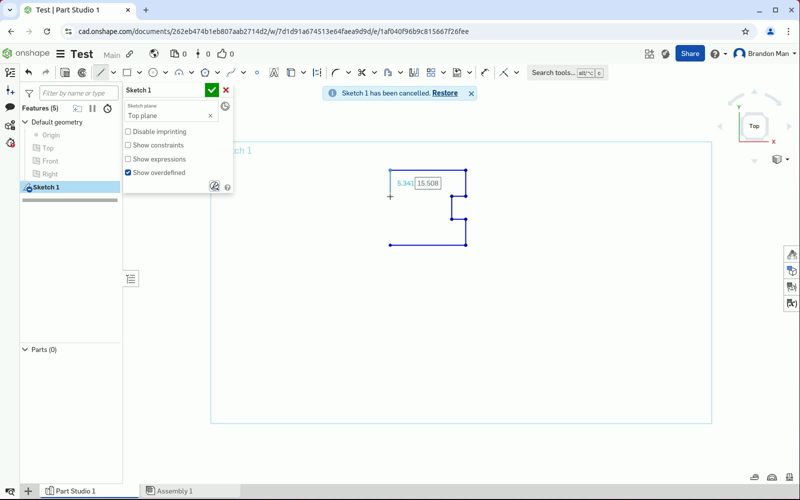
click(390, 196)
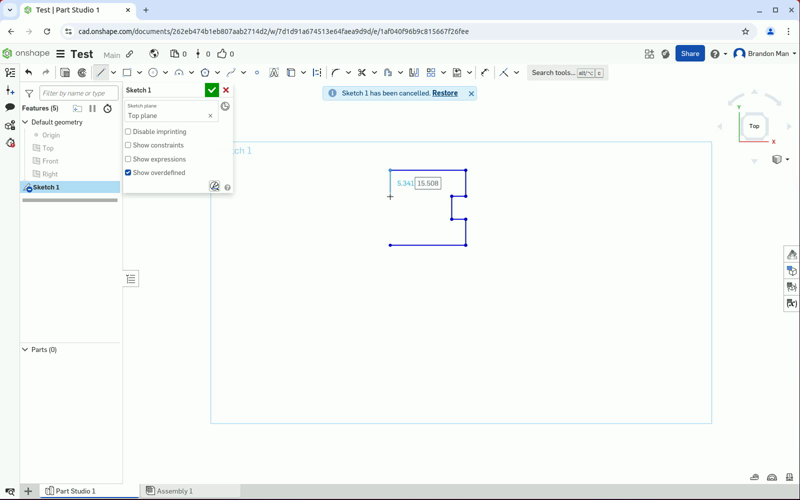
key_up(shift)
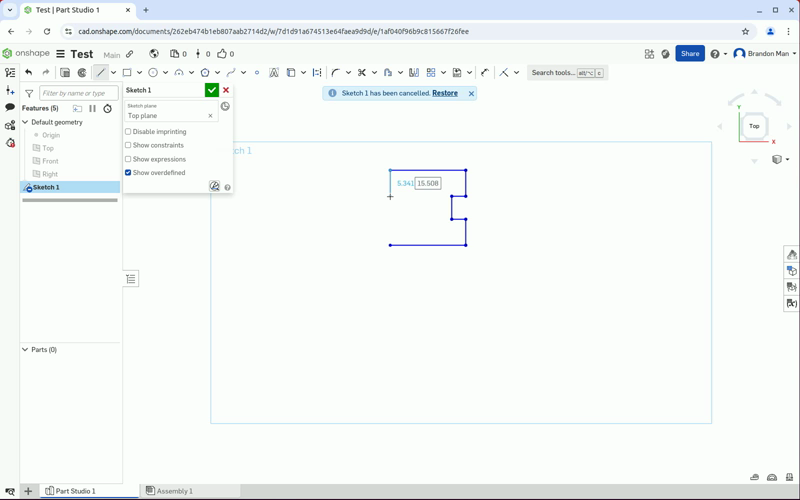
key_down(shift)
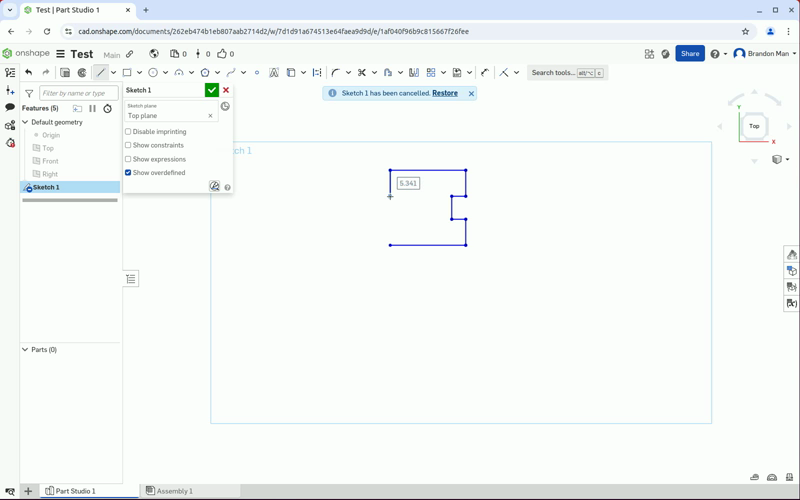
mouse_move(420, 196)
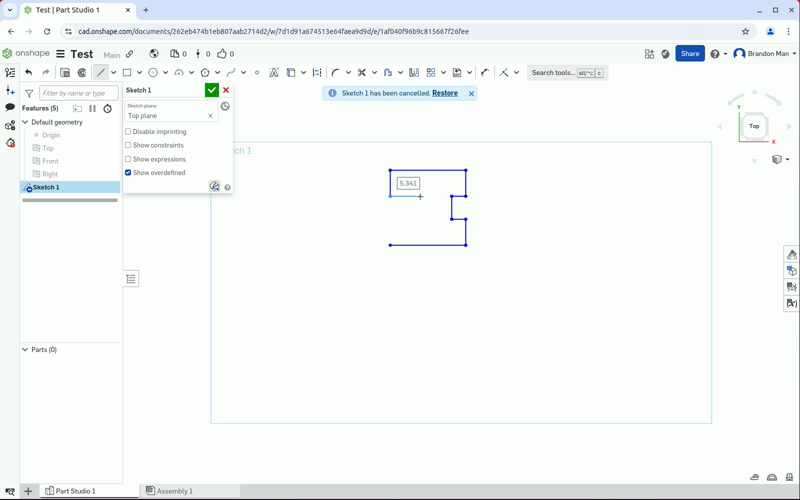
mouse_move(404, 196)
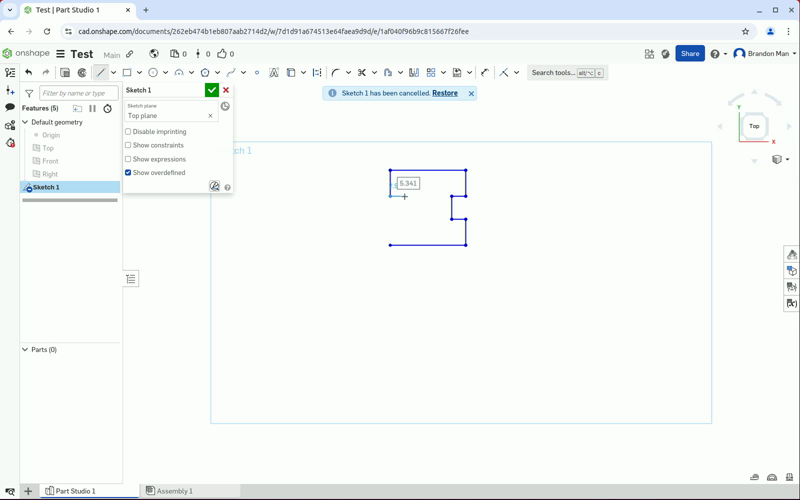
click(404, 196)
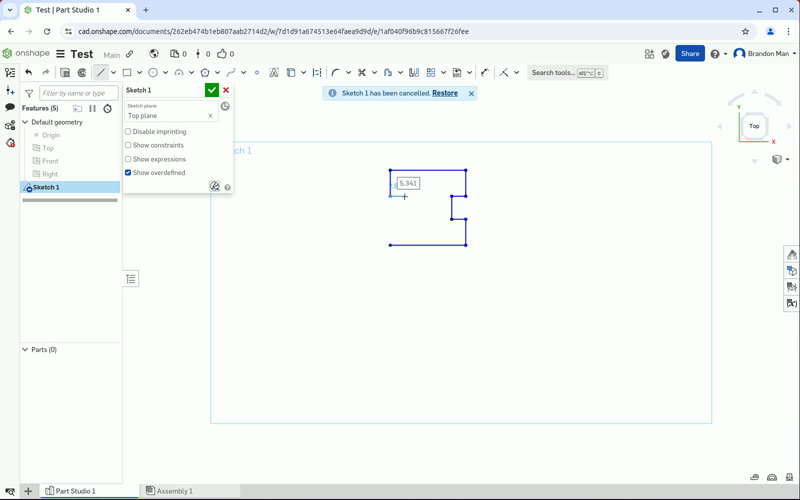
key_up(shift)
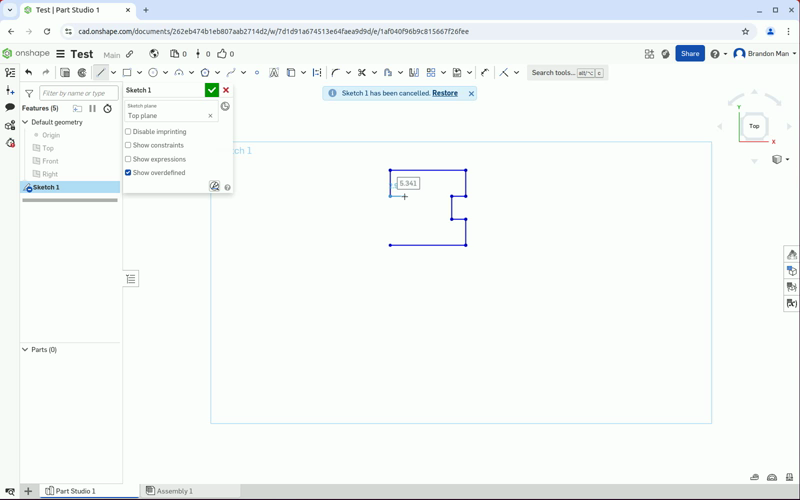
key_down(shift)
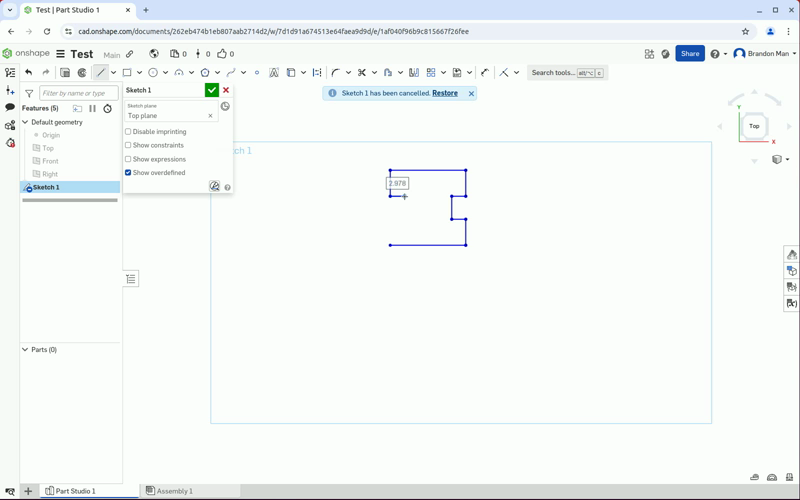
mouse_move(434, 196)
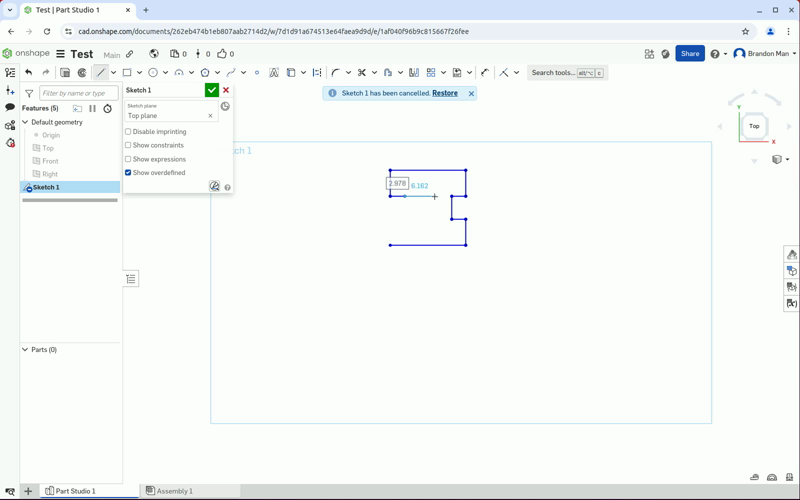
mouse_move(404, 219)
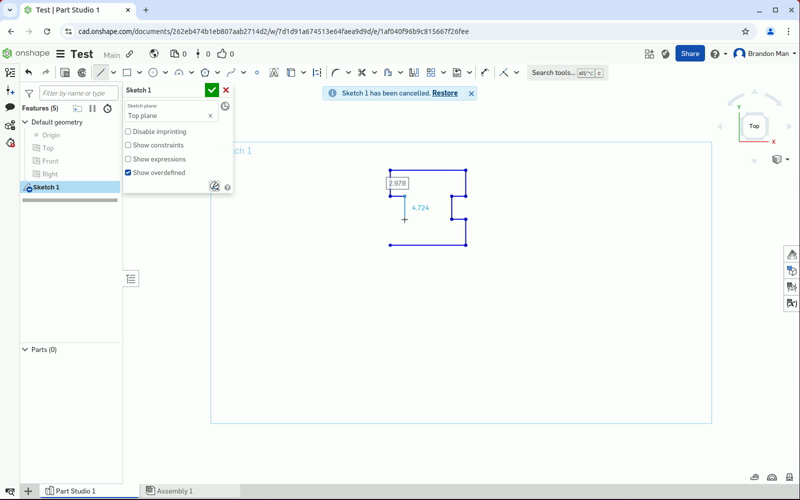
click(404, 219)
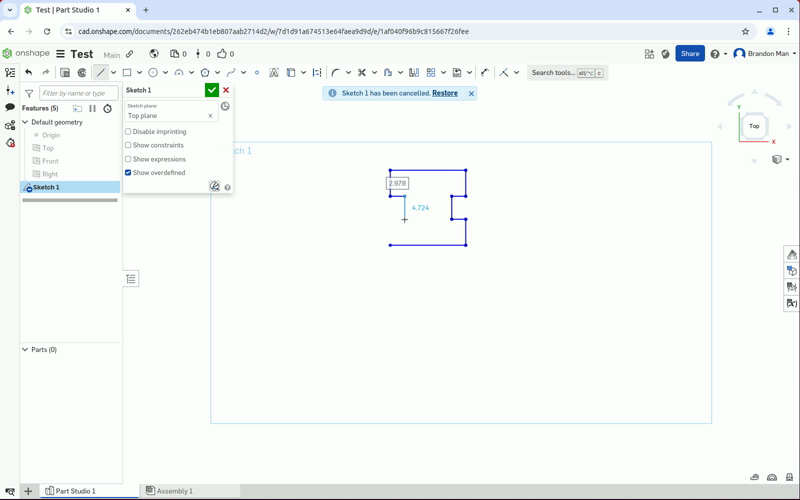
key_up(shift)
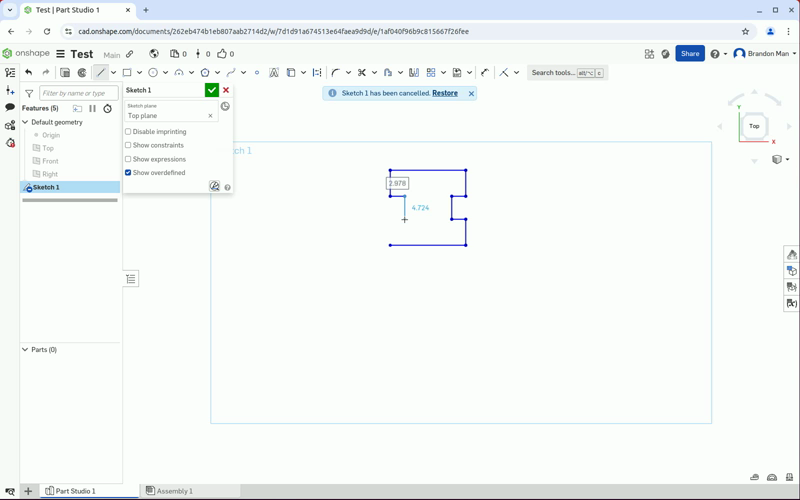
key_down(shift)
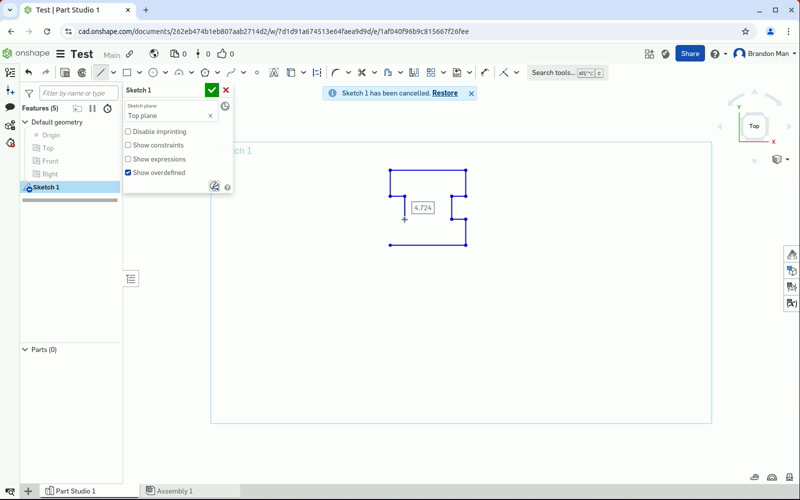
mouse_move(434, 219)
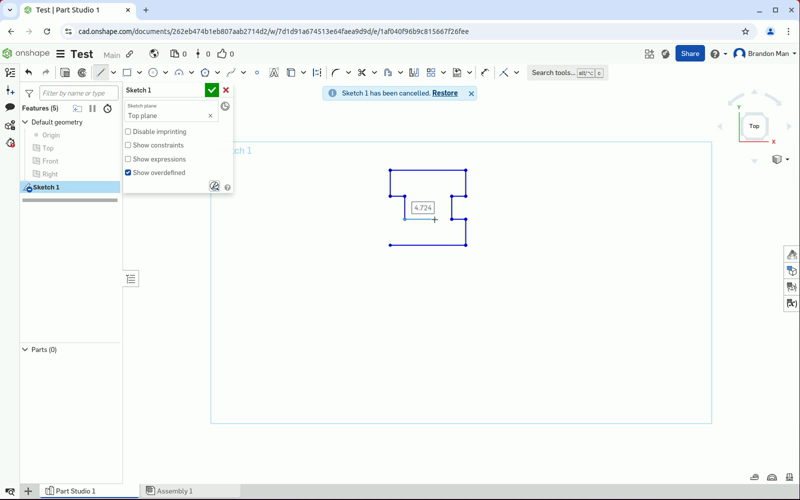
mouse_move(390, 219)
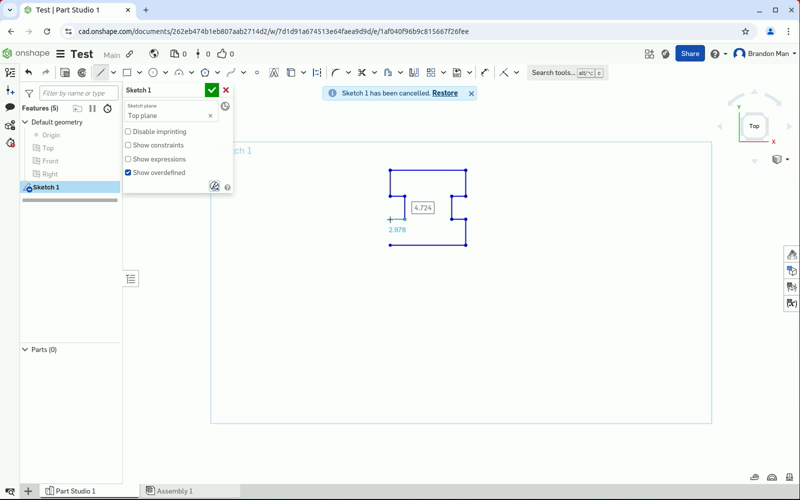
click(390, 219)
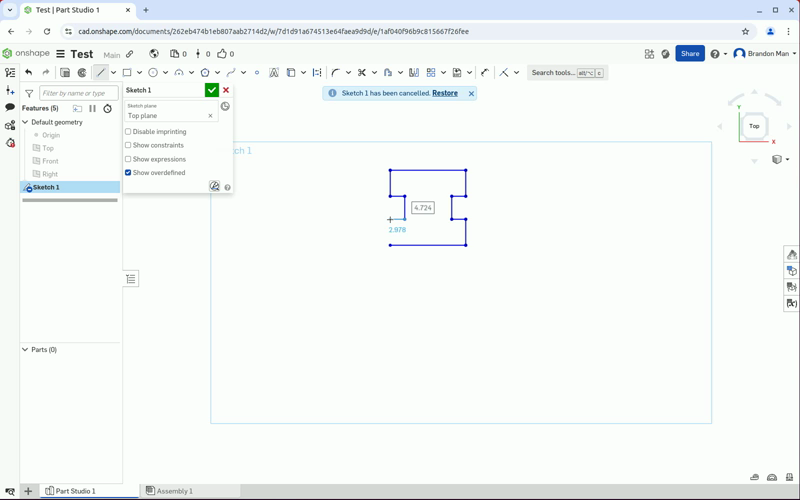
key_up(shift)
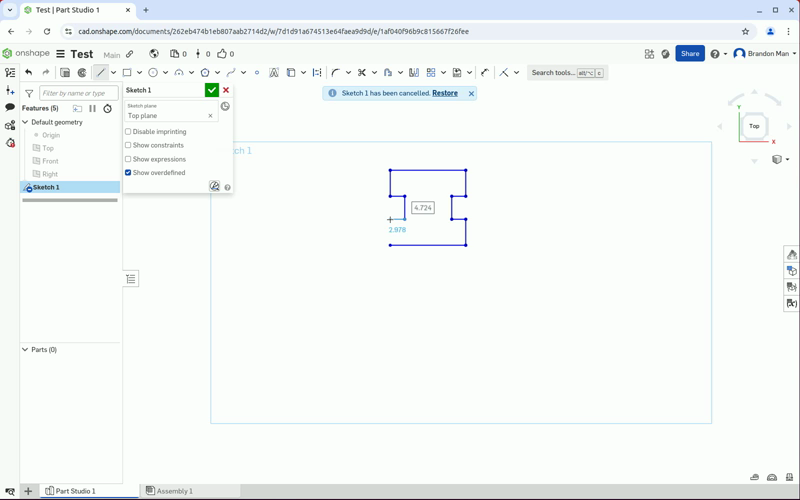
mouse_move(420, 219)
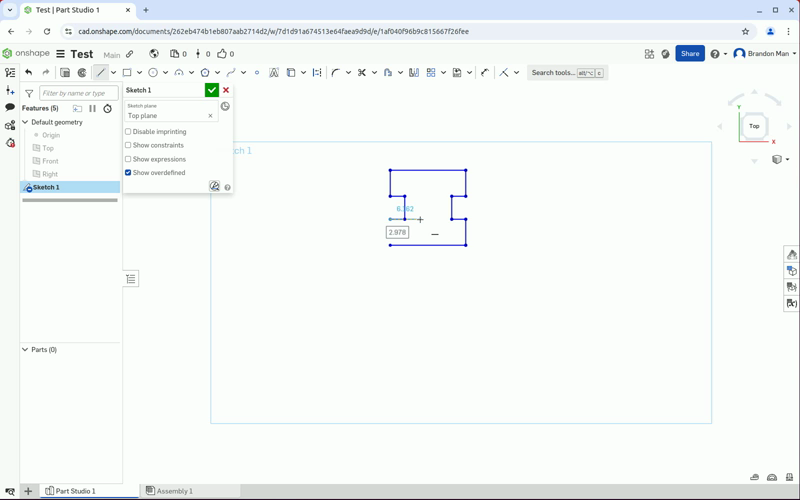
key_down(shift)
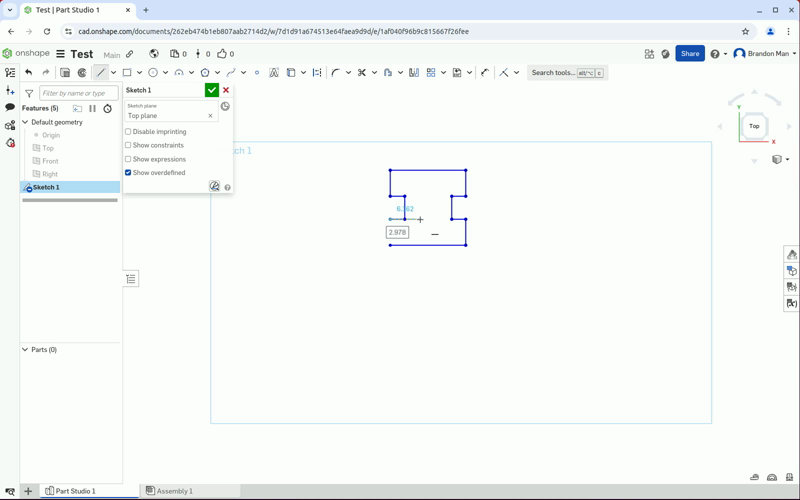
mouse_move(390, 245)
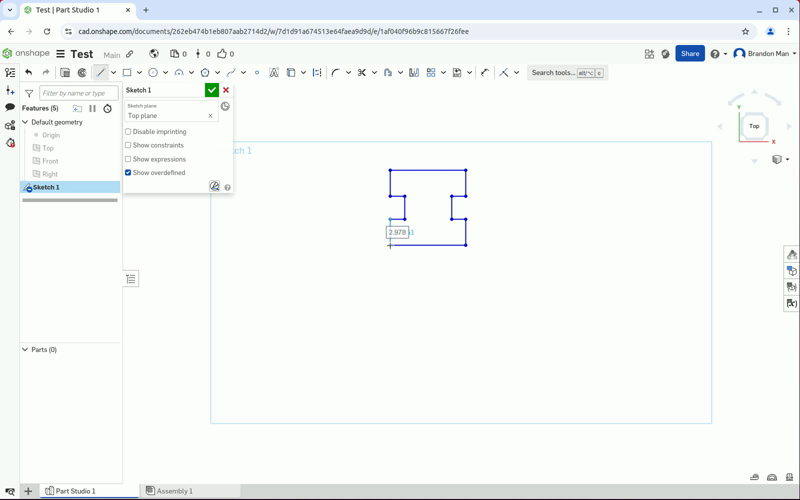
key_up(shift)
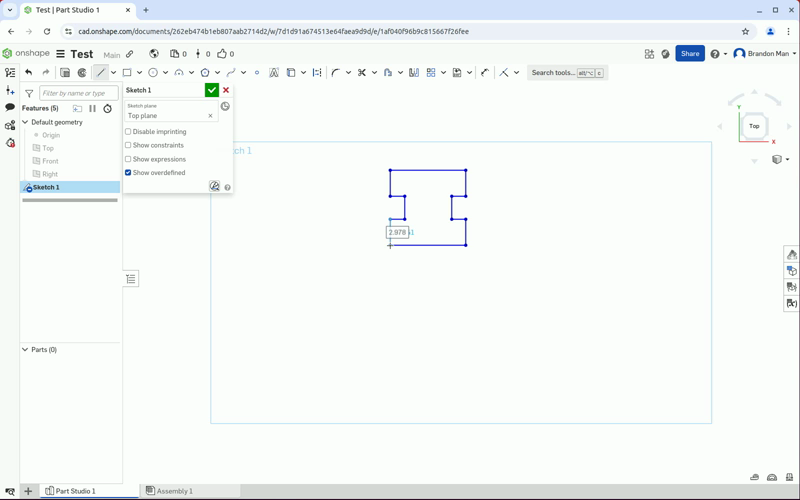
click(390, 245)
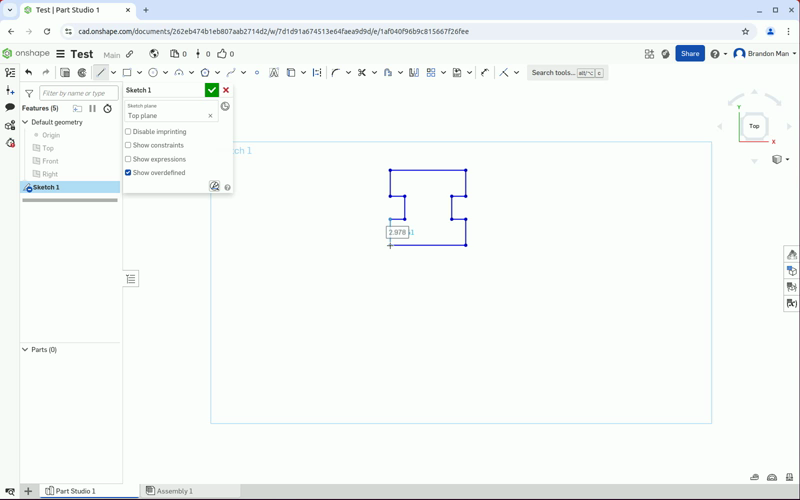
key(esc)
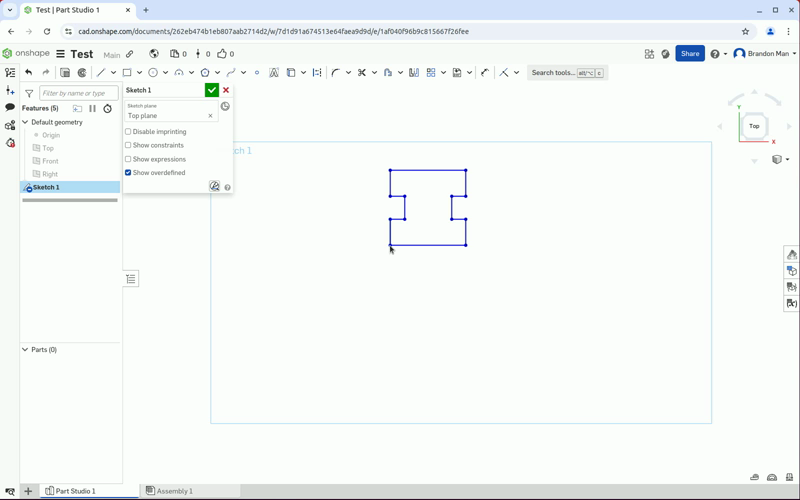
key(c)
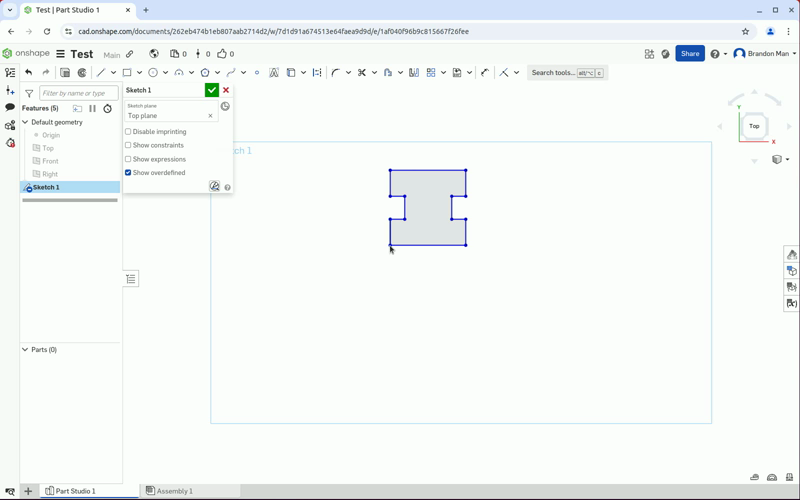
key_down(shift)
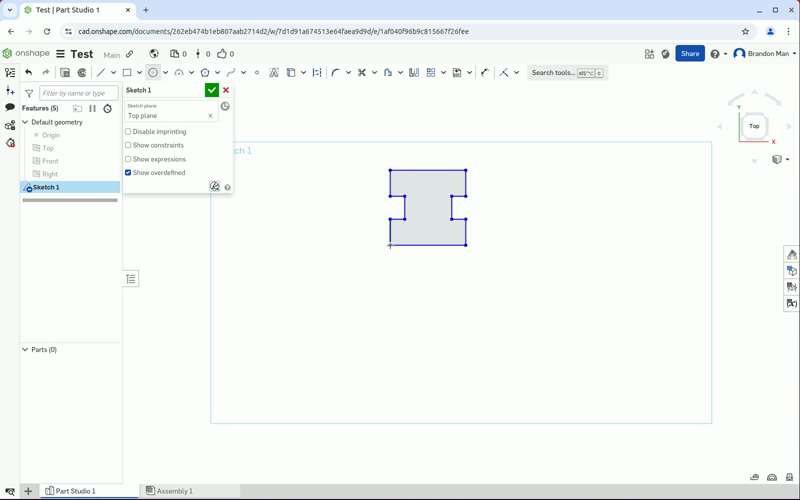
mouse_move(428, 207)
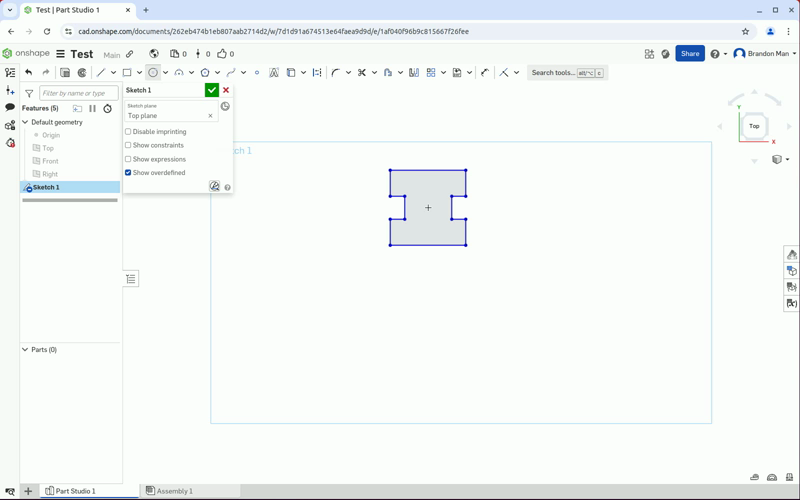
click(428, 207)
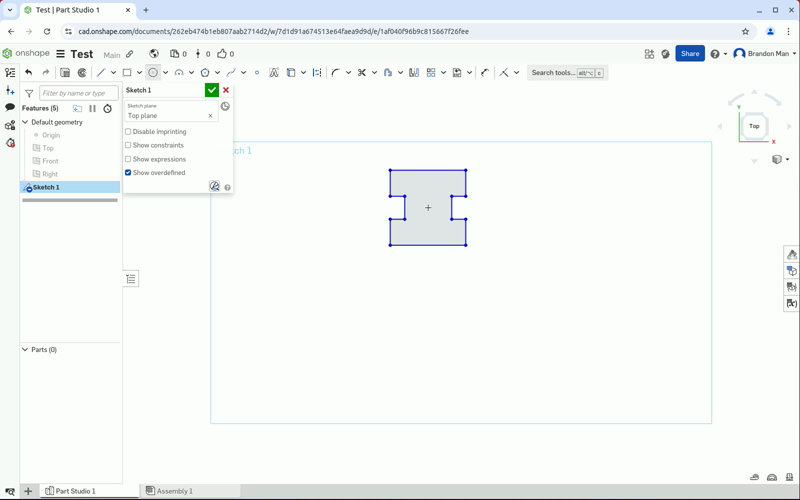
key_up(shift)
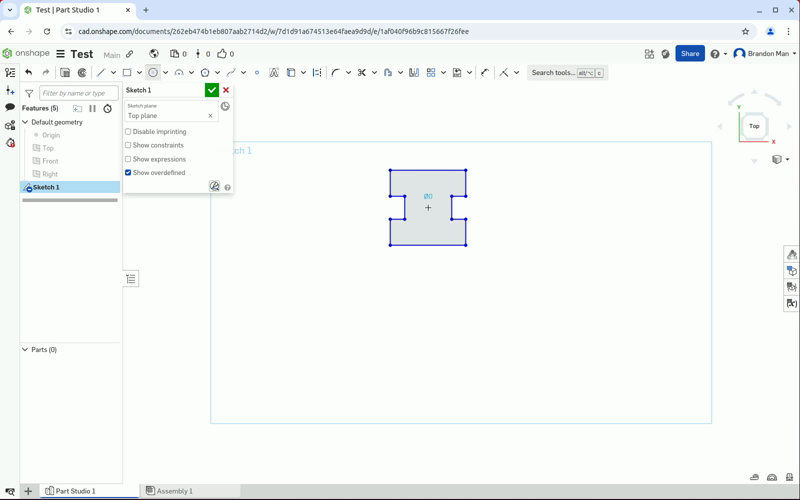
mouse_move(437, 207)
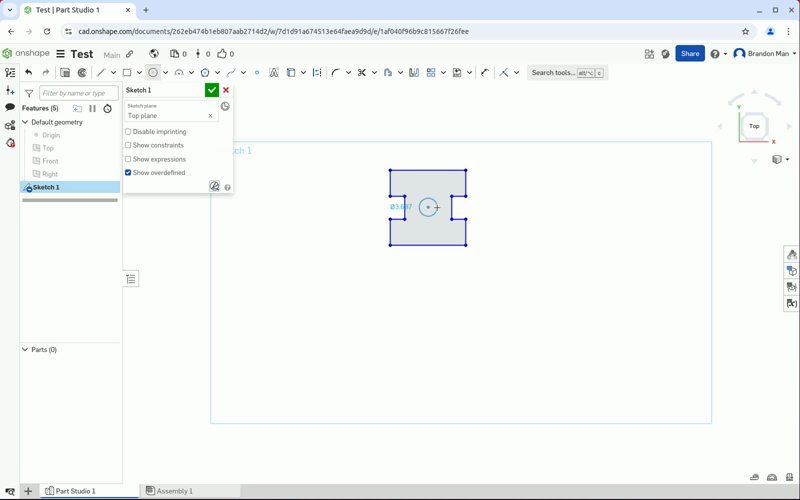
click(437, 207)
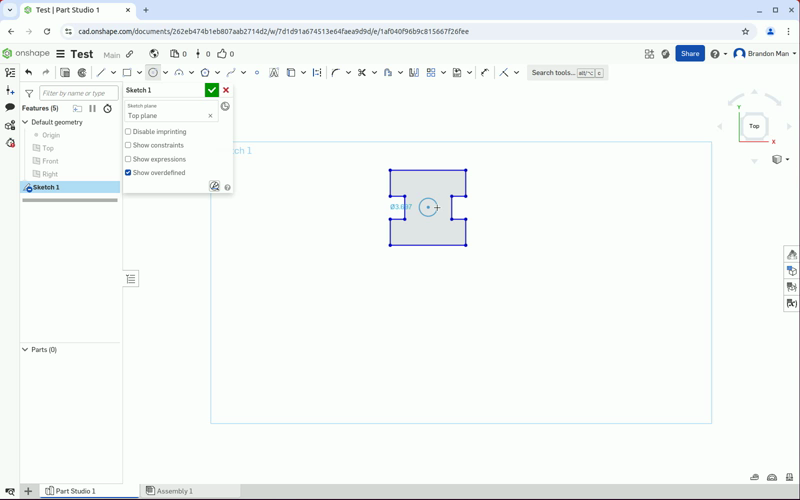
key(esc)
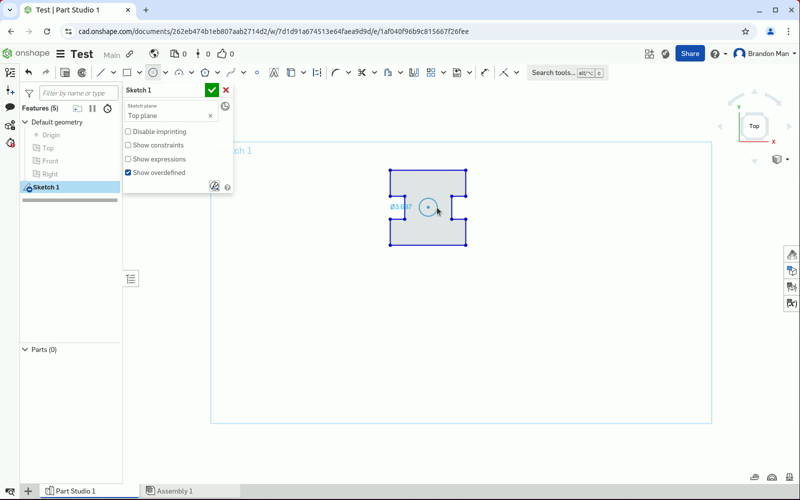
mouse_move(454, 178)
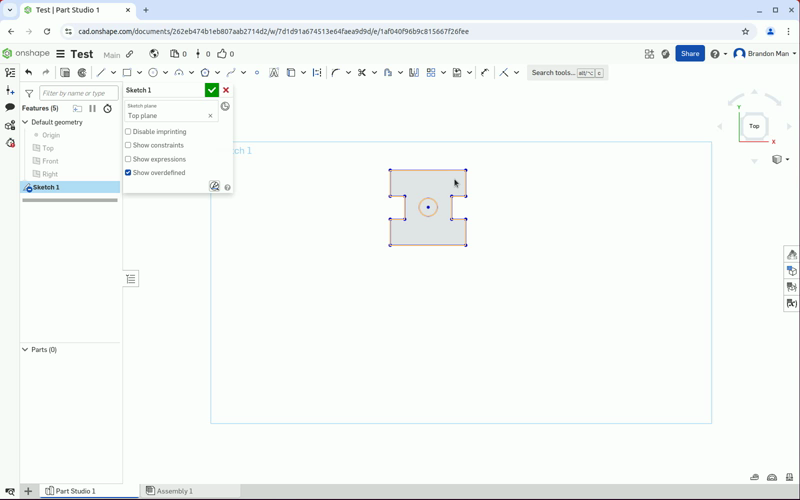
click(454, 178)
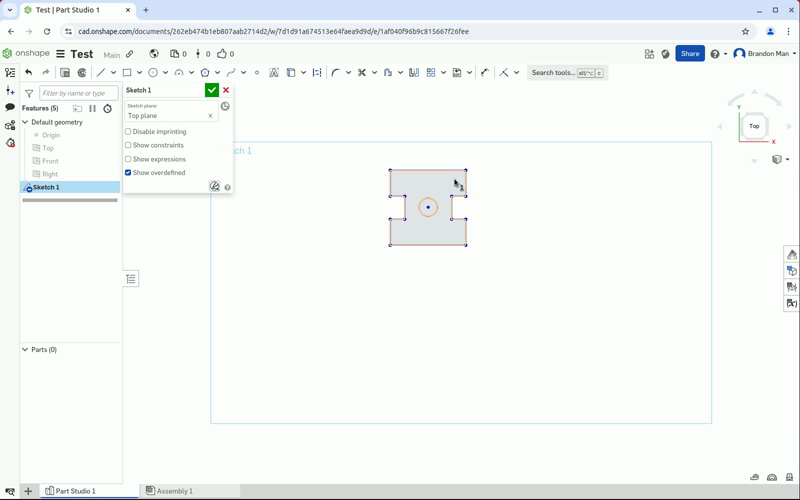
mouse_move(73, 352)
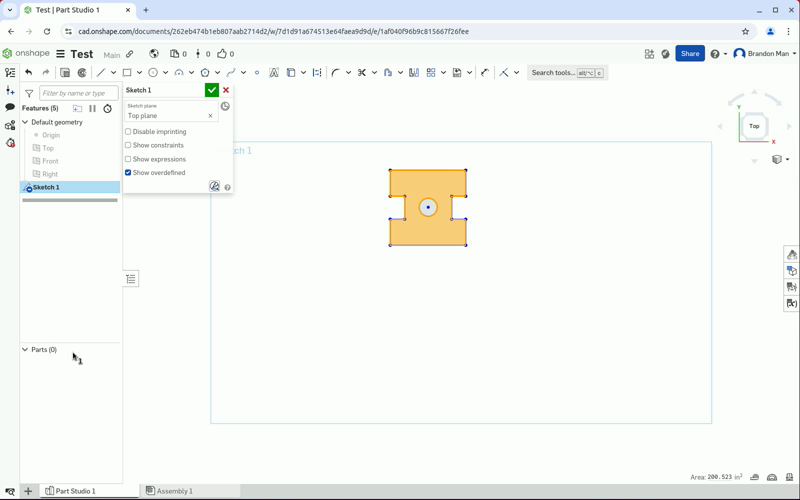
key(shift+y)
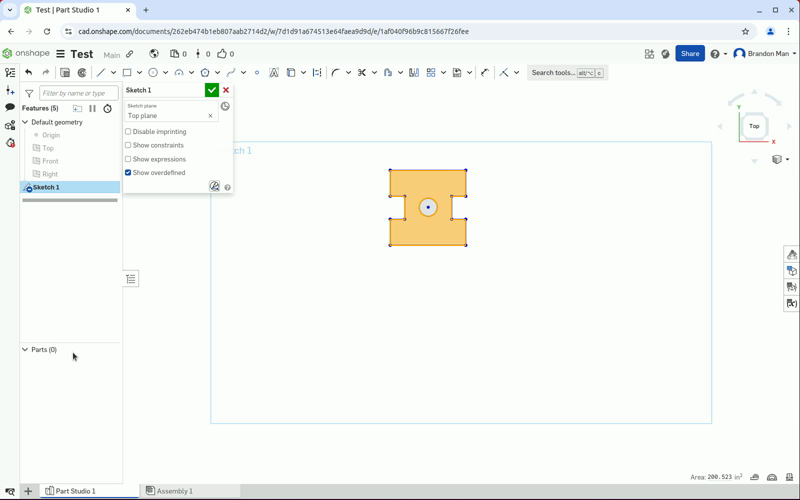
key(shift+e)
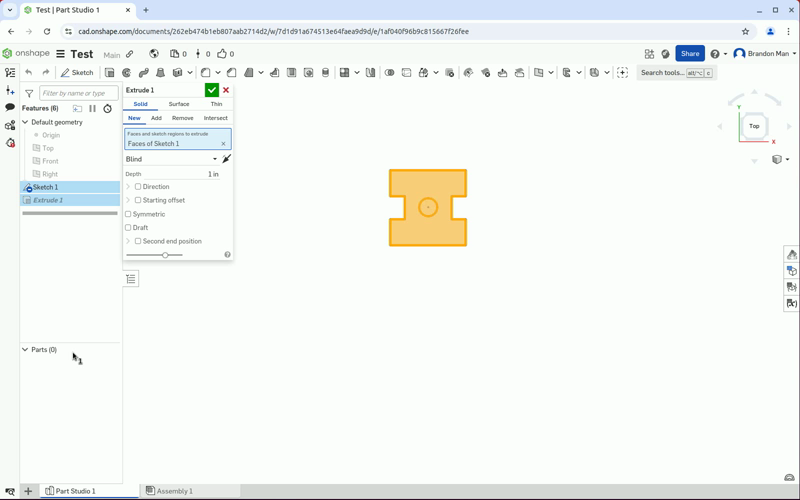
mouse_move(143, 106)
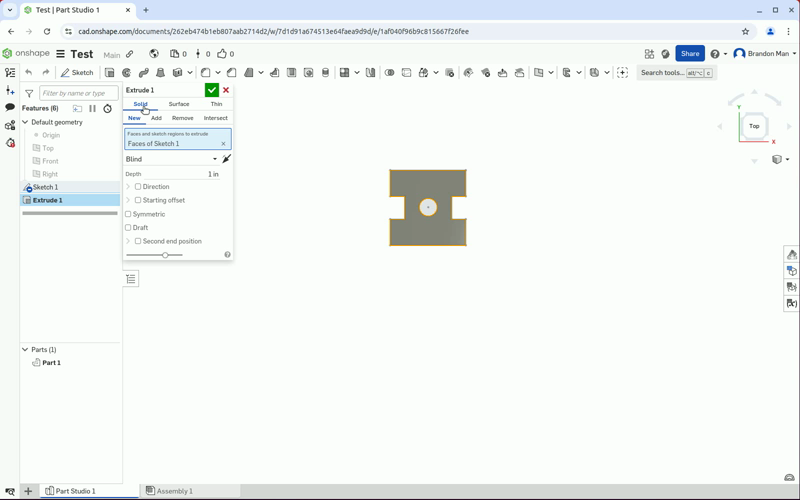
click(143, 106)
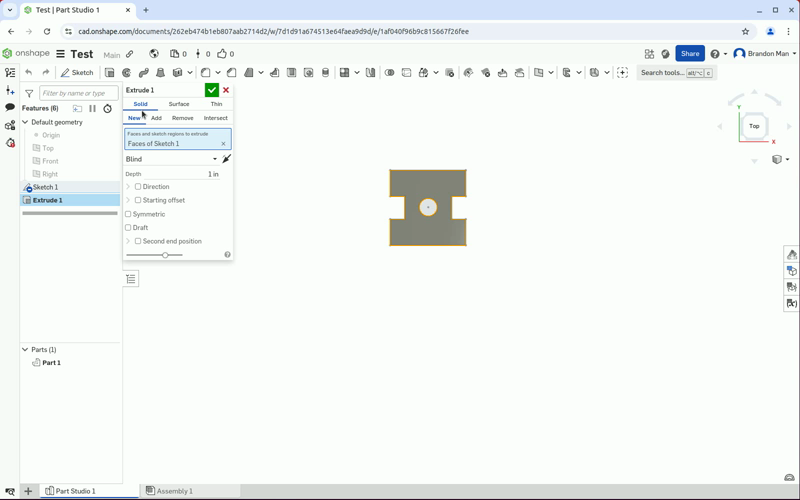
mouse_move(137, 120)
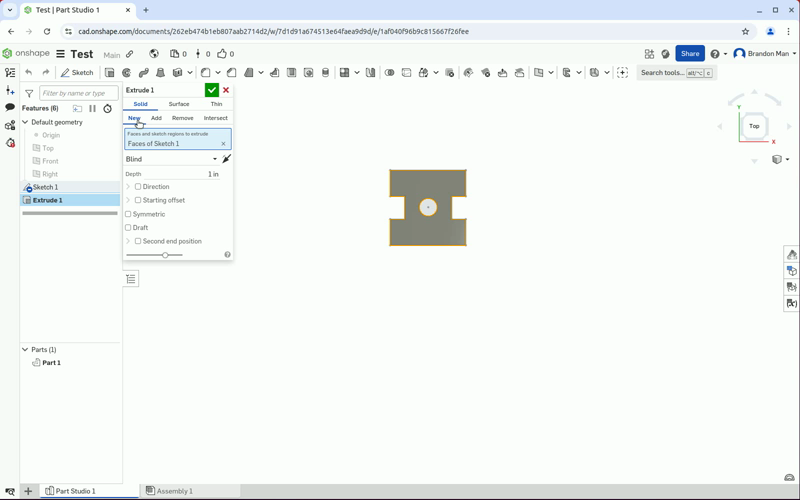
click(137, 120)
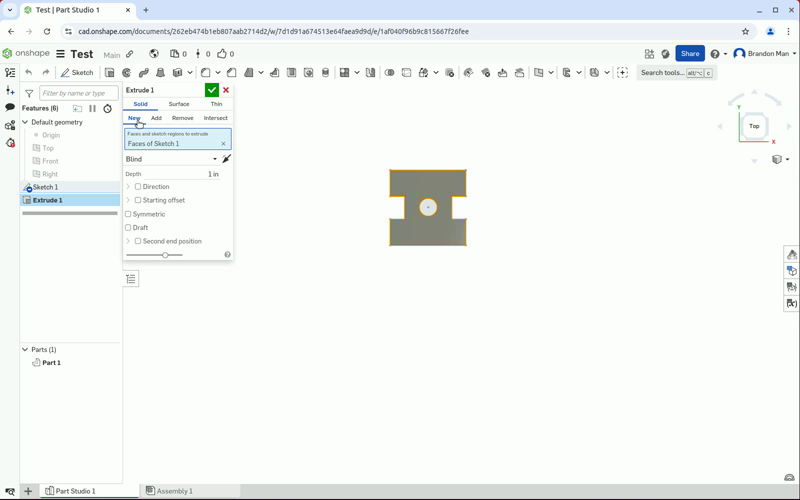
key(tab, 4)
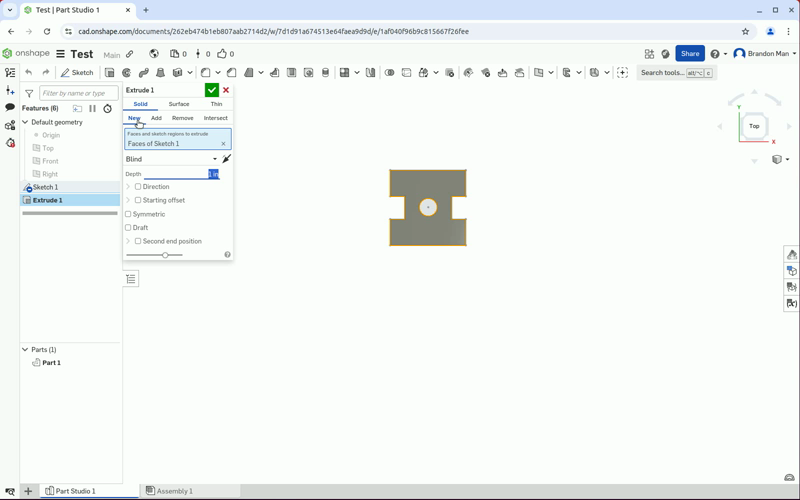
text(3.851)
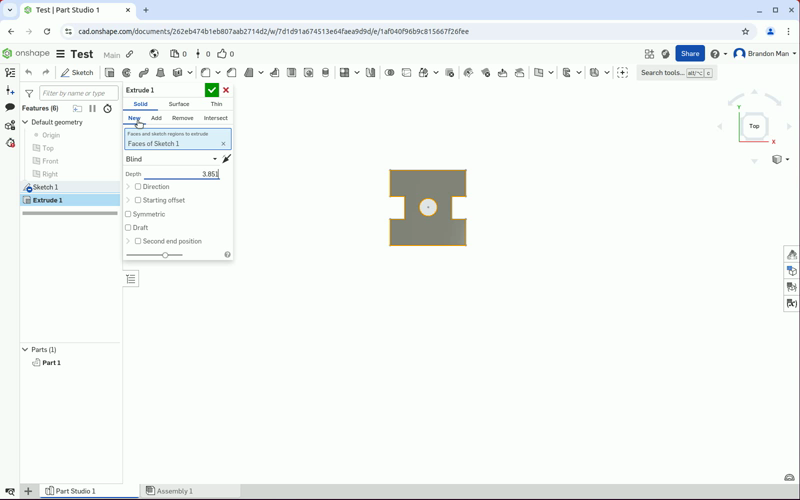
key(enter)
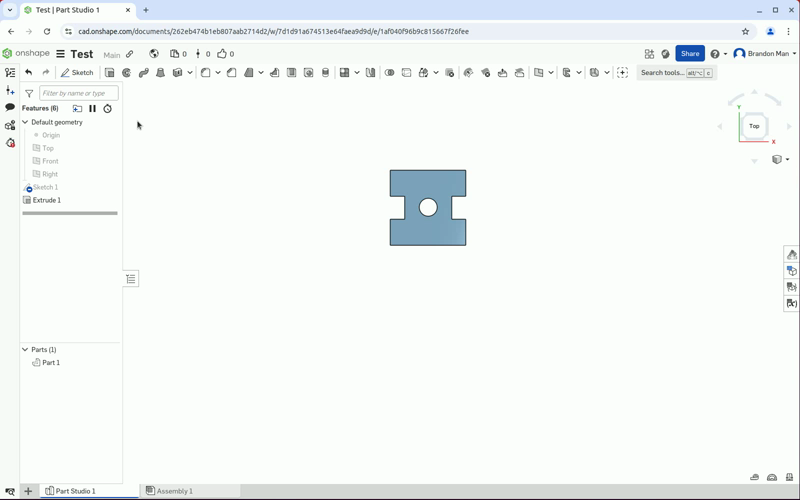
key(shift+h)
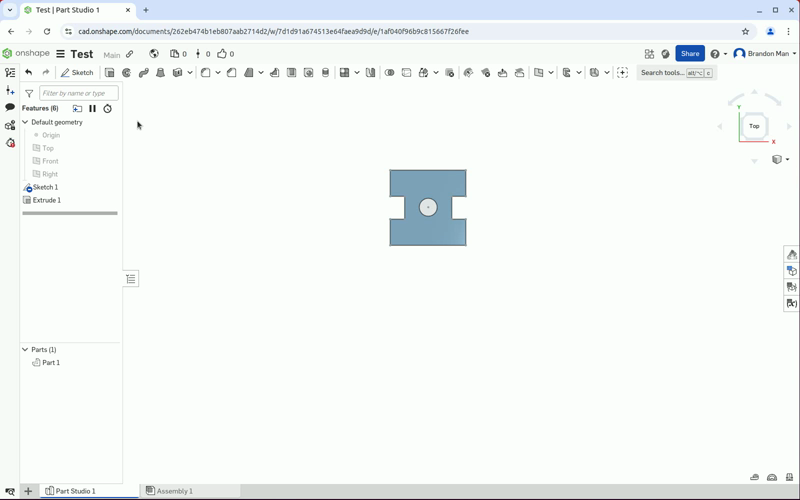
key(shift+h)
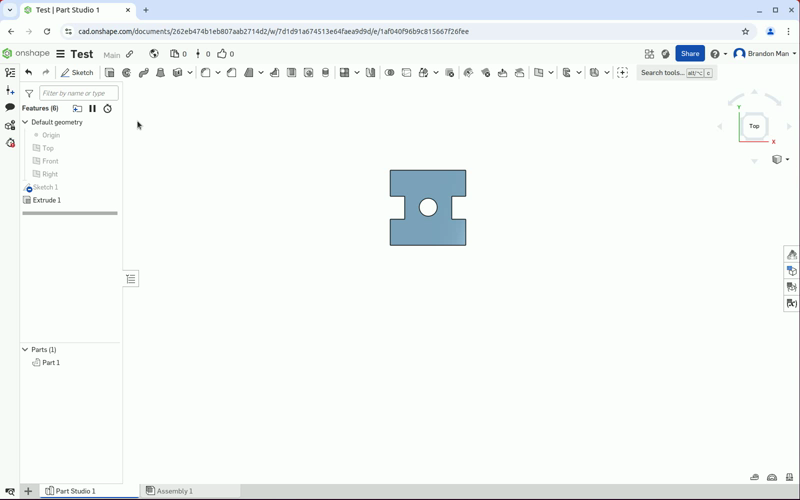
mouse_move(73, 189)
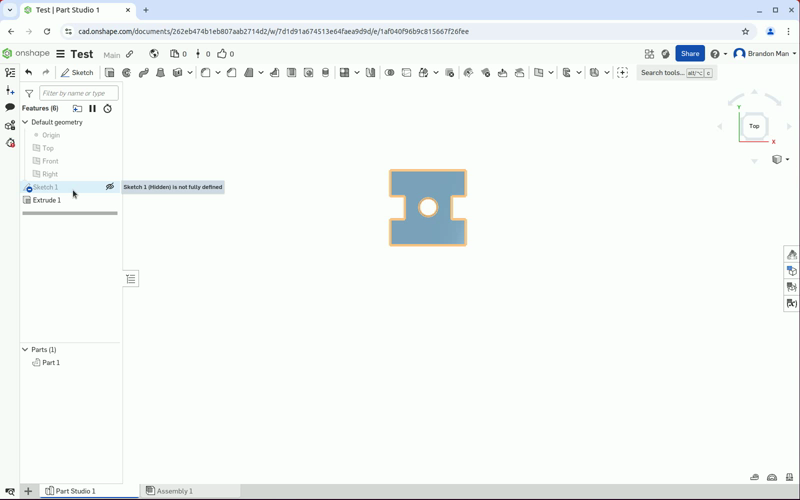
click(73, 189)
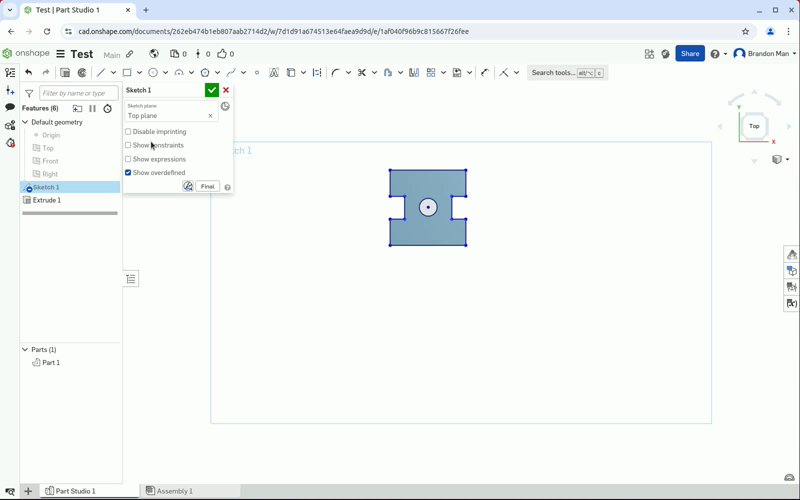
mouse_move(229, 92)
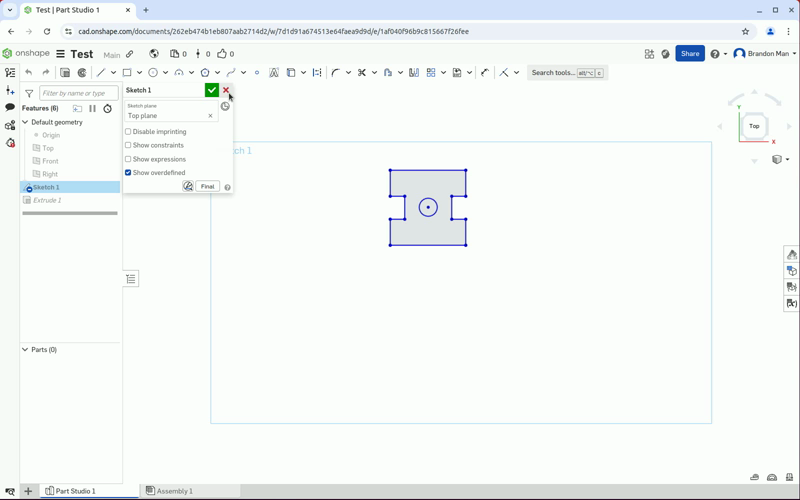
click(229, 92)
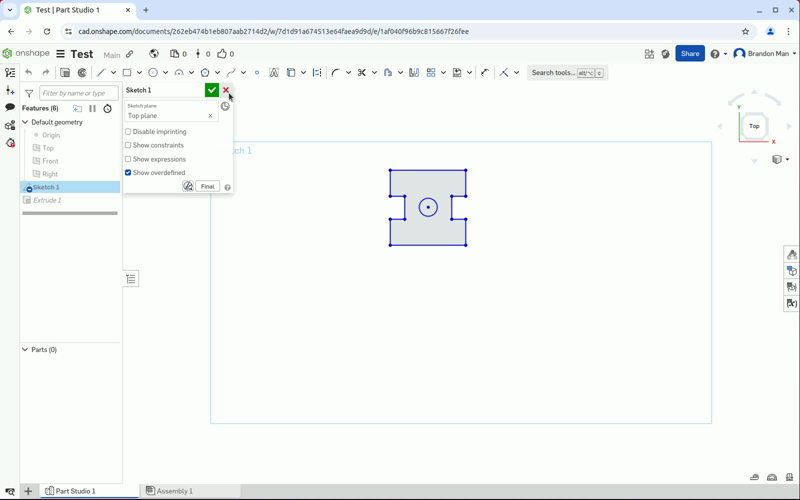
key(shift+s)
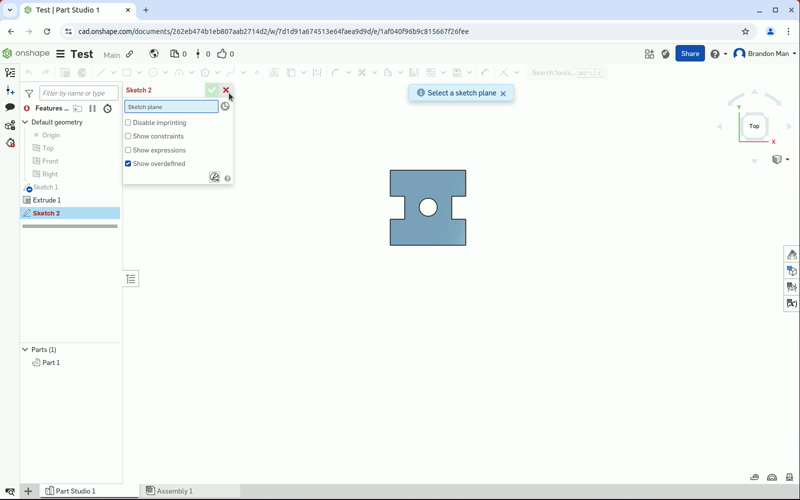
mouse_move(73, 150)
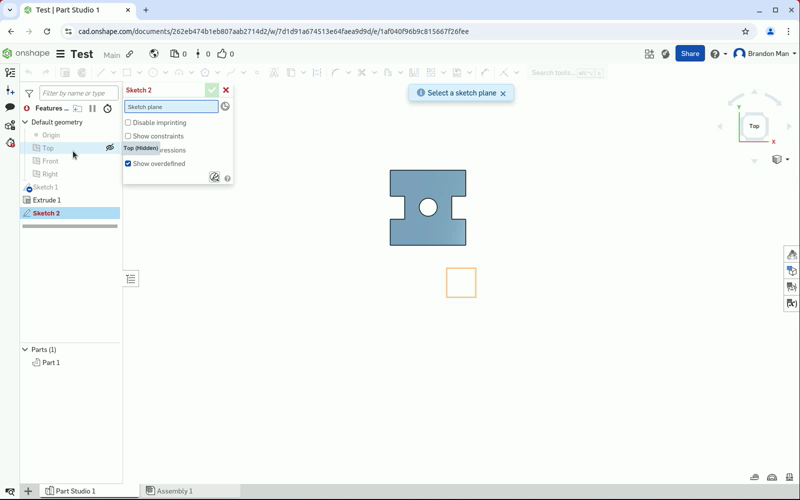
click(73, 150)
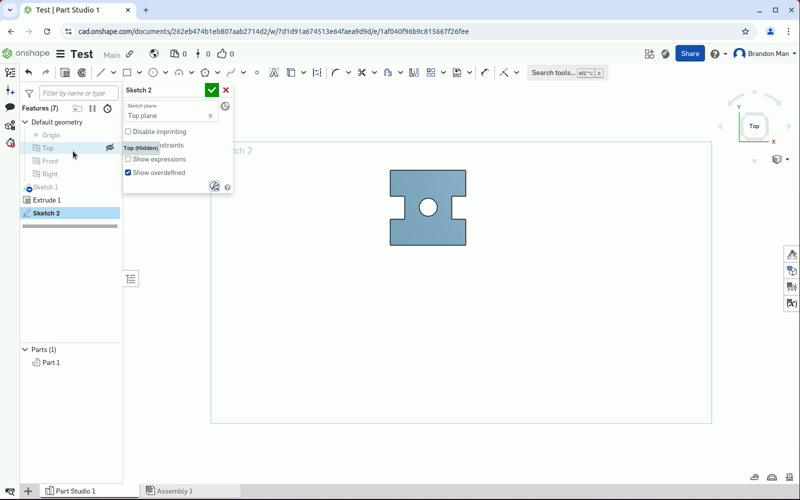
mouse_move(73, 352)
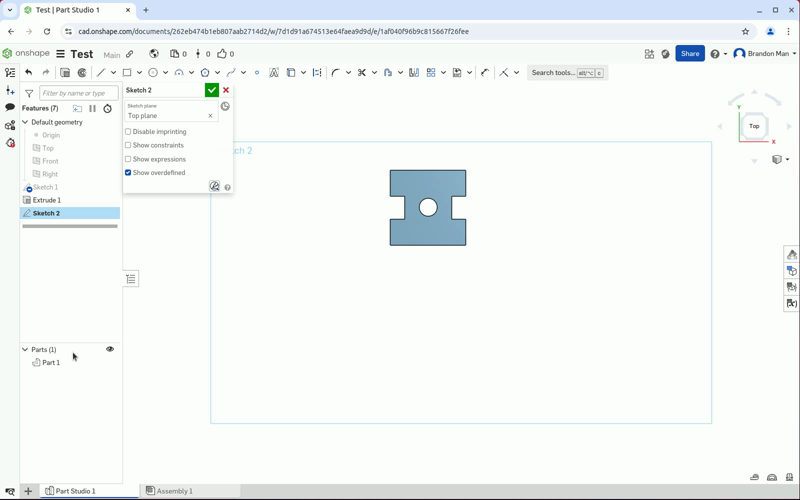
key(y)
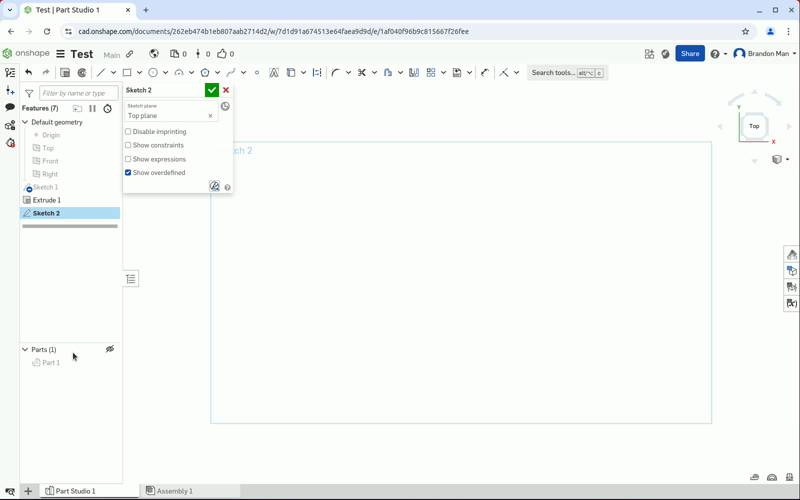
key(l)
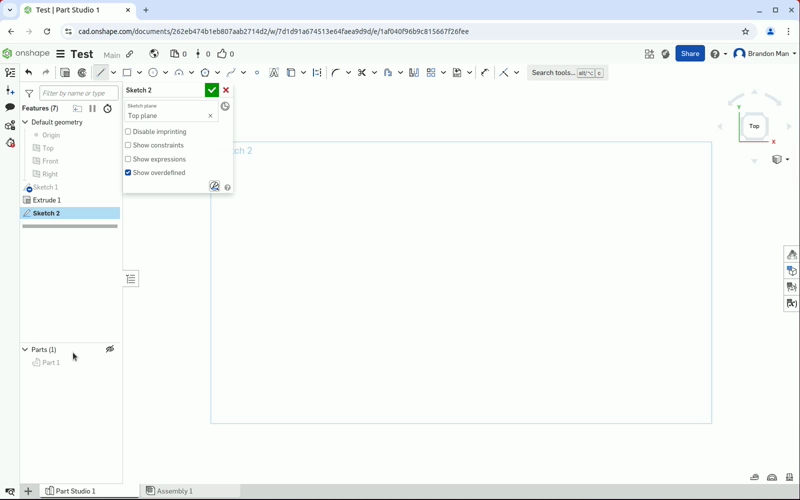
key_down(shift)
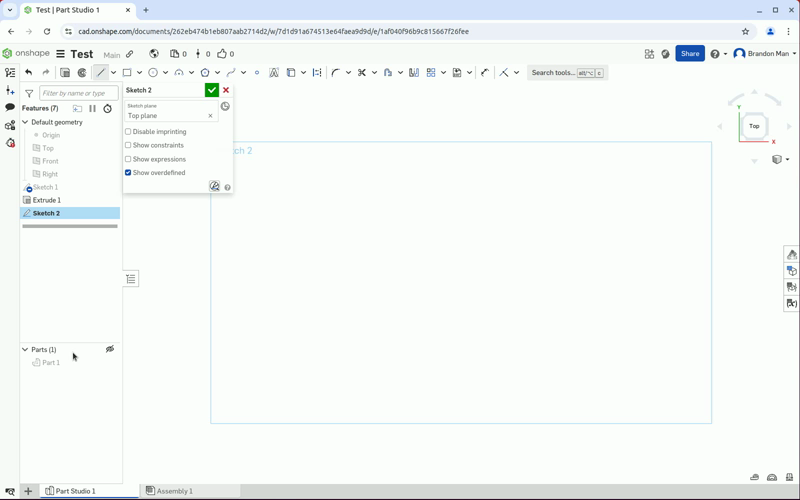
mouse_move(390, 282)
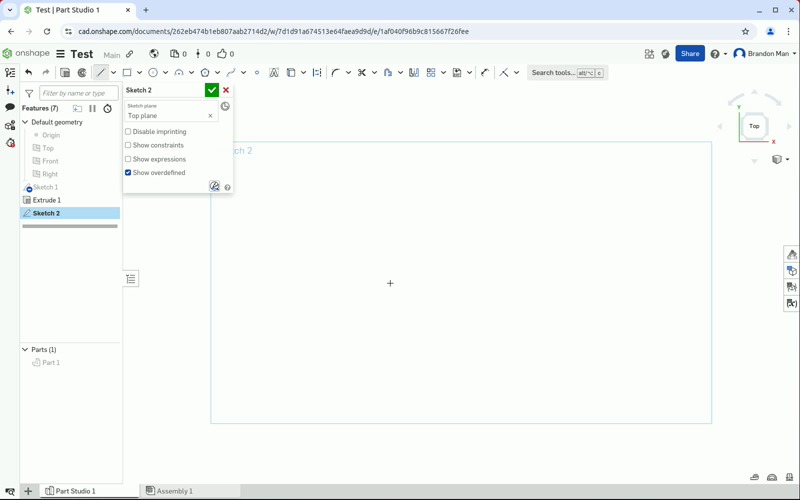
click(390, 282)
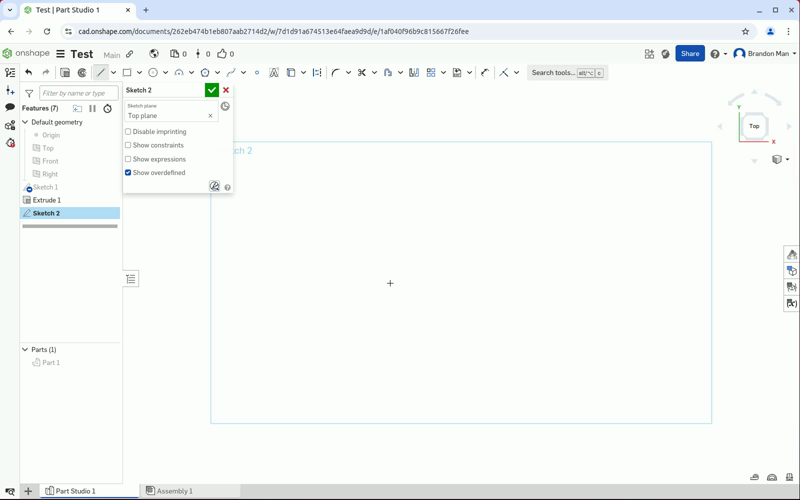
key_up(shift)
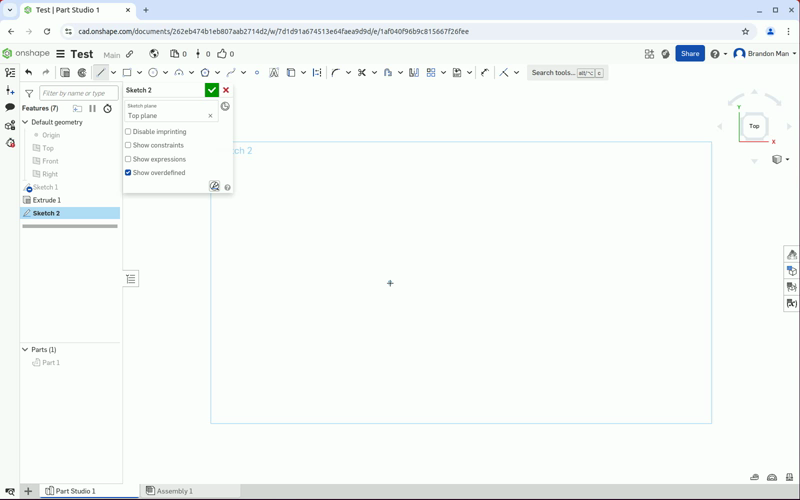
key_down(shift)
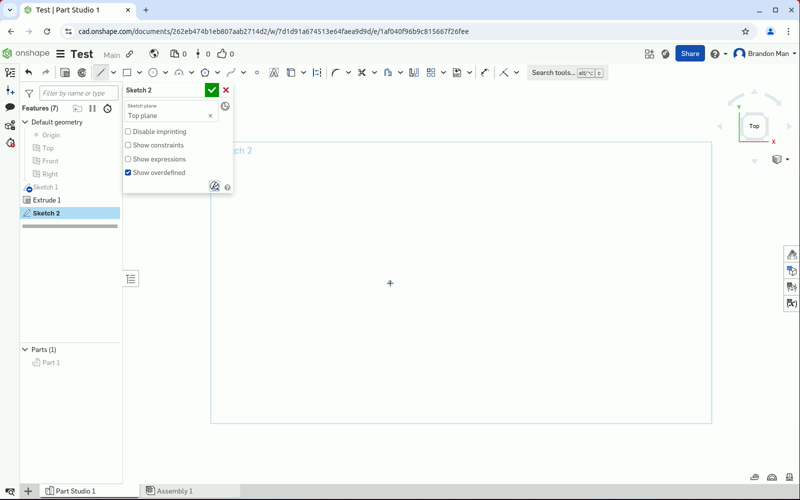
mouse_move(465, 282)
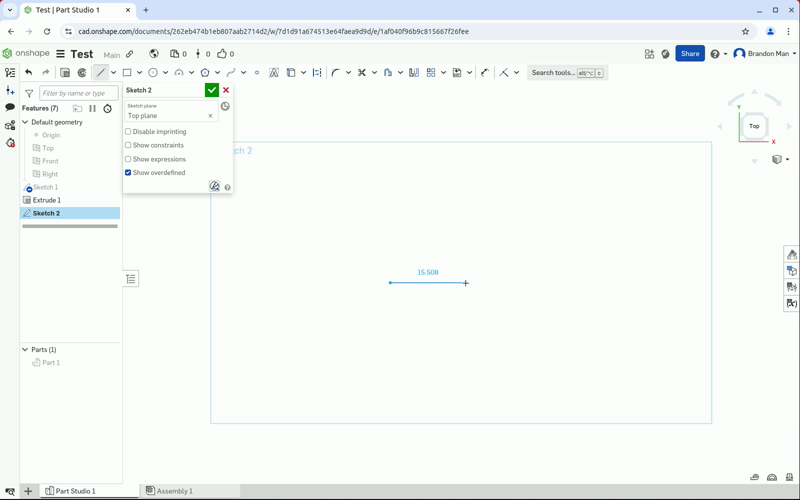
click(465, 282)
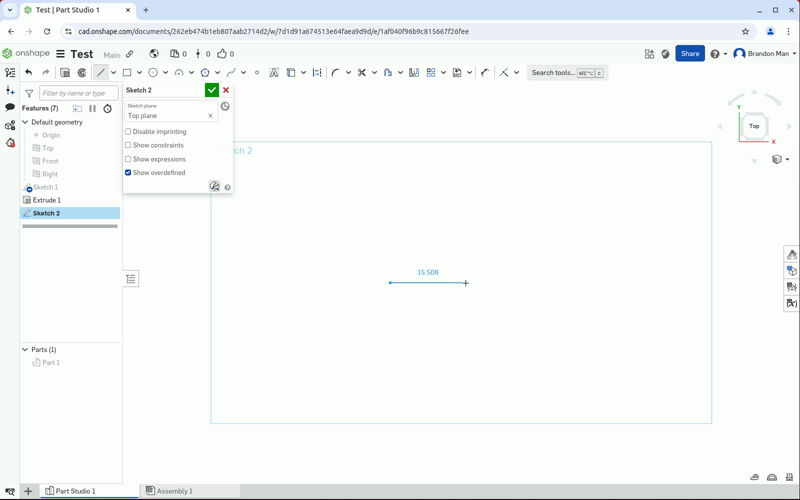
key_up(shift)
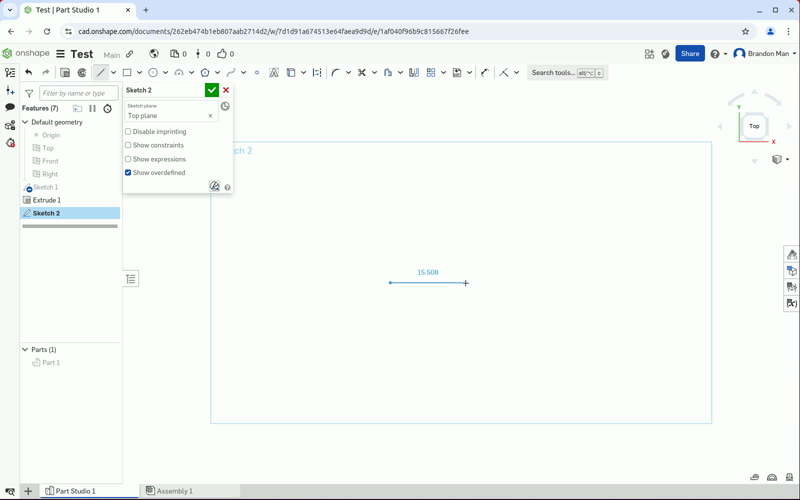
key_down(shift)
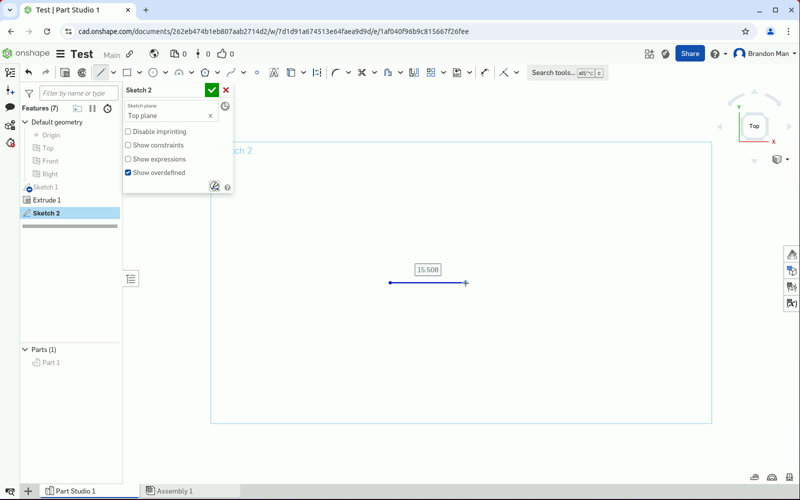
mouse_move(495, 282)
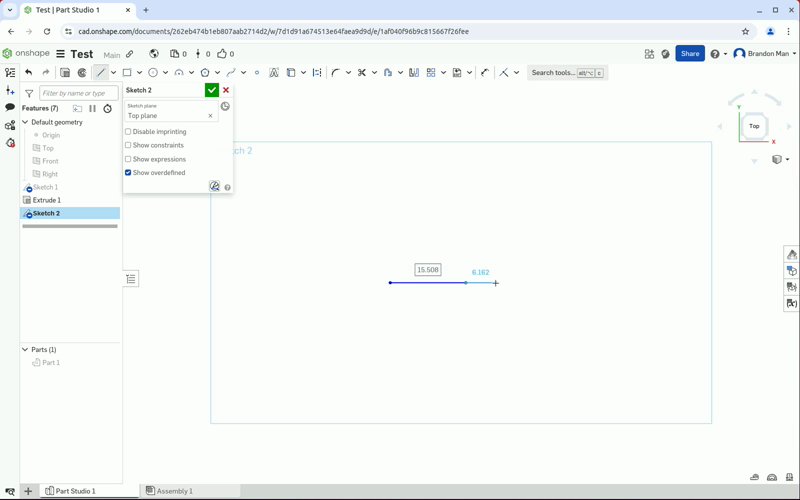
mouse_move(465, 244)
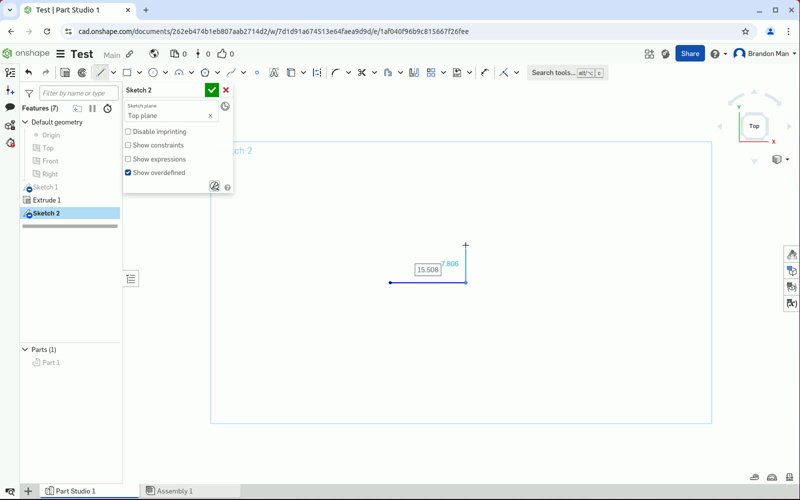
click(465, 244)
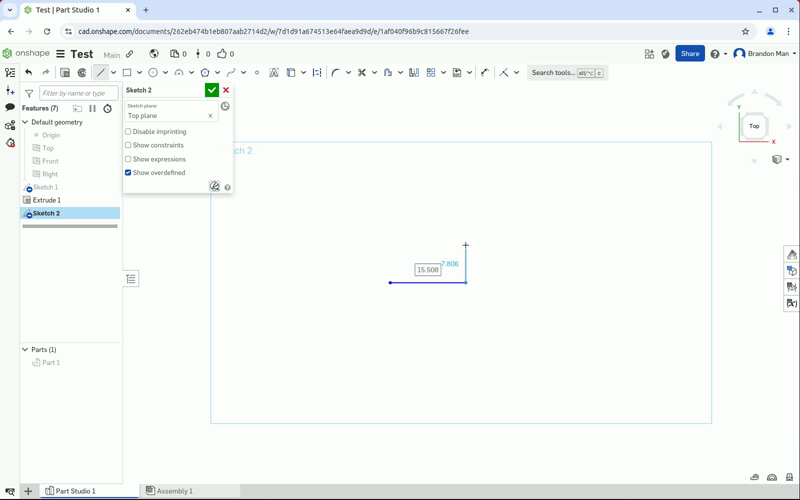
key_up(shift)
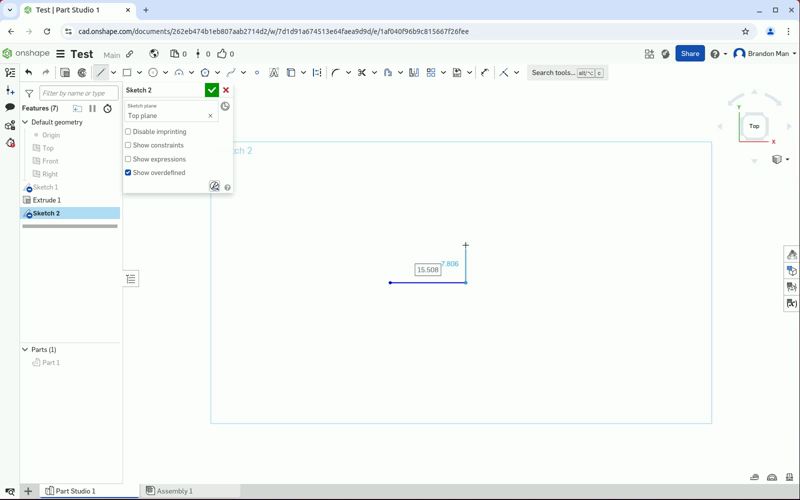
key_down(shift)
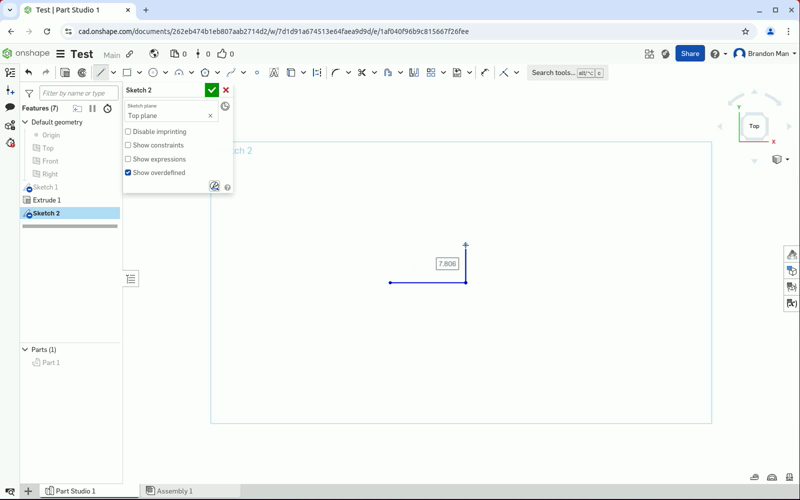
mouse_move(390, 244)
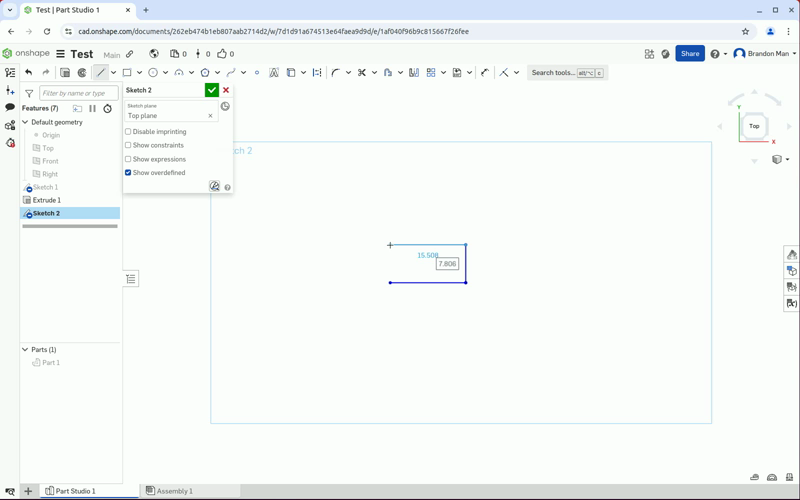
click(390, 244)
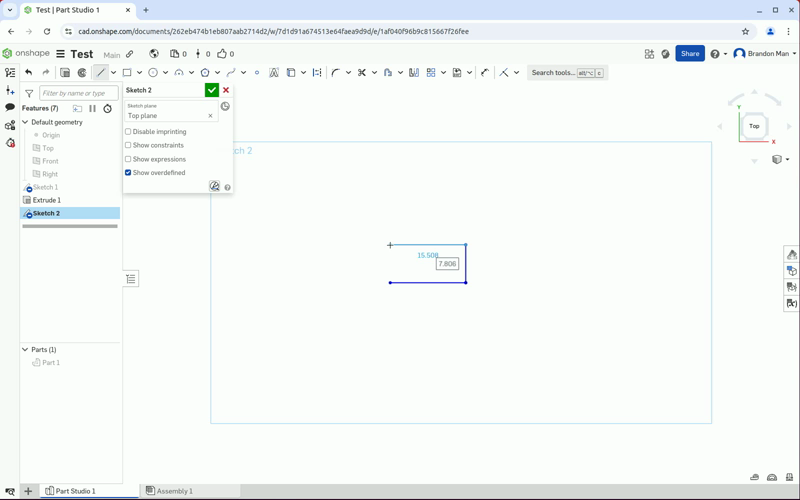
key_up(shift)
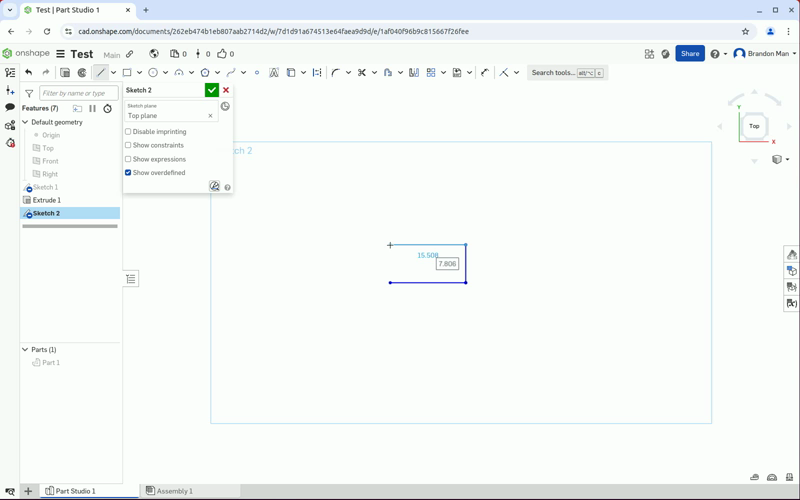
mouse_move(420, 244)
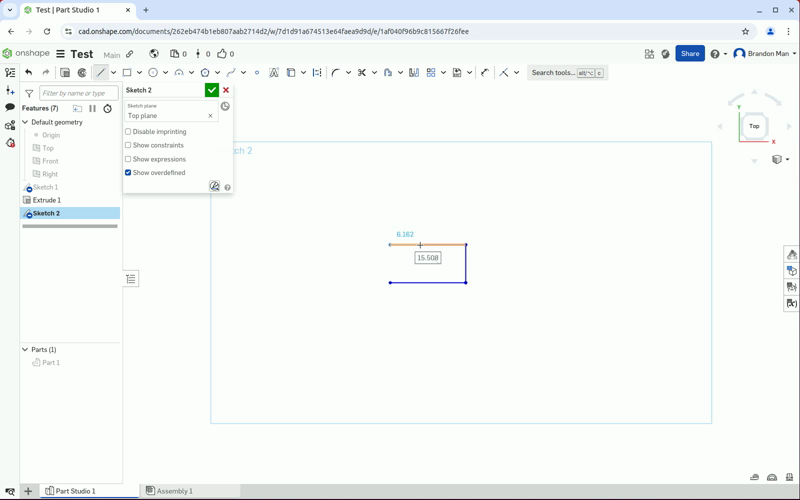
key_down(shift)
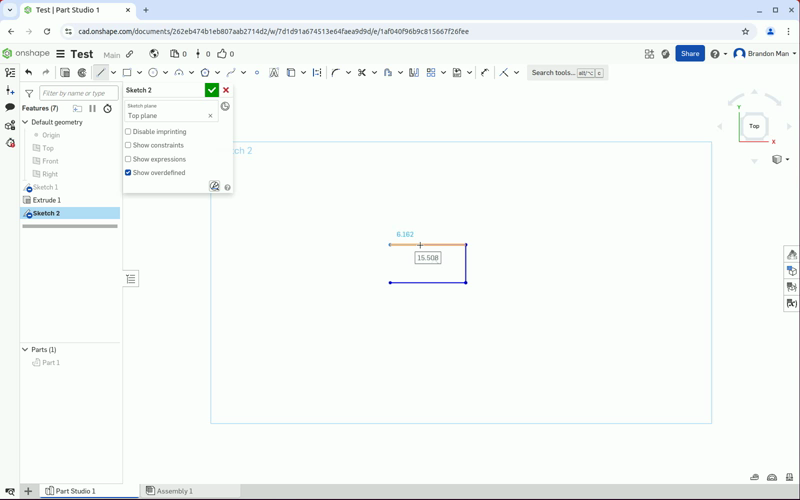
mouse_move(390, 282)
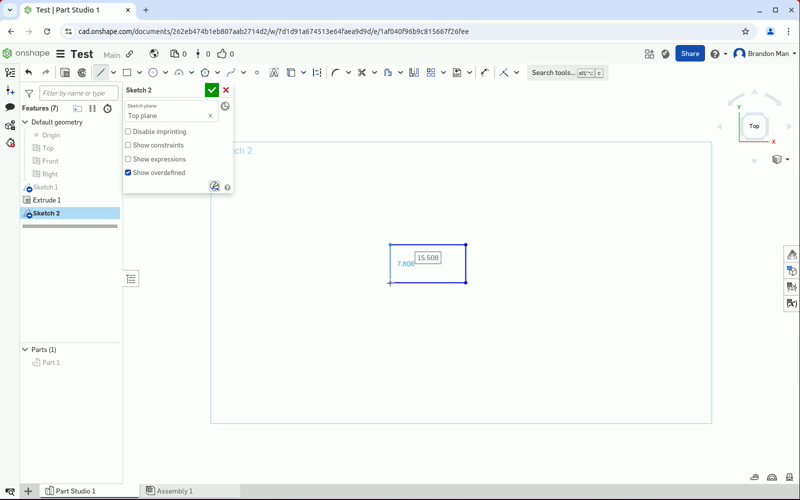
key_up(shift)
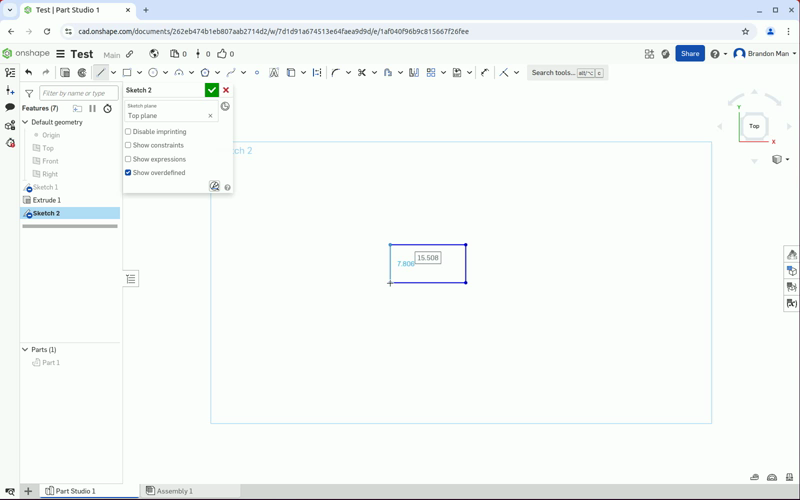
click(390, 282)
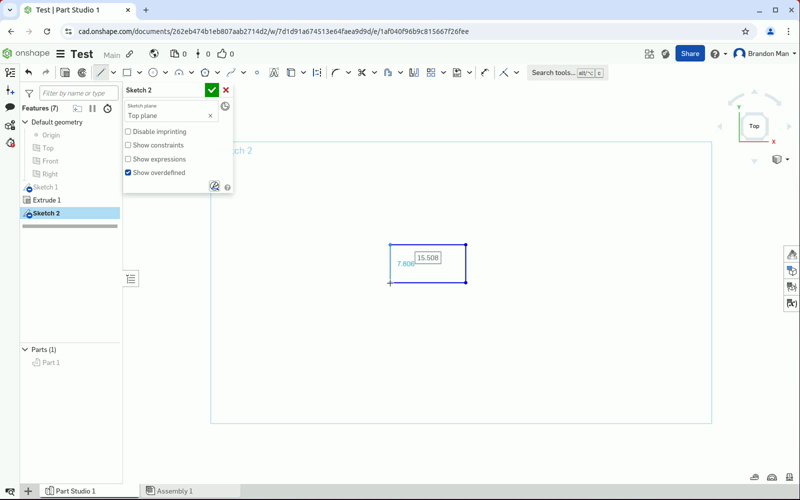
key(esc)
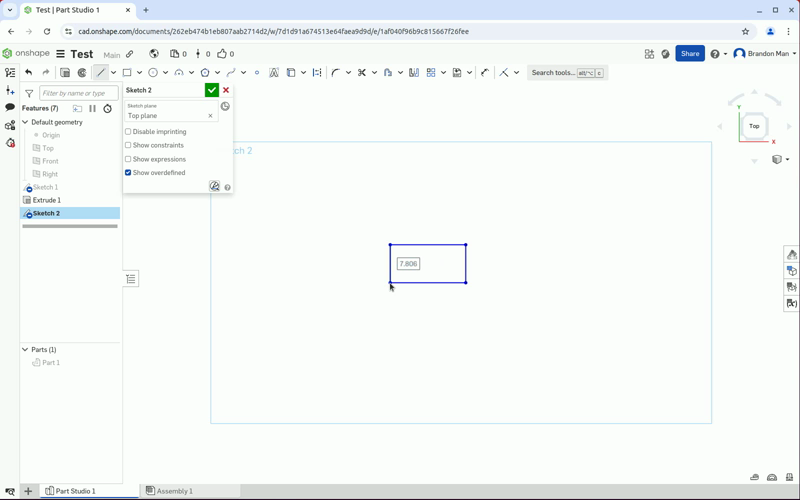
key(c)
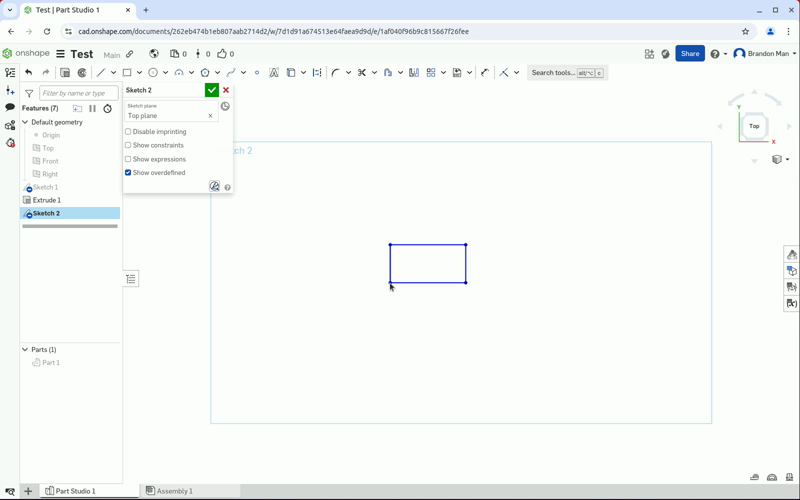
key_down(shift)
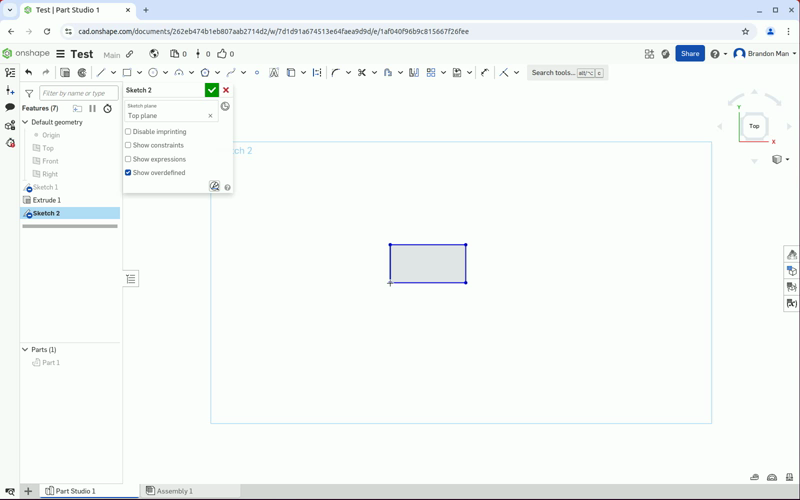
mouse_move(428, 264)
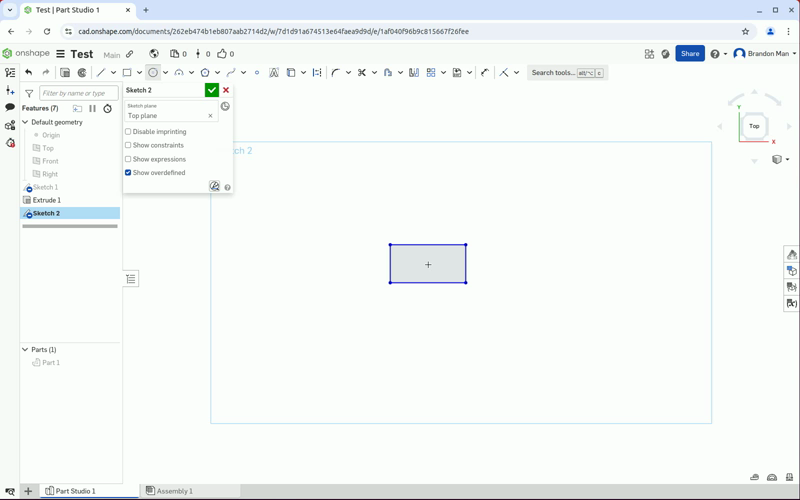
click(428, 264)
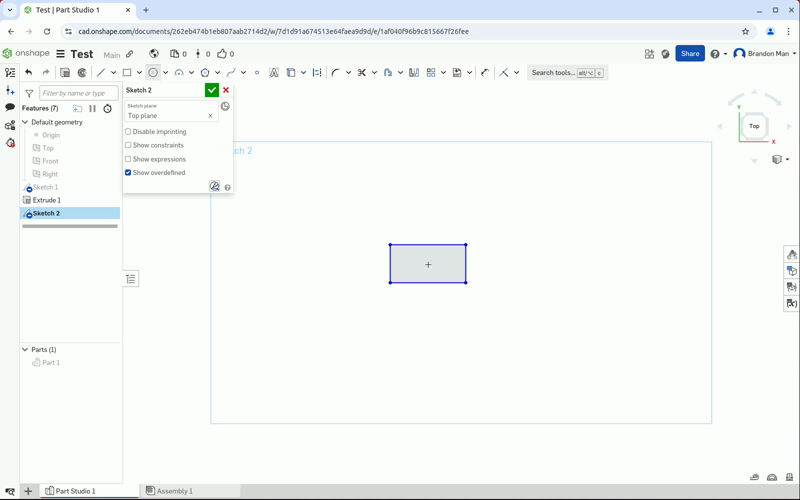
key_up(shift)
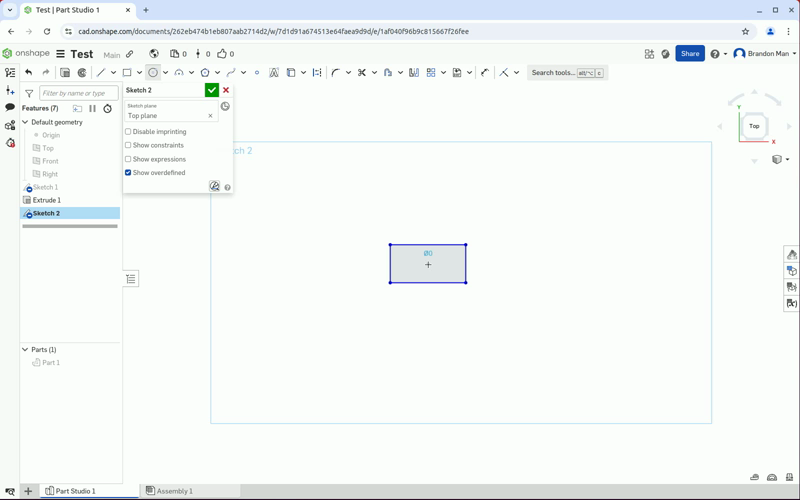
mouse_move(437, 264)
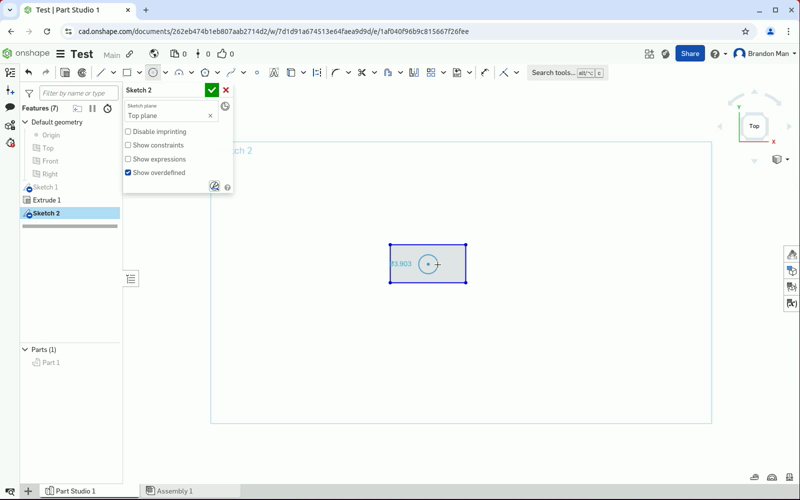
click(437, 264)
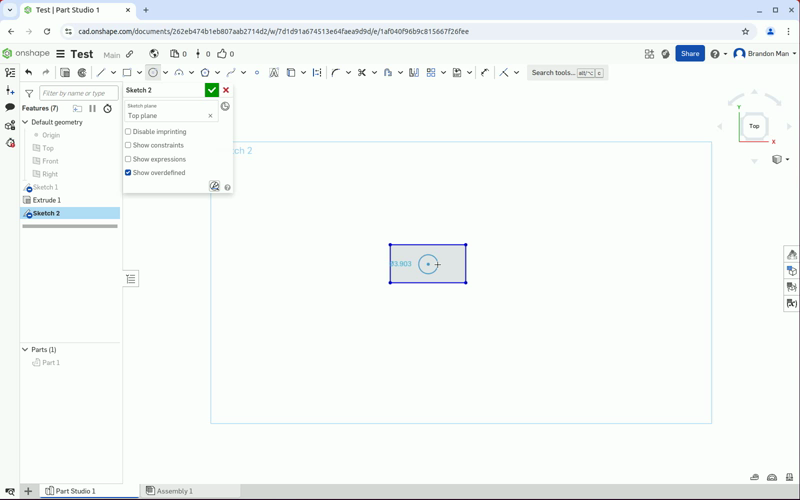
key(esc)
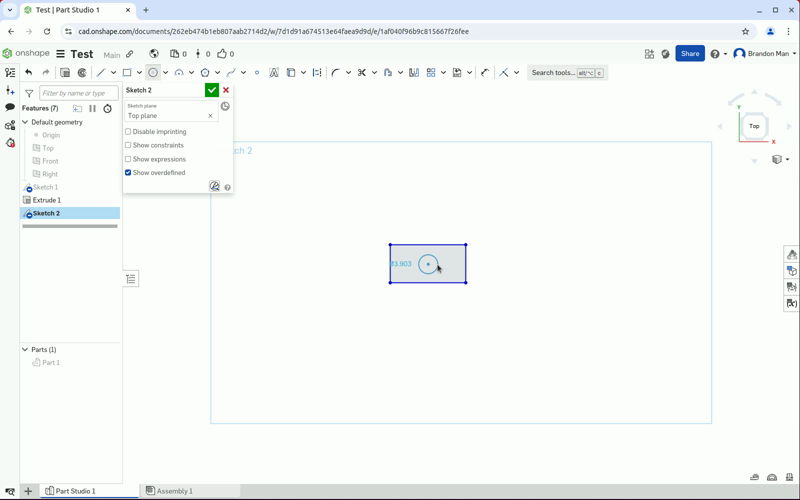
mouse_move(412, 250)
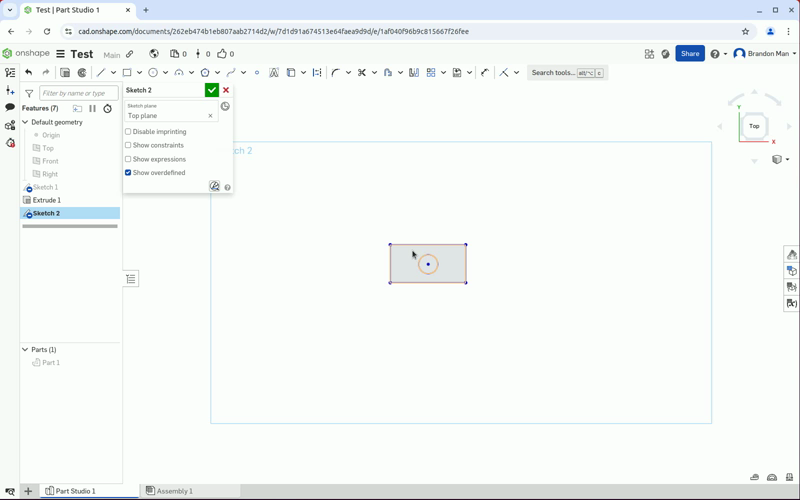
click(412, 250)
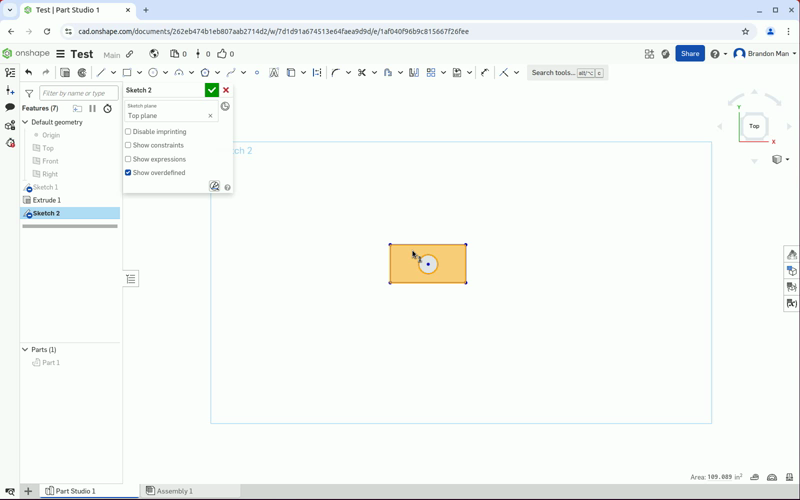
mouse_move(73, 352)
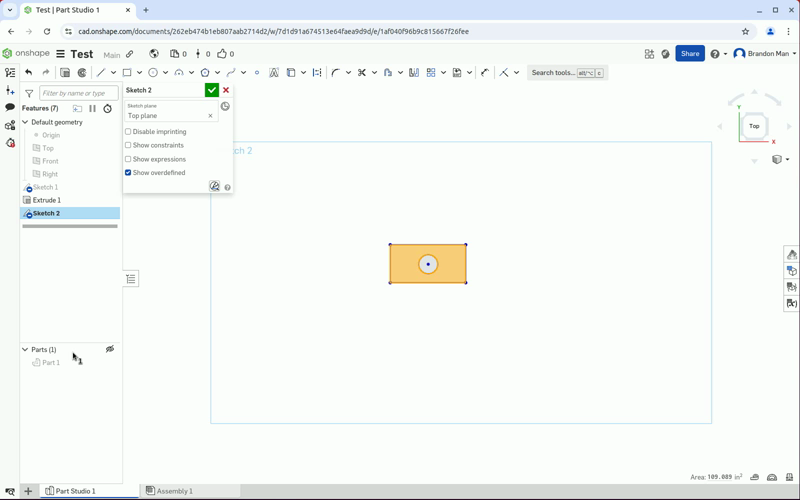
key(shift+y)
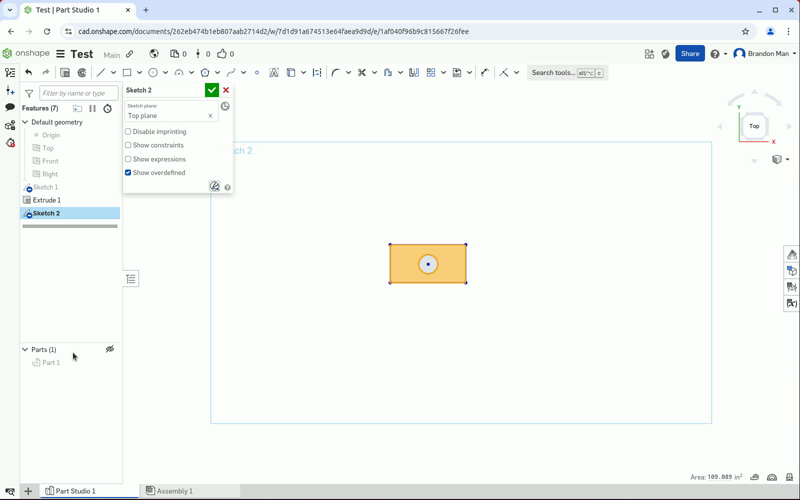
key(shift+e)
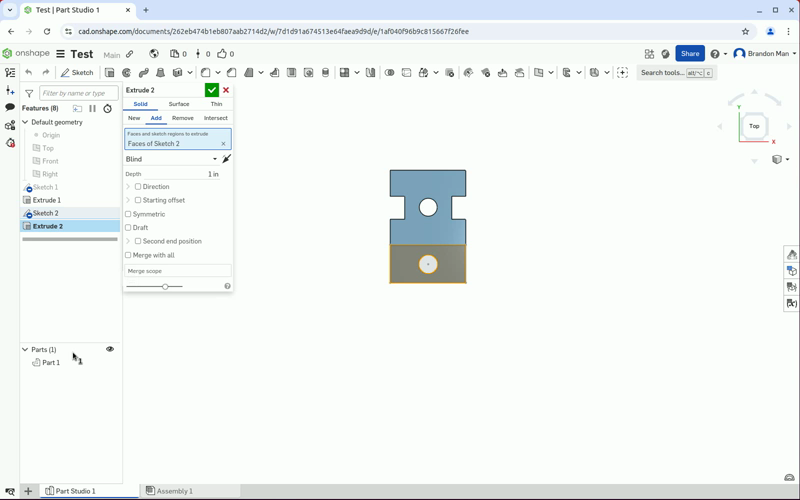
mouse_move(143, 106)
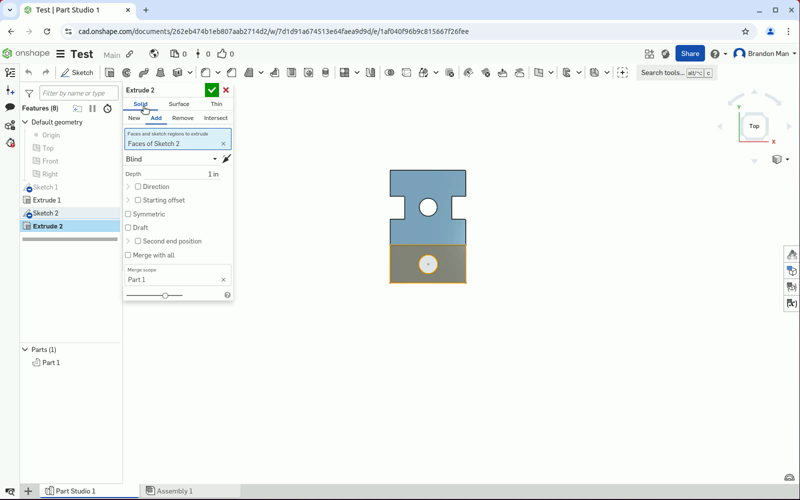
click(143, 106)
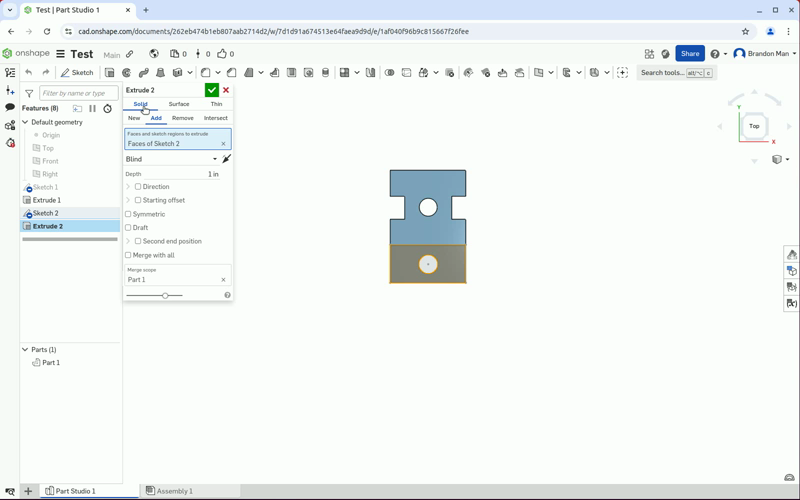
mouse_move(137, 120)
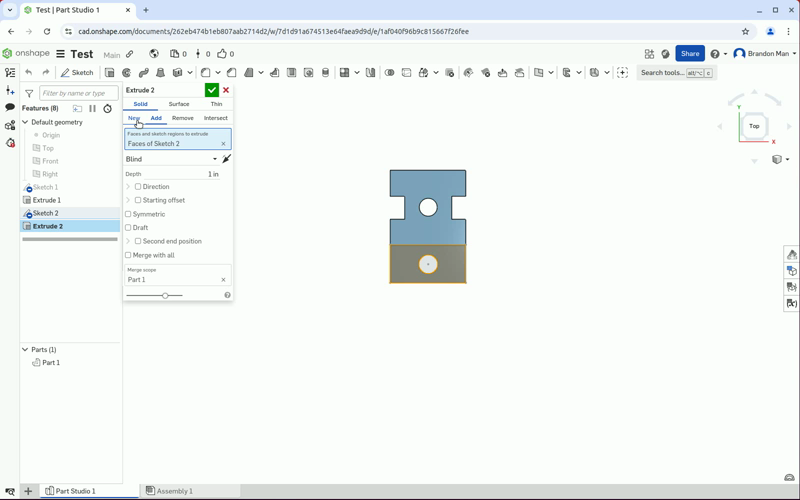
click(137, 120)
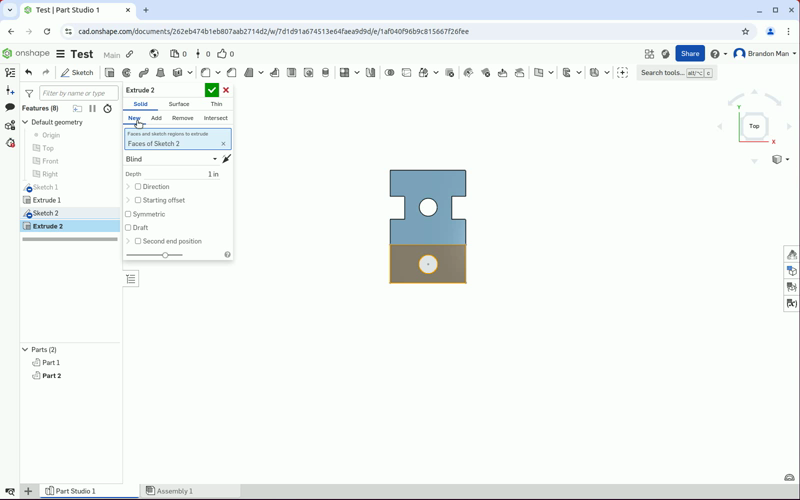
key(tab, 4)
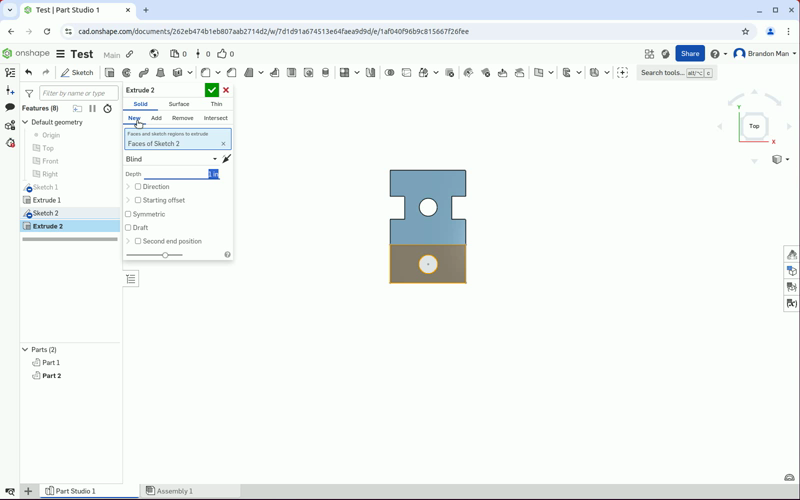
text(3.851)
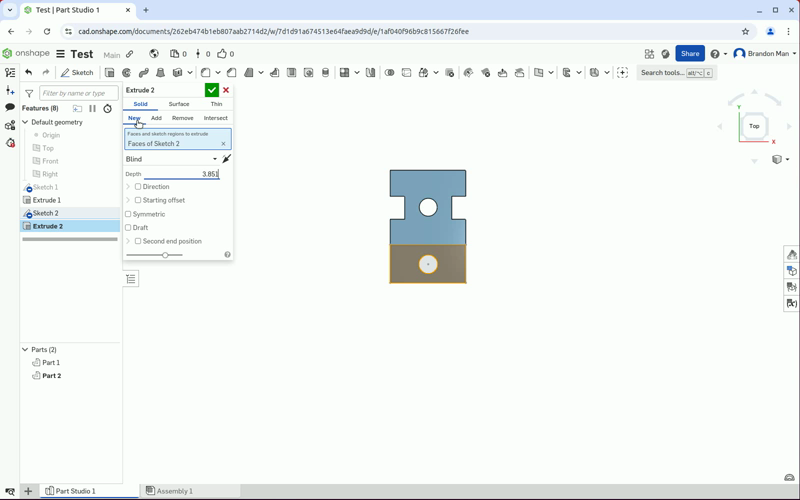
key(enter)
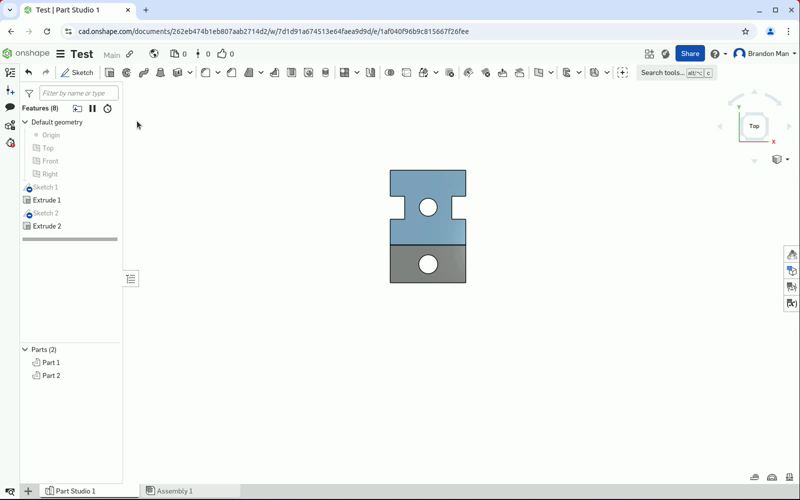
key(shift+h)
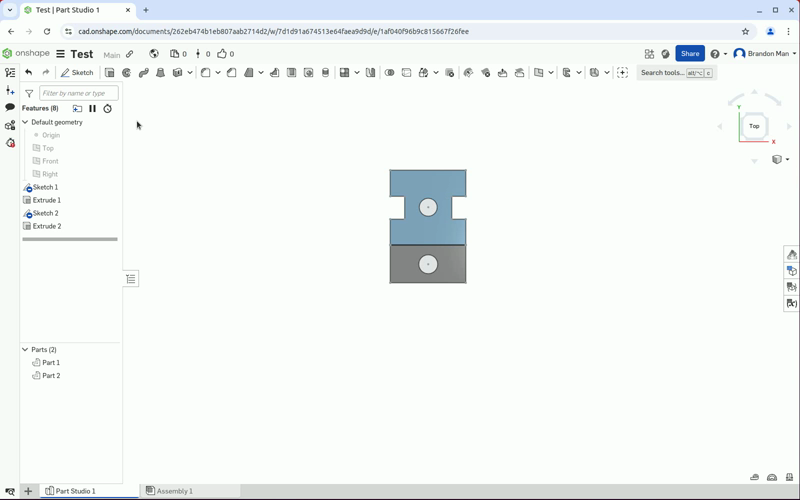
key(shift+h)
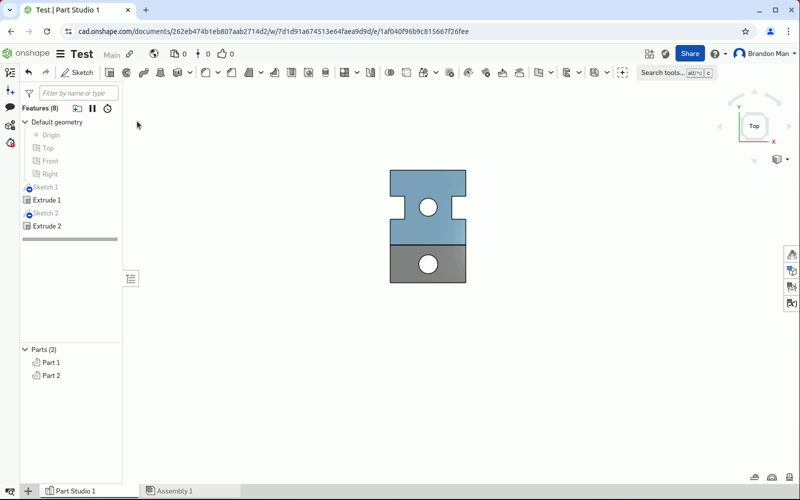
mouse_move(73, 189)
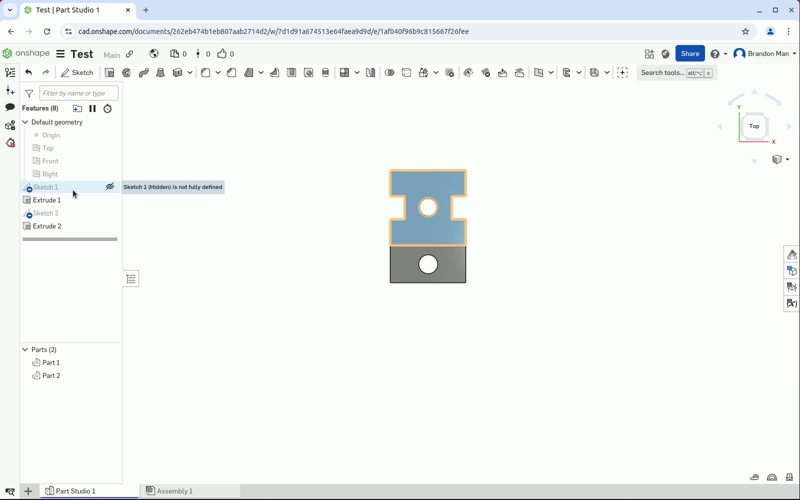
click(73, 189)
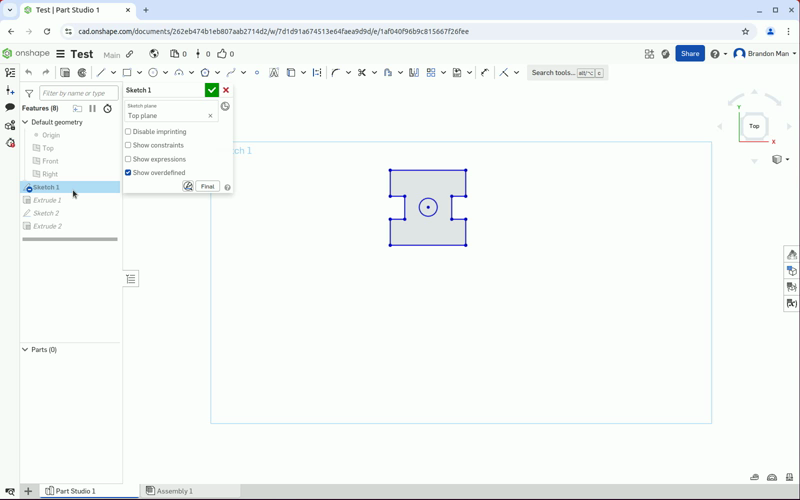
mouse_move(229, 92)
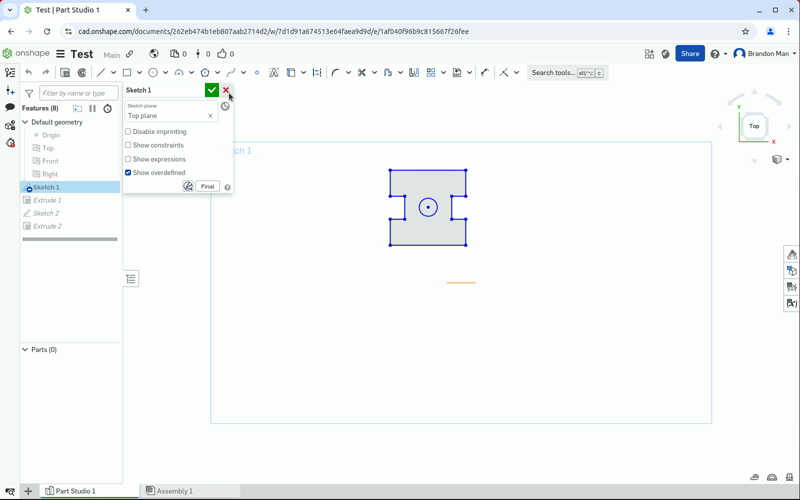
click(229, 92)
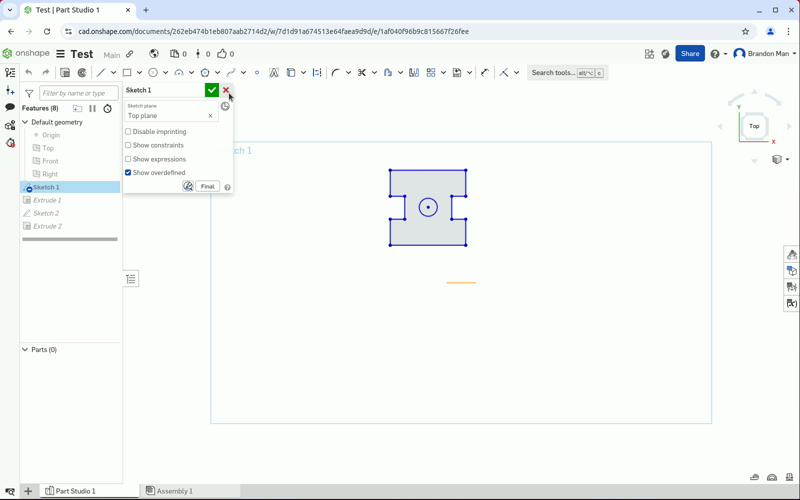
key(shift+s)
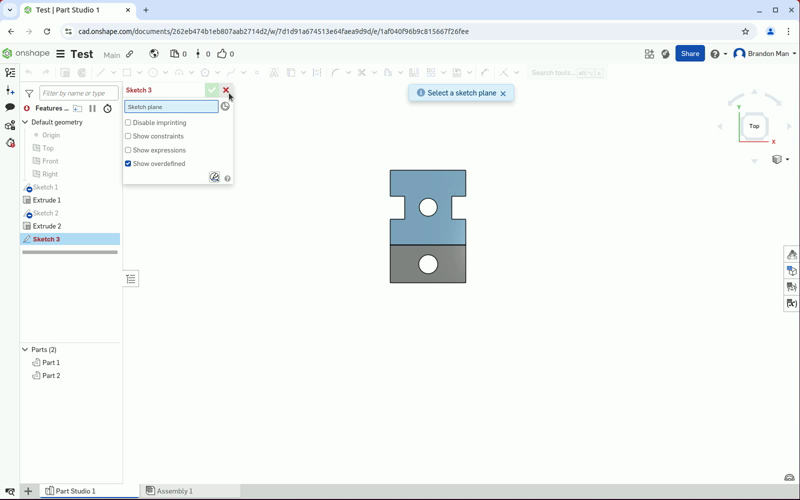
mouse_move(73, 150)
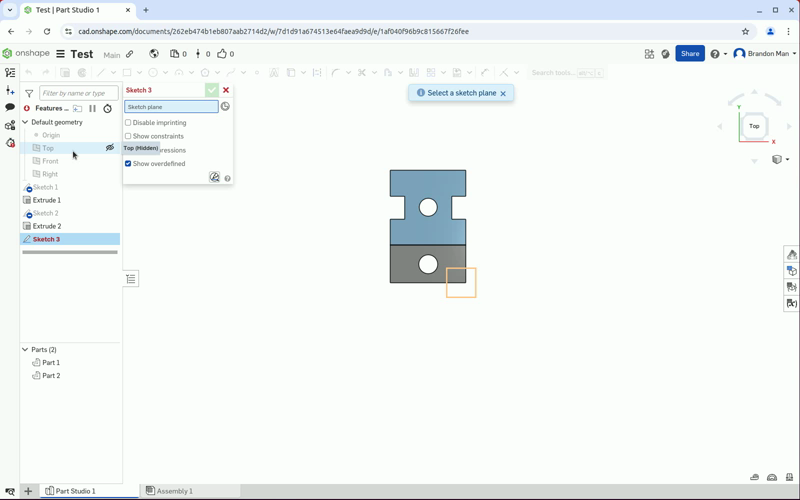
click(73, 150)
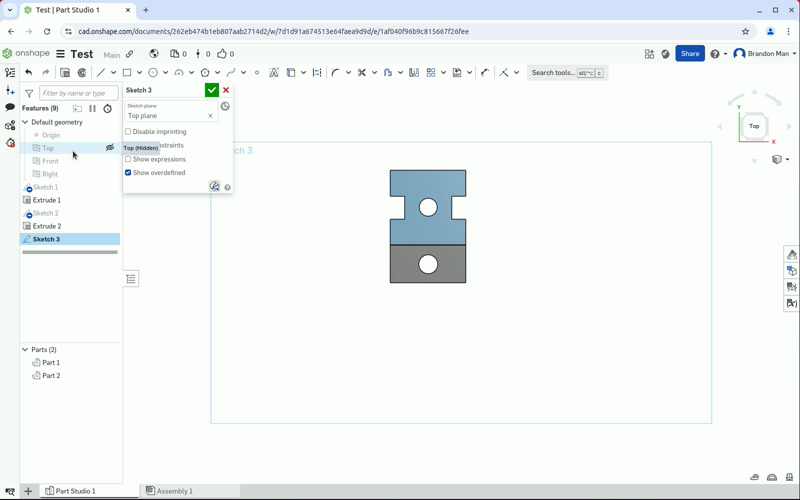
mouse_move(73, 352)
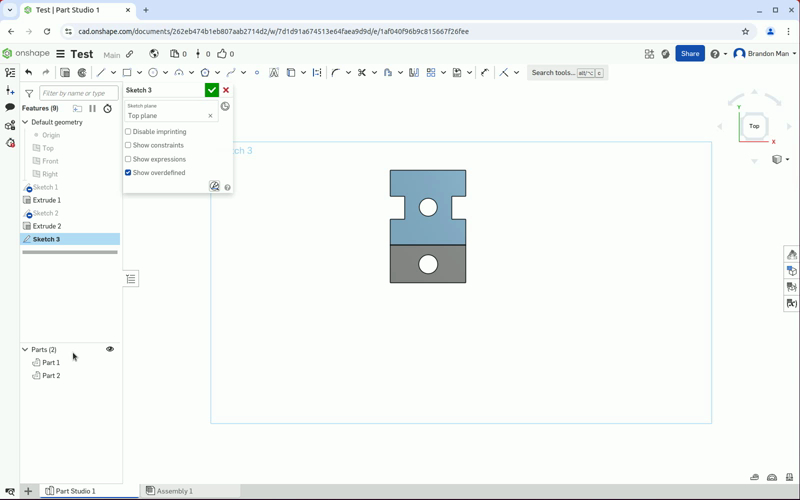
key(y)
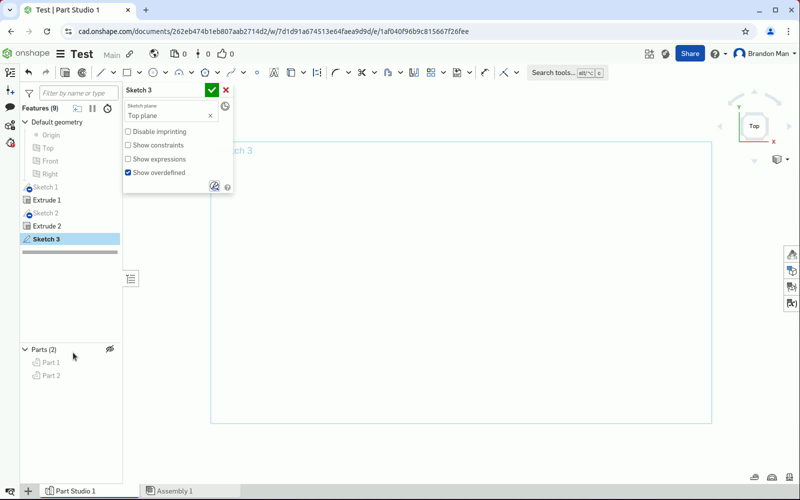
key(l)
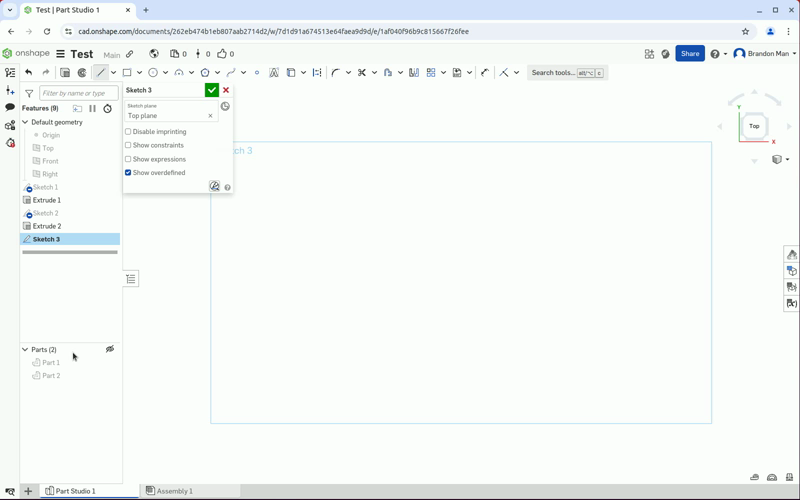
key_down(shift)
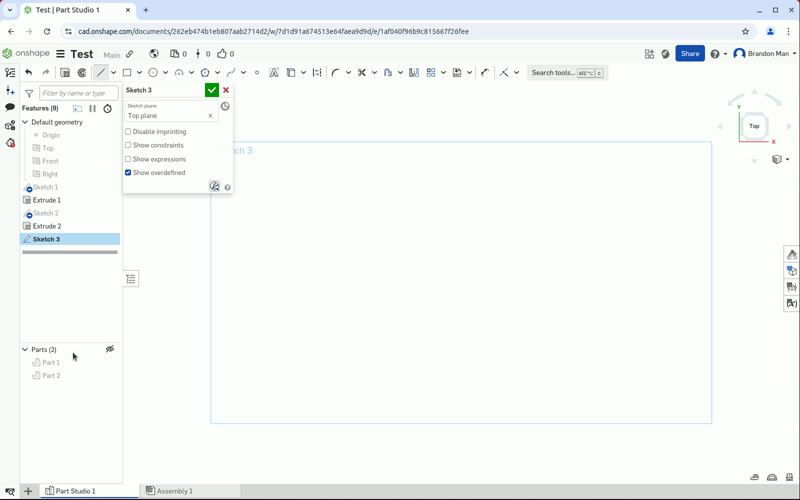
mouse_move(390, 218)
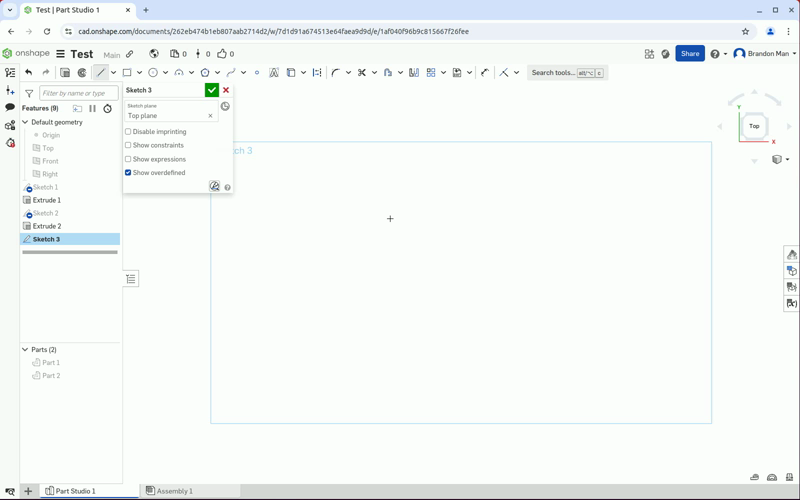
click(390, 218)
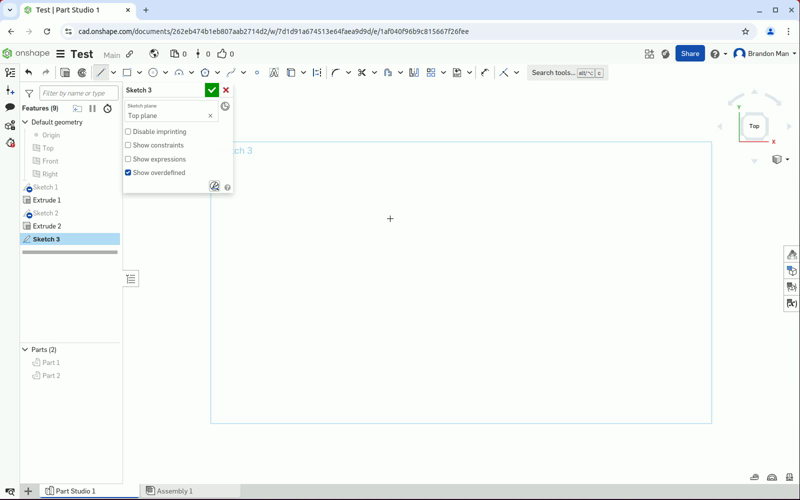
key_up(shift)
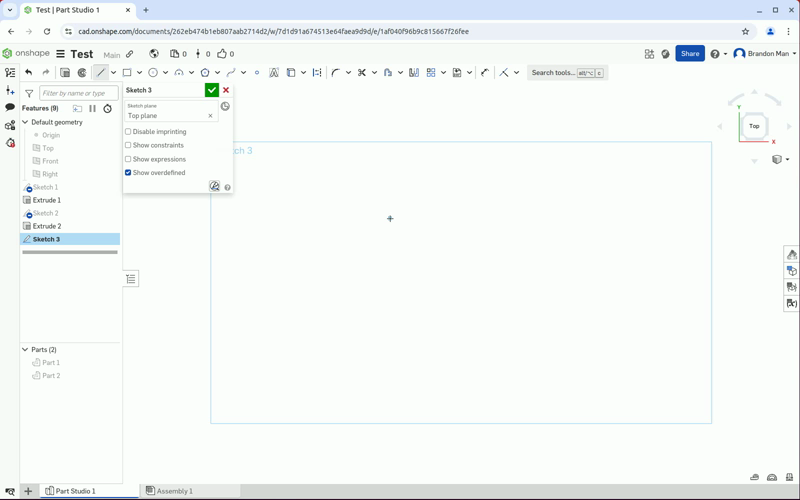
key_down(shift)
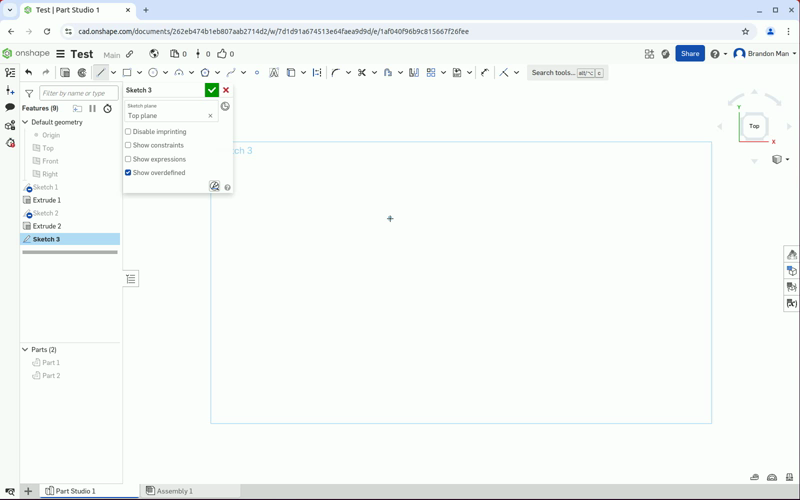
mouse_move(420, 218)
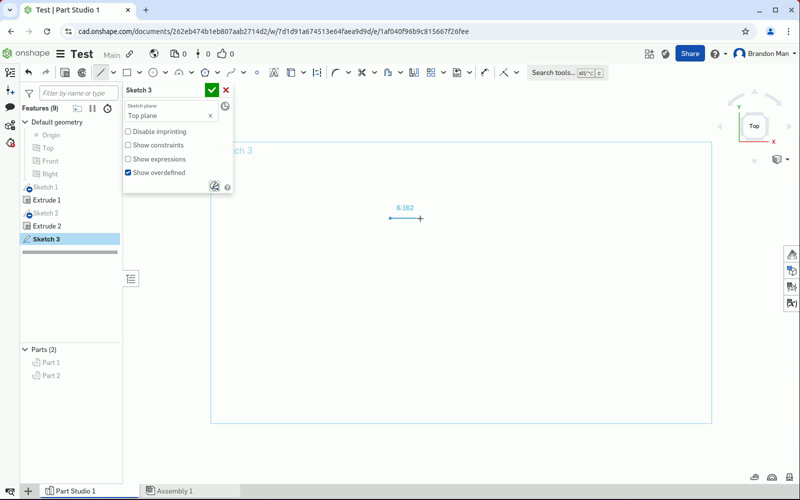
mouse_move(404, 218)
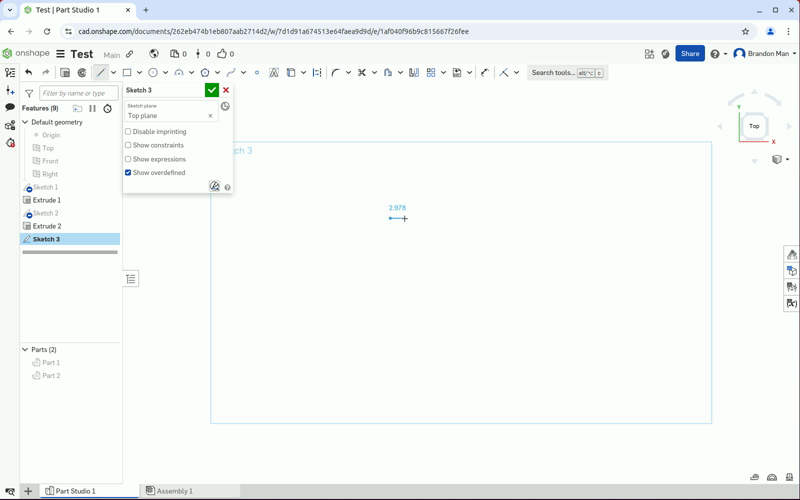
click(404, 218)
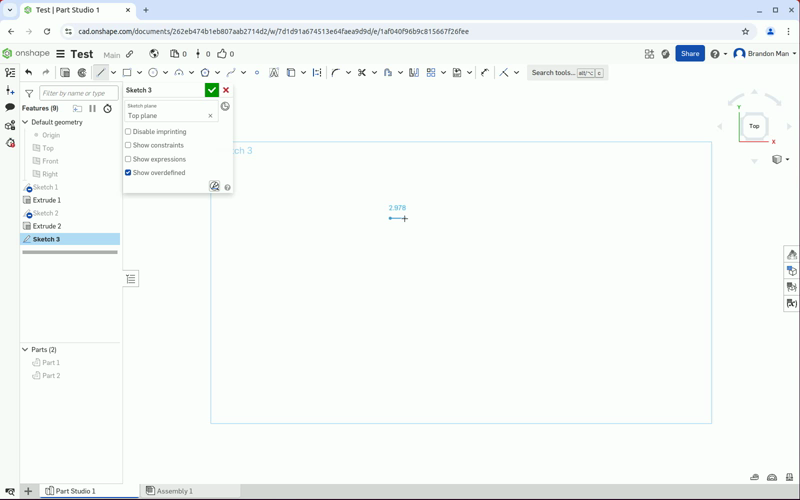
key_up(shift)
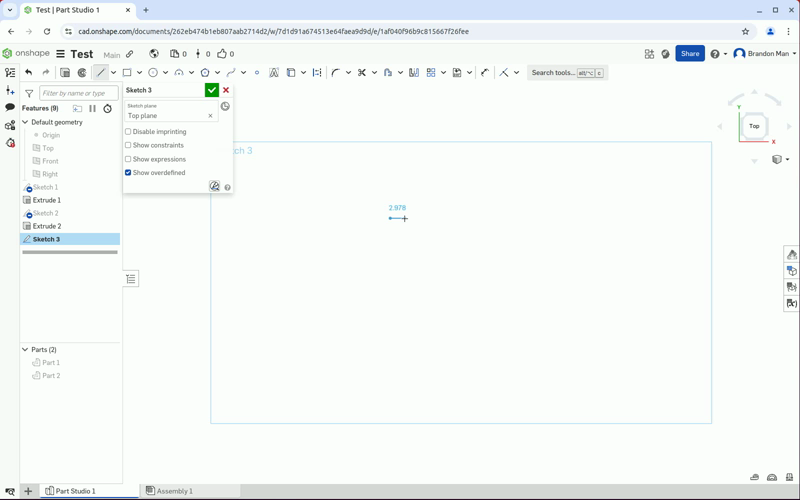
key_down(shift)
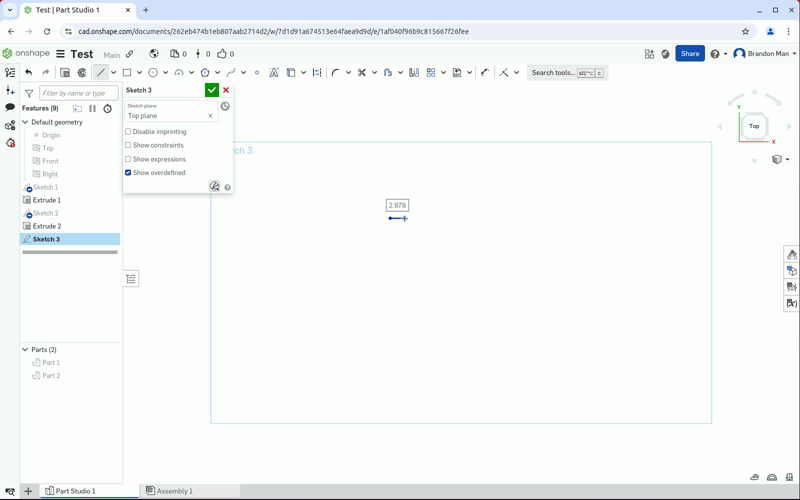
mouse_move(434, 218)
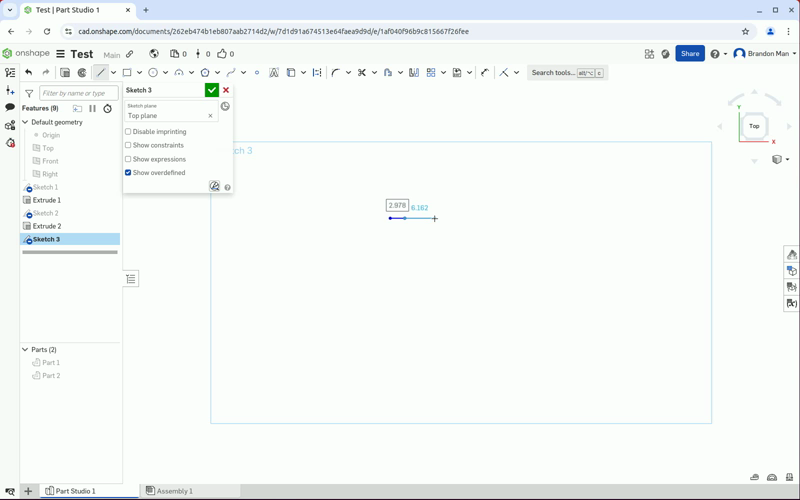
mouse_move(404, 195)
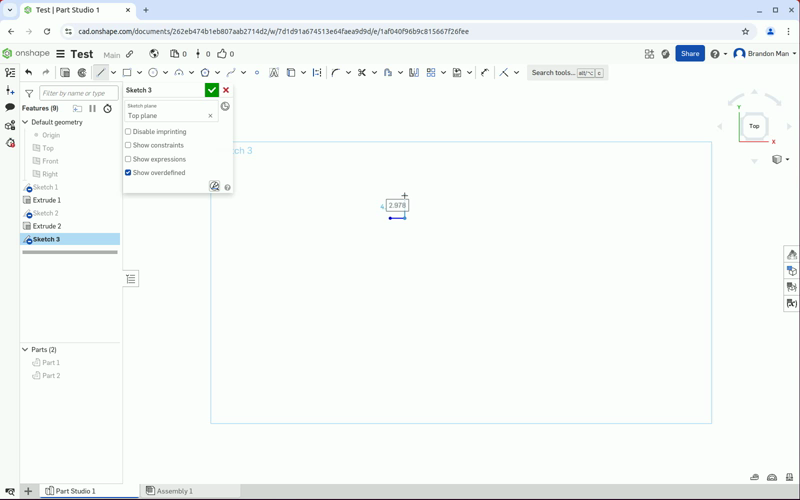
click(404, 195)
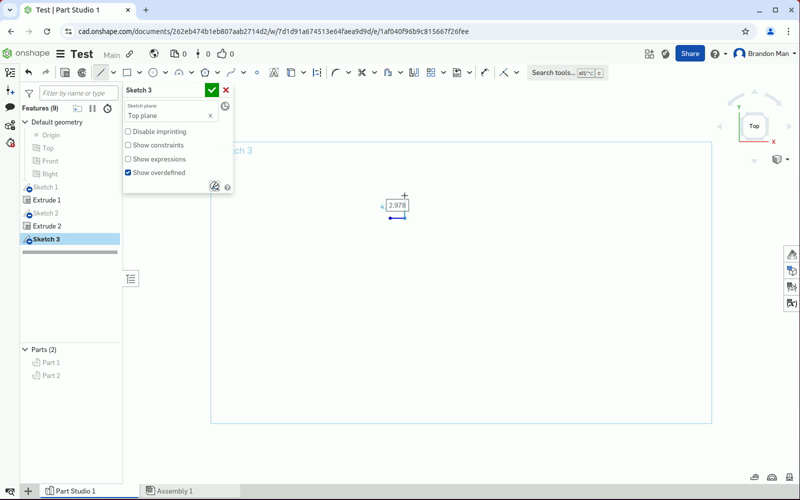
key_up(shift)
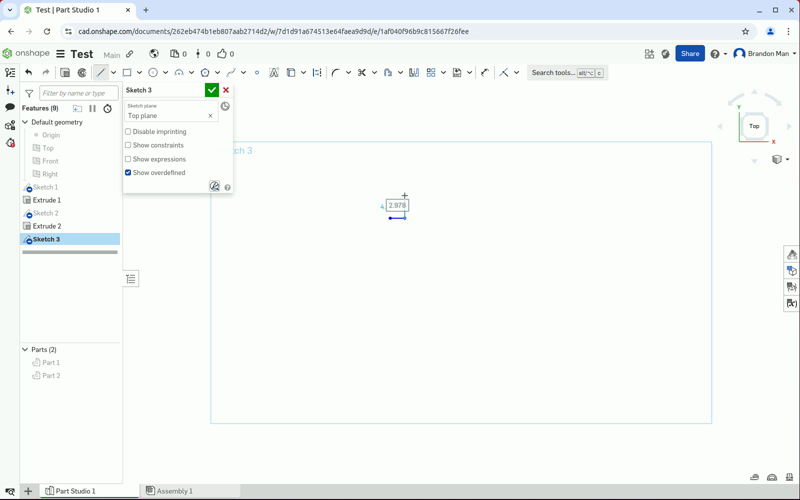
key_down(shift)
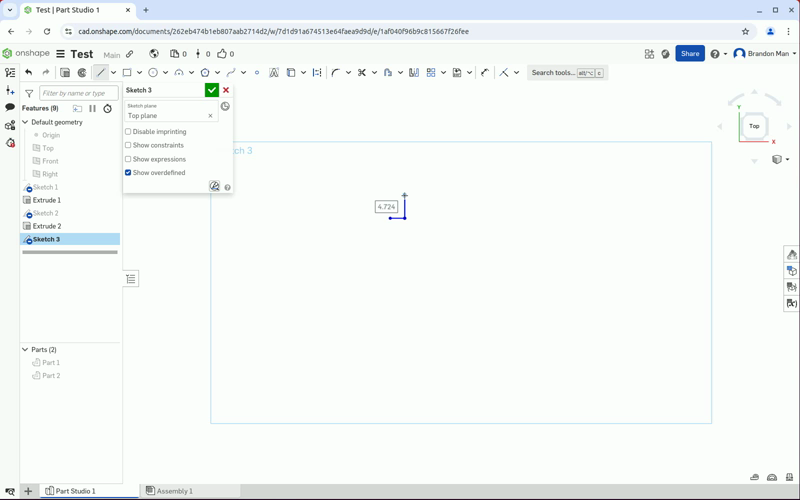
mouse_move(434, 195)
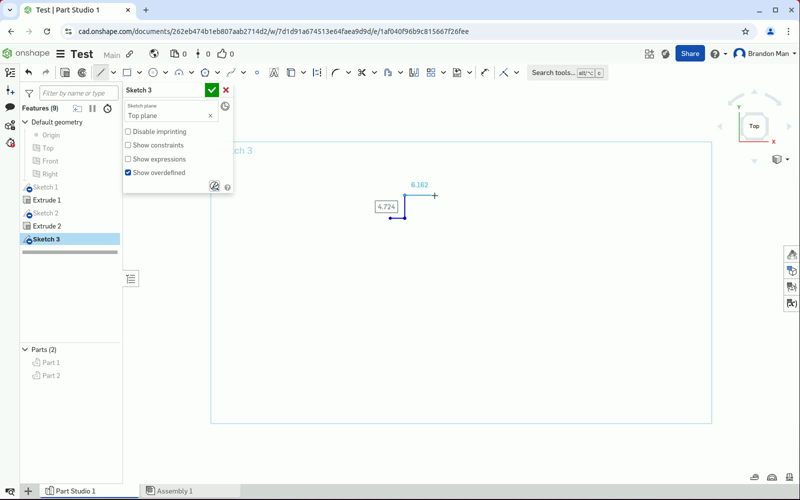
mouse_move(390, 195)
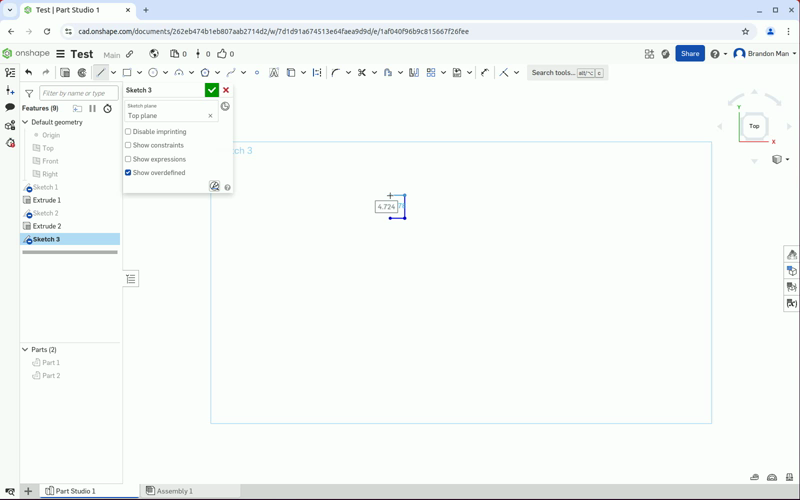
click(390, 195)
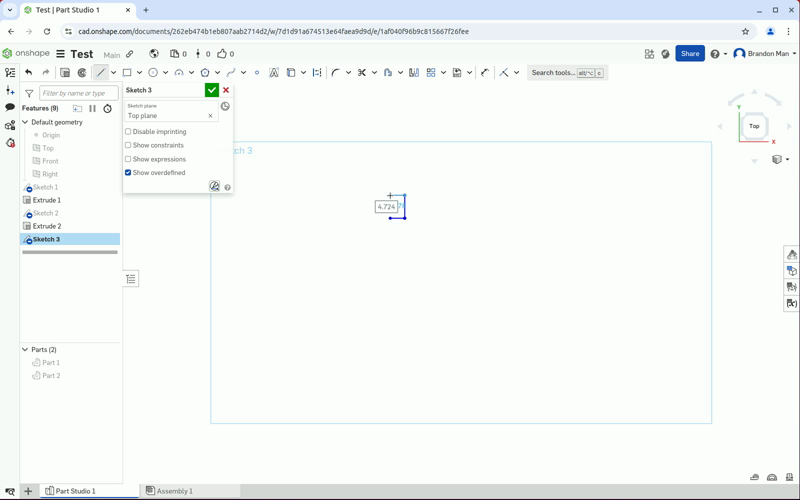
key_up(shift)
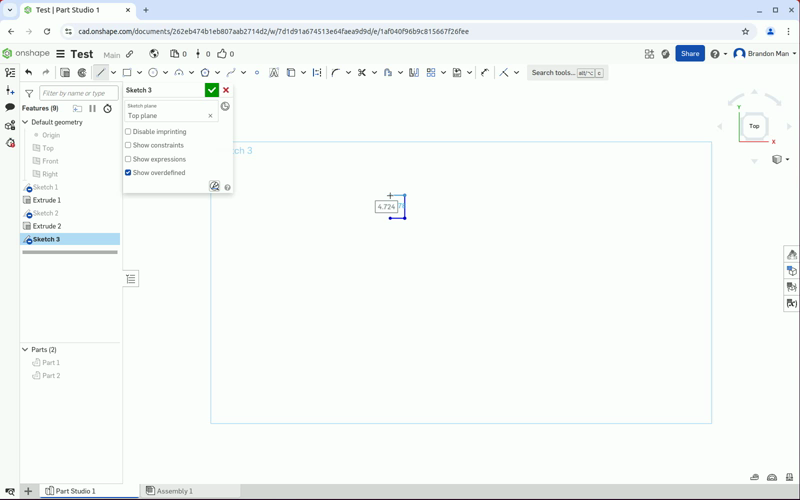
mouse_move(420, 195)
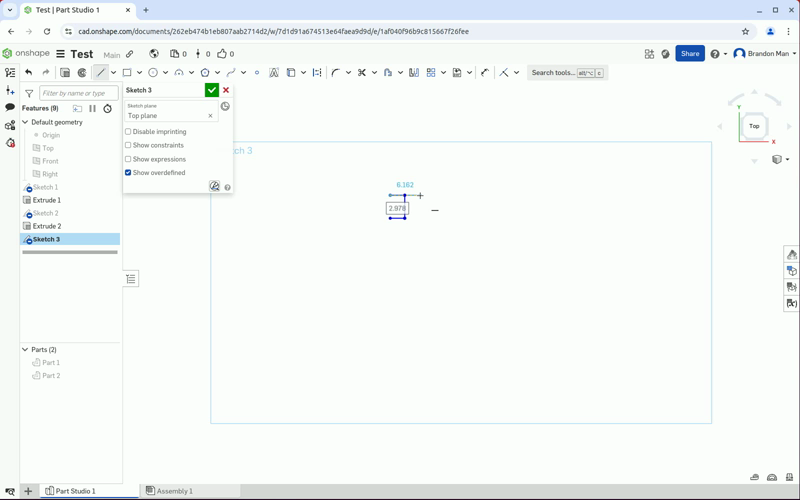
key_down(shift)
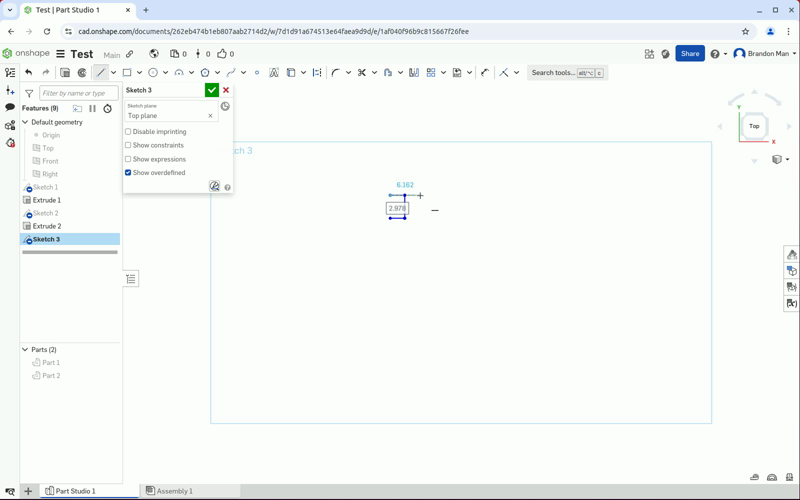
mouse_move(390, 218)
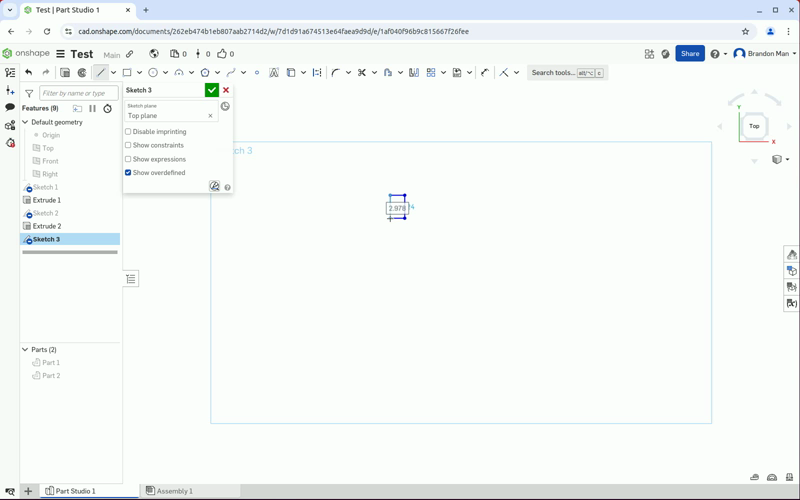
key_up(shift)
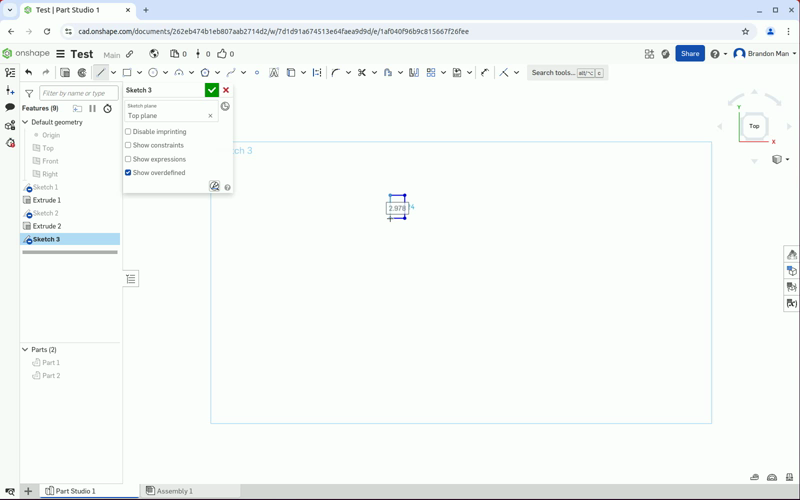
click(390, 218)
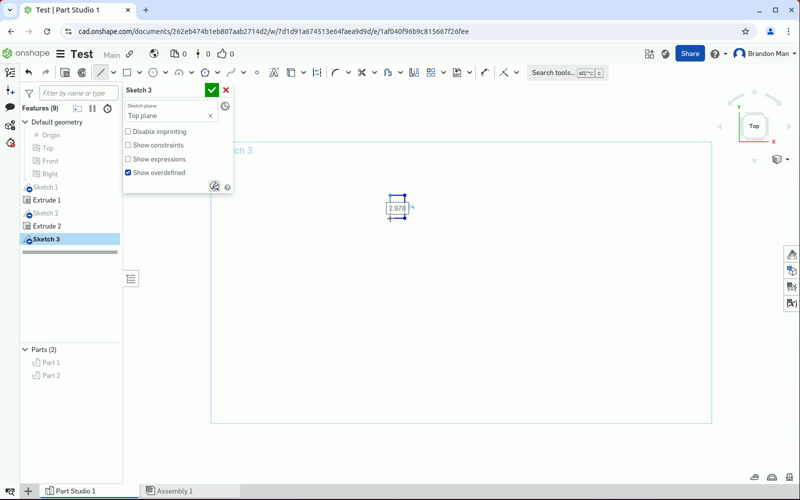
key(esc)
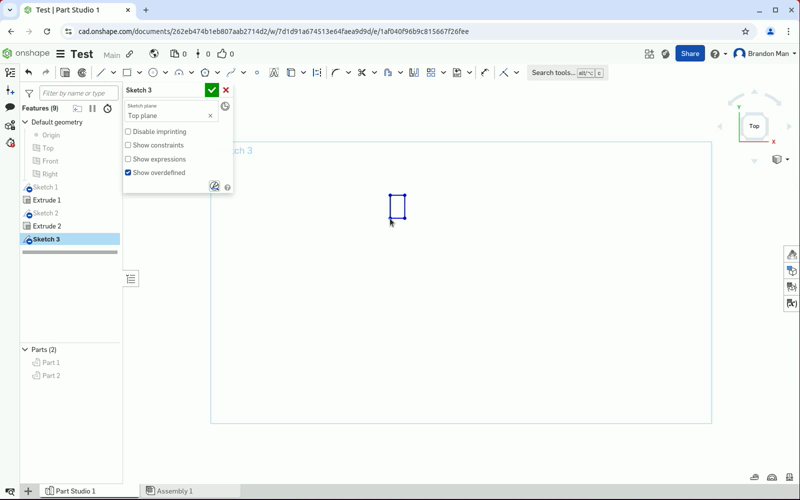
mouse_move(404, 204)
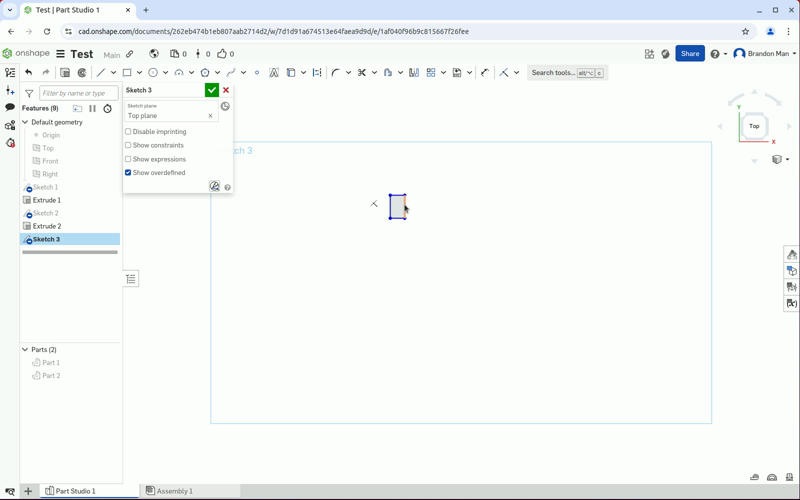
scroll(6)
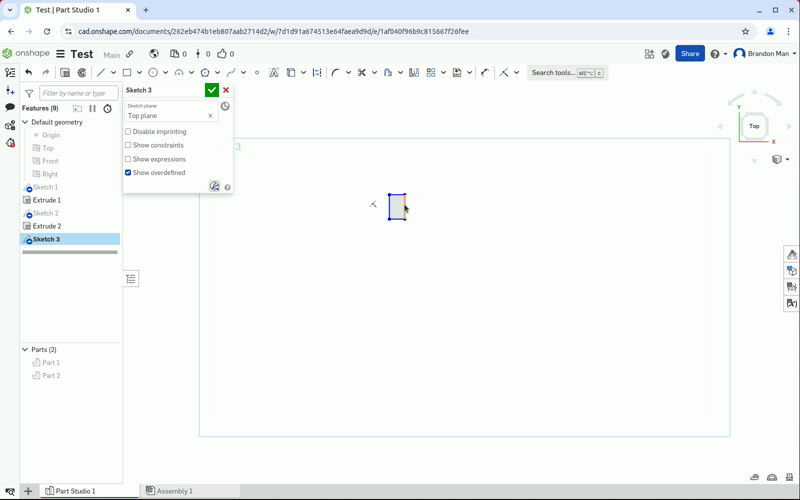
scroll(6)
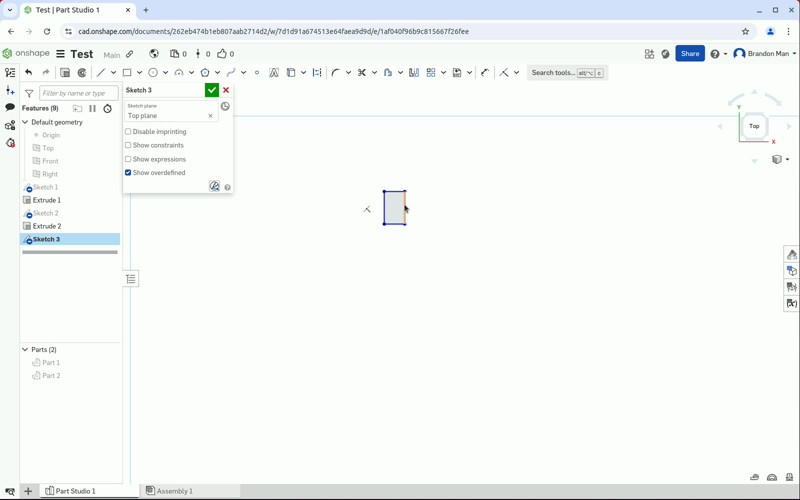
scroll(6)
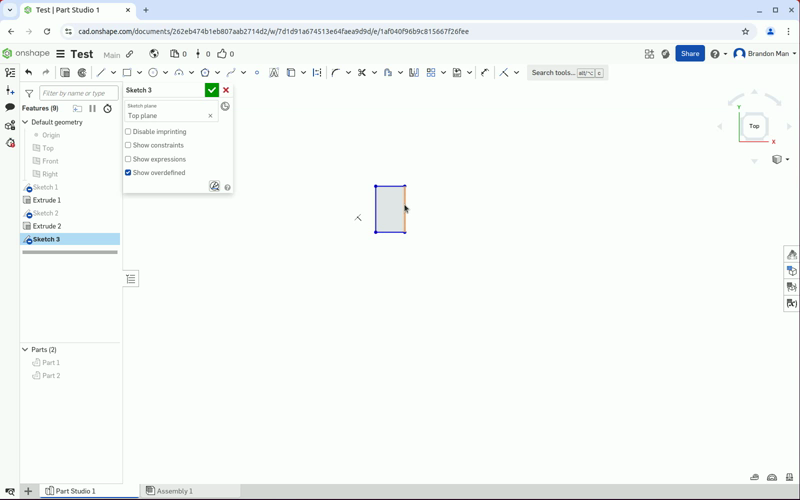
scroll(6)
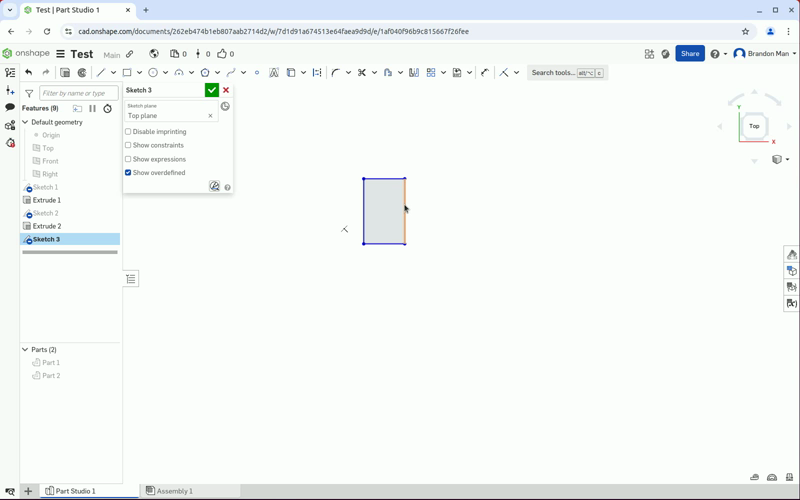
scroll(6)
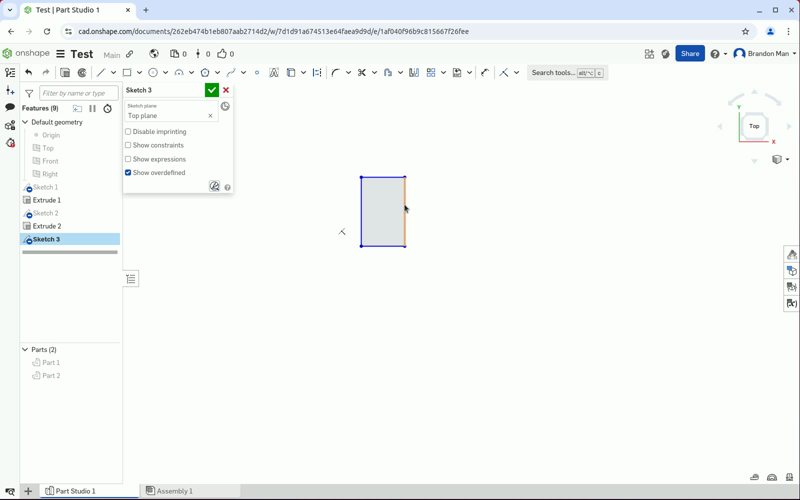
scroll(6)
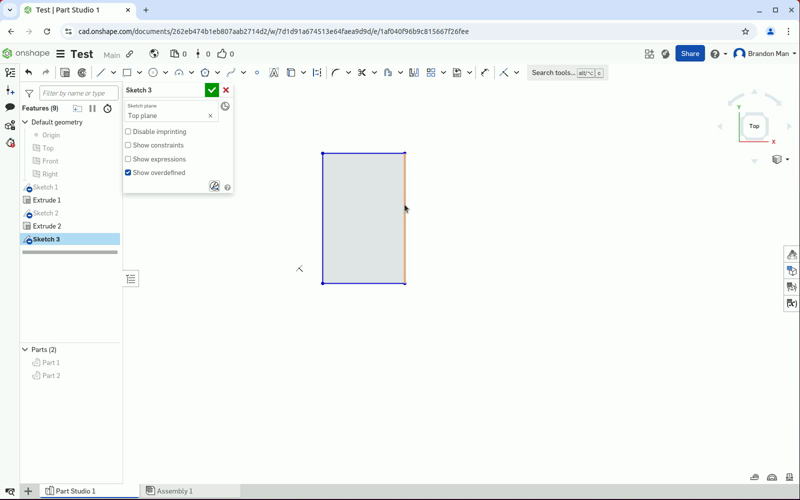
scroll(6)
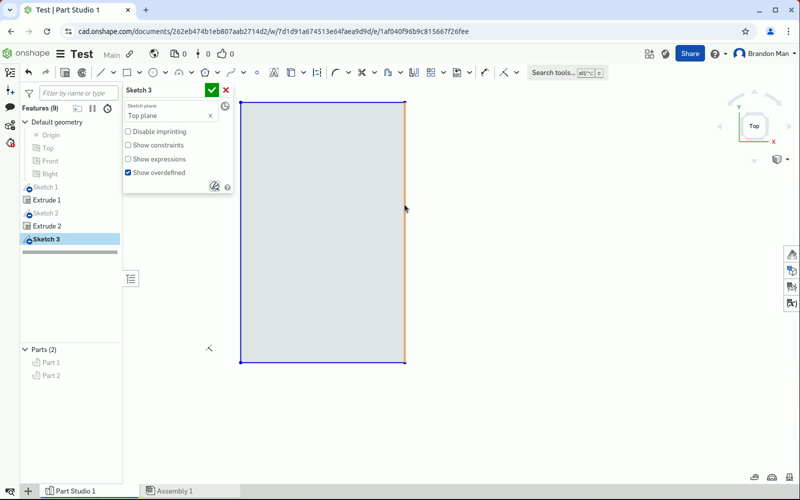
click(404, 204)
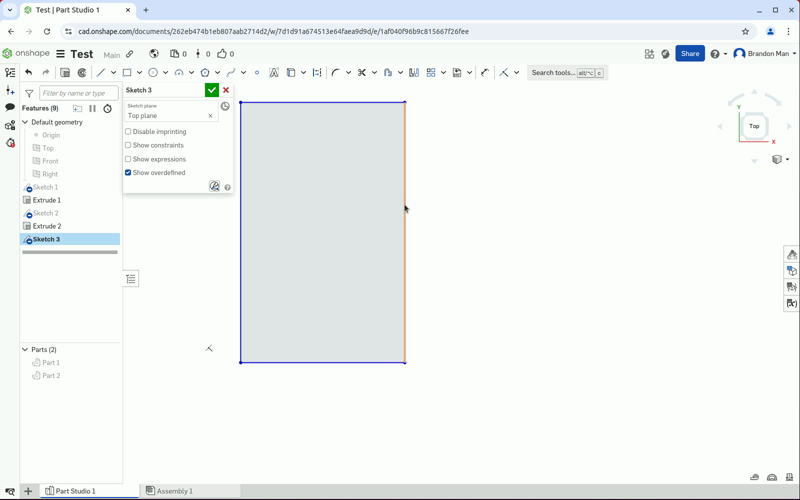
scroll(-6)
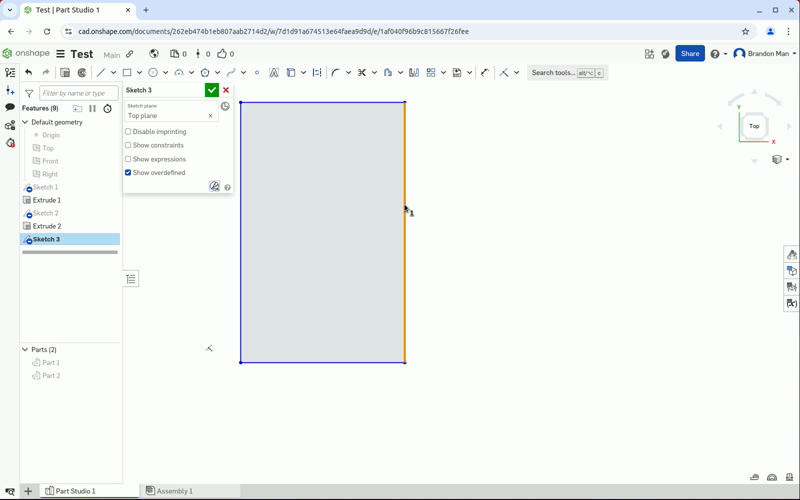
scroll(-6)
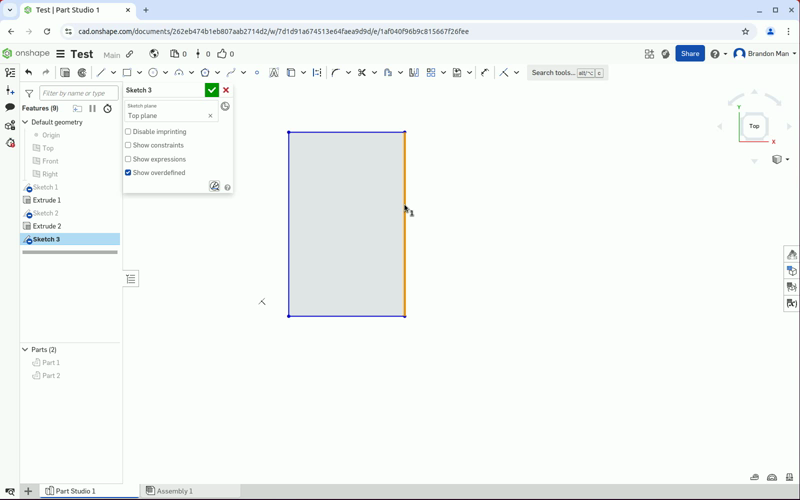
scroll(-6)
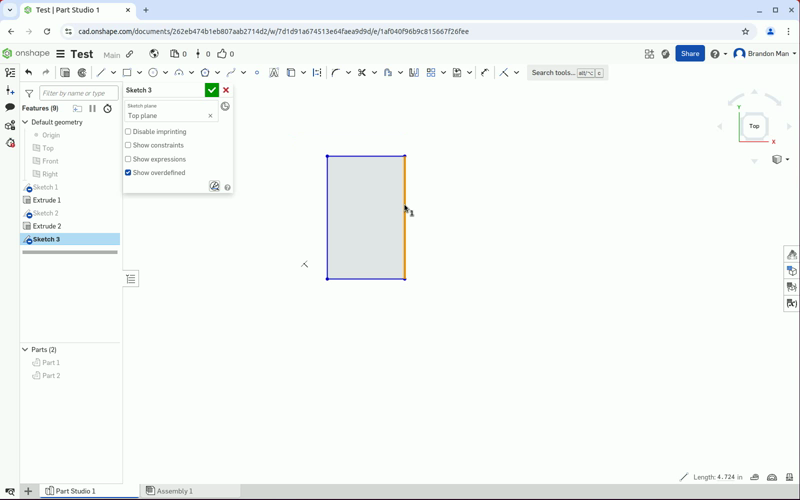
scroll(-6)
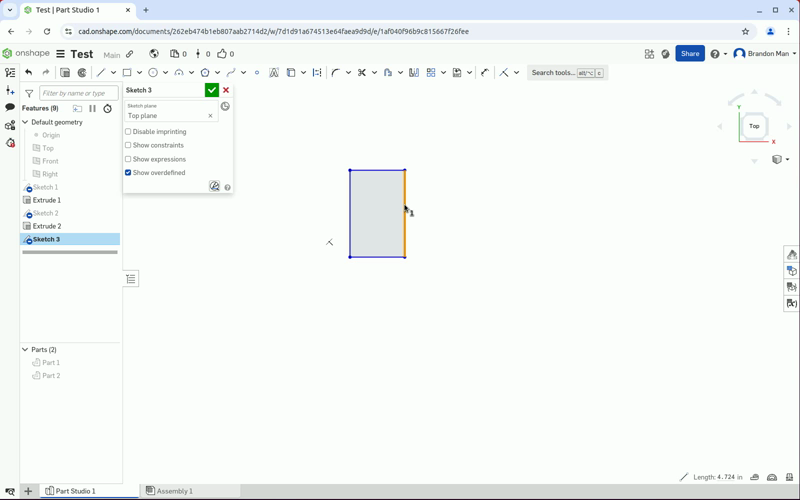
scroll(-6)
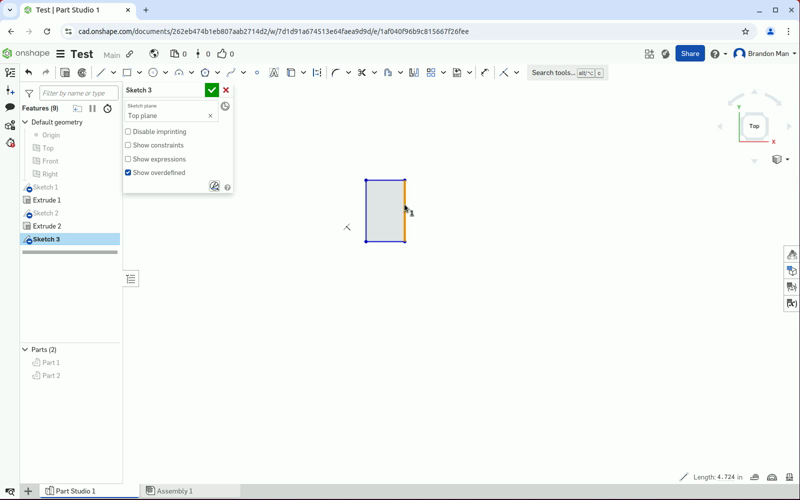
scroll(-6)
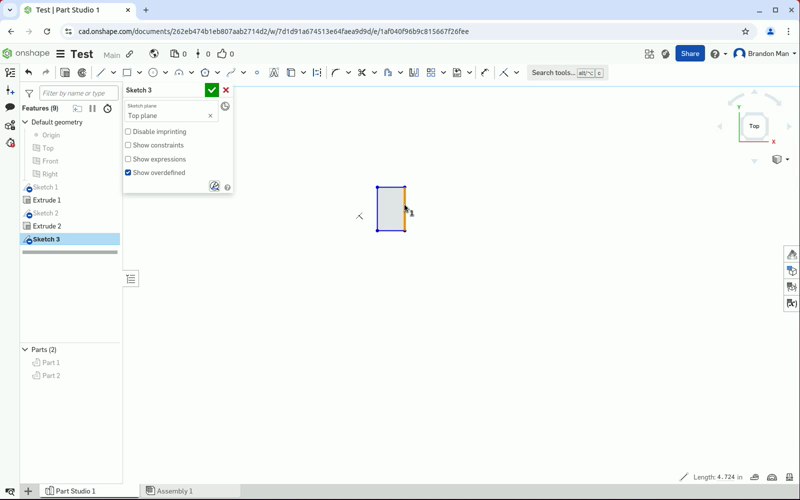
scroll(-6)
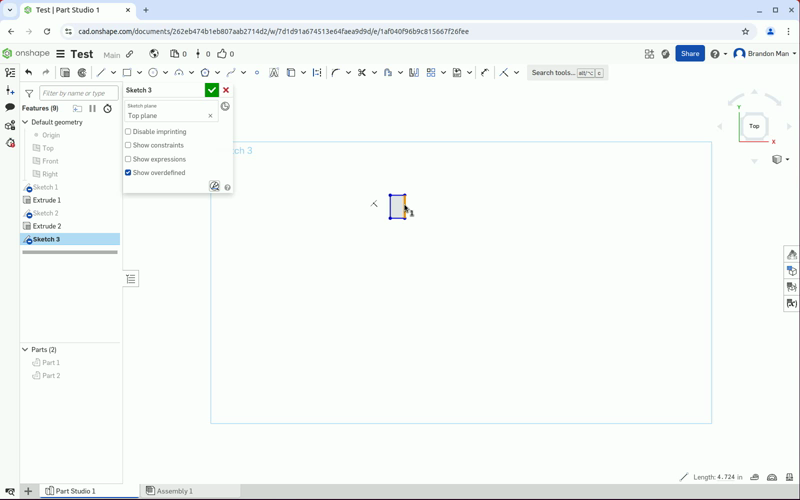
mouse_move(73, 352)
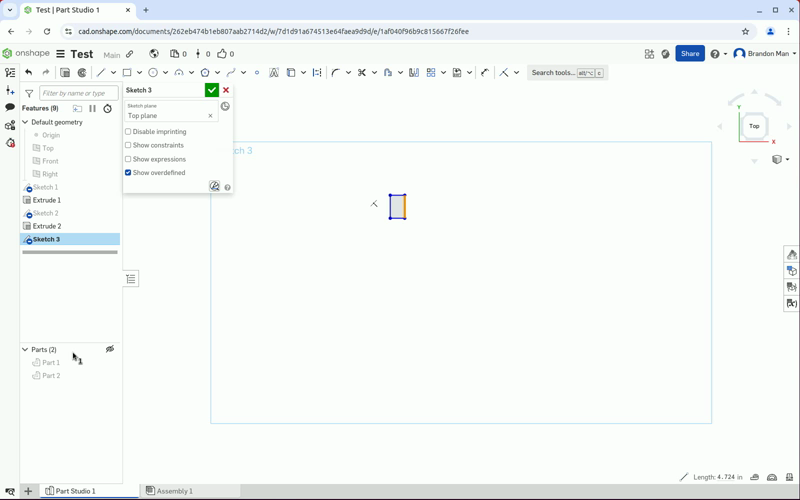
key(shift+y)
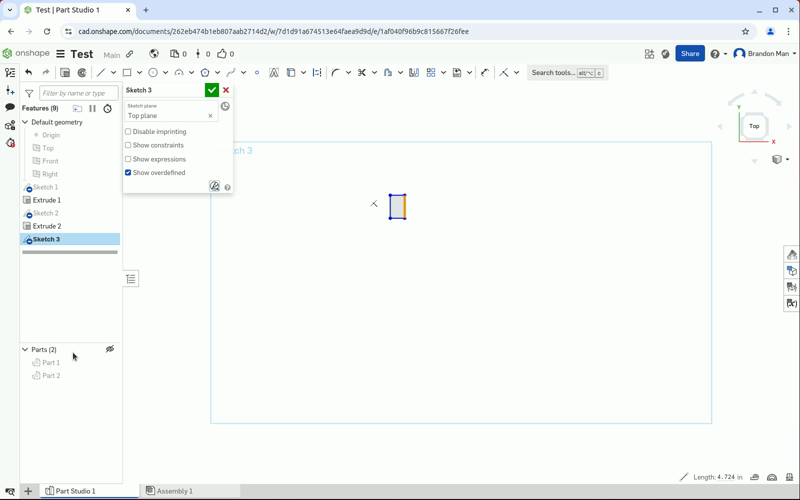
key(shift+e)
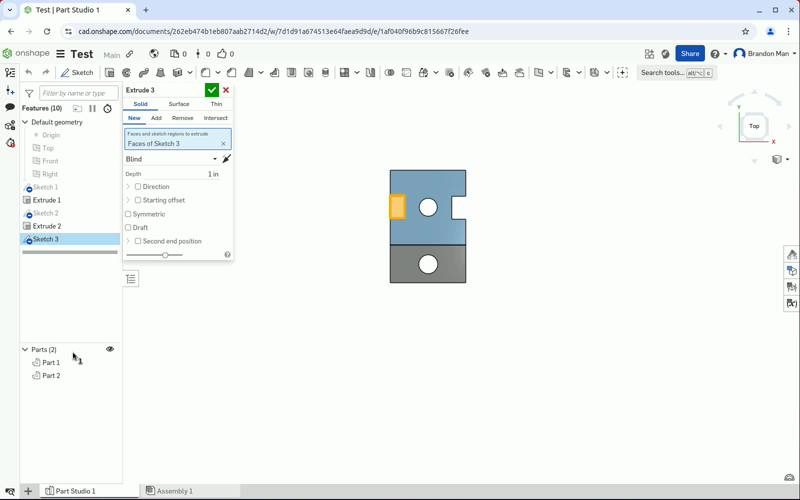
mouse_move(143, 106)
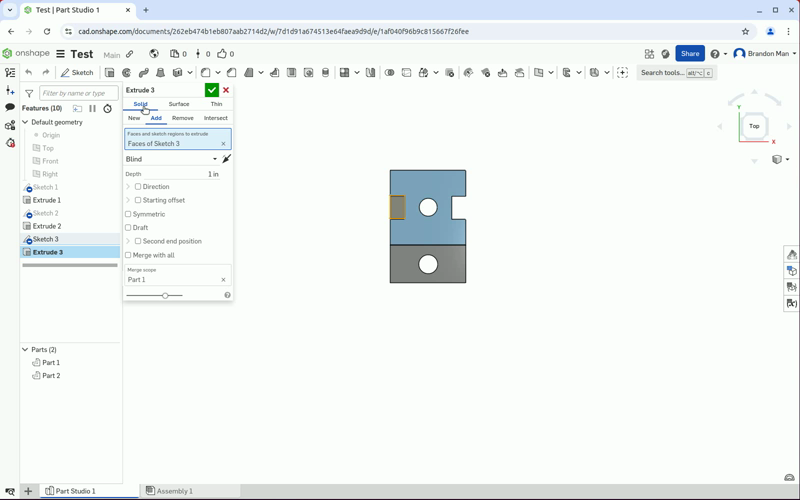
click(143, 106)
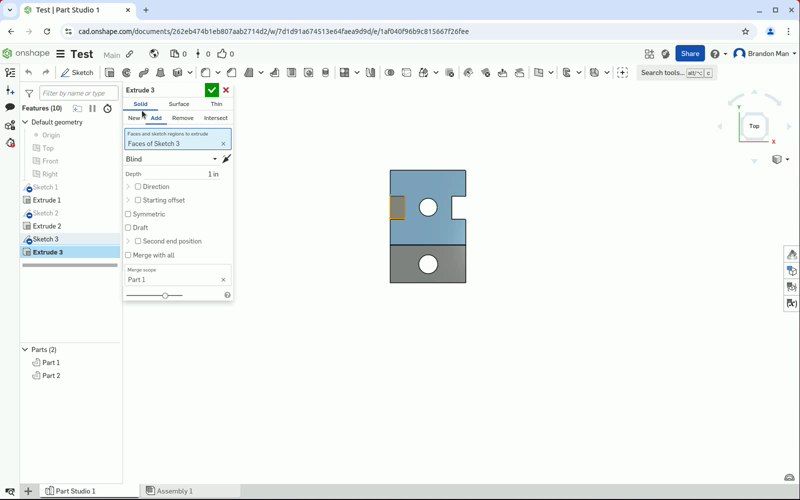
mouse_move(137, 120)
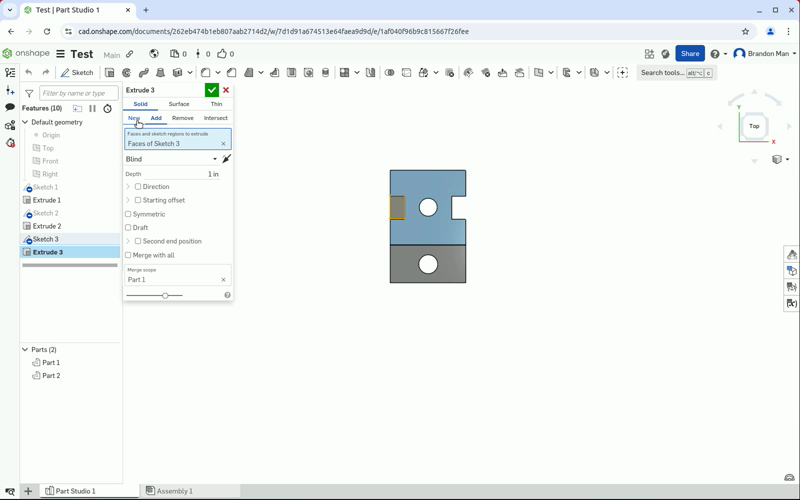
click(137, 120)
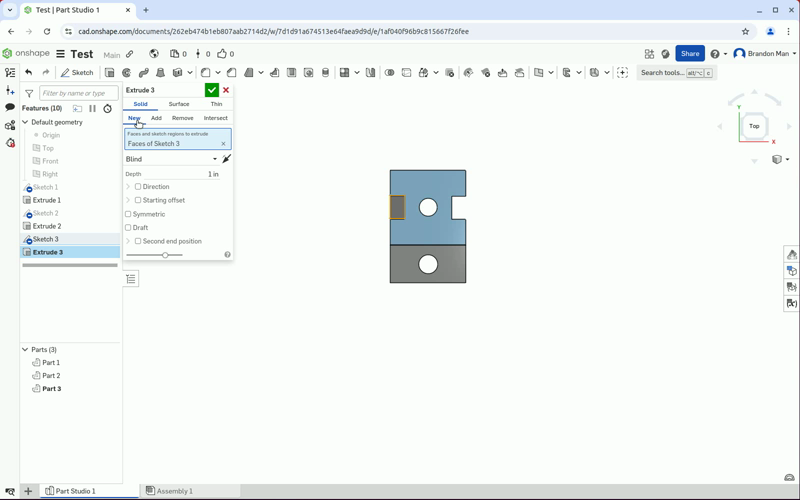
key(tab, 4)
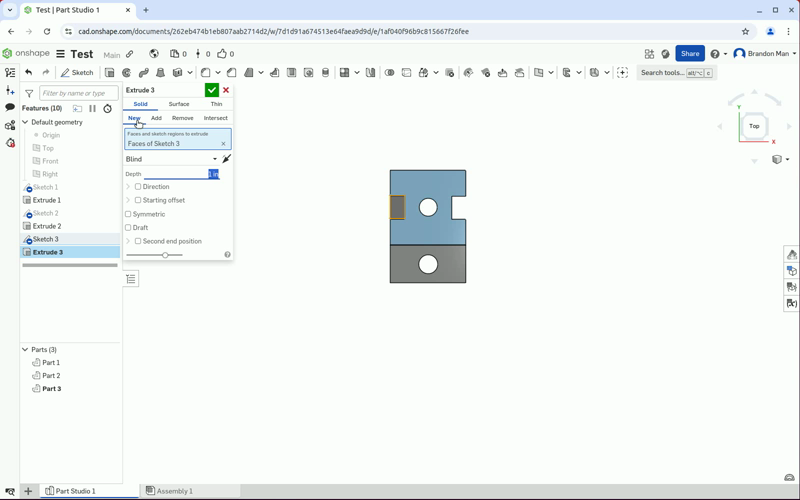
text(7.703)
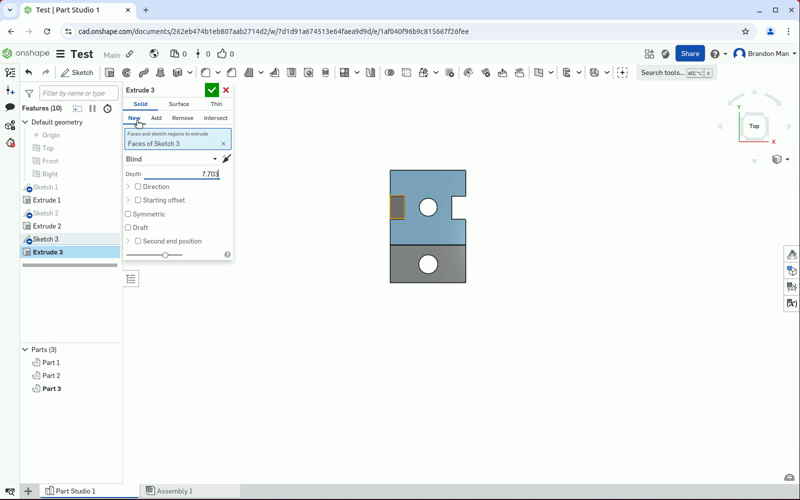
key(enter)
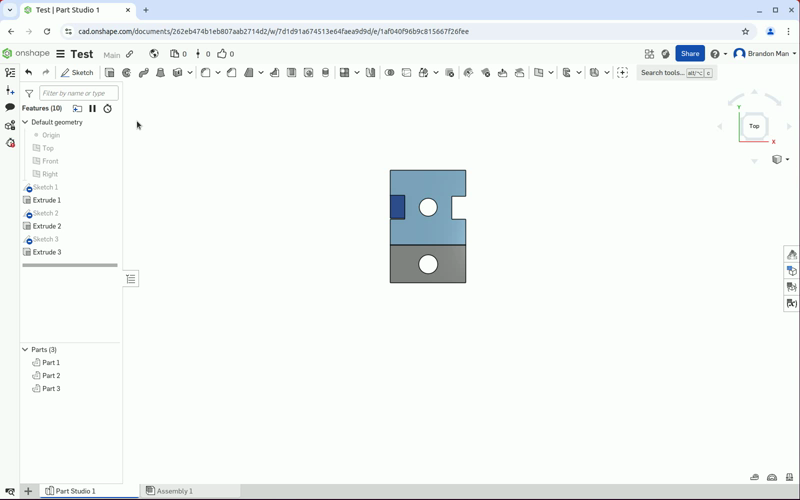
key(shift+h)
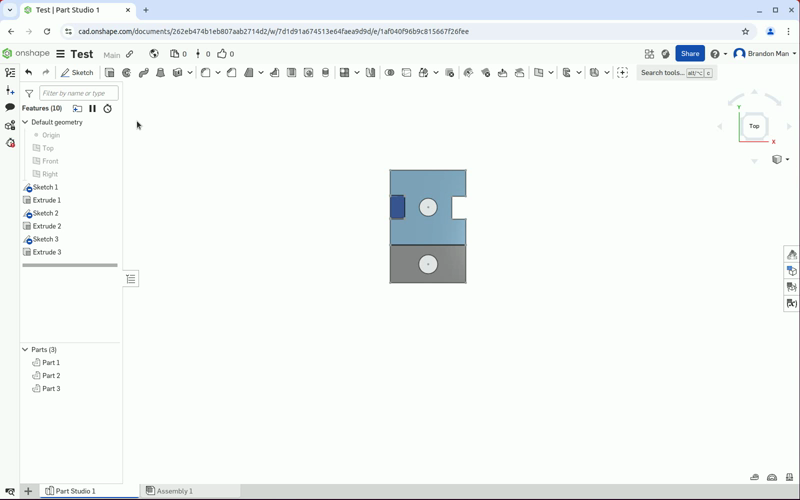
key(shift+h)
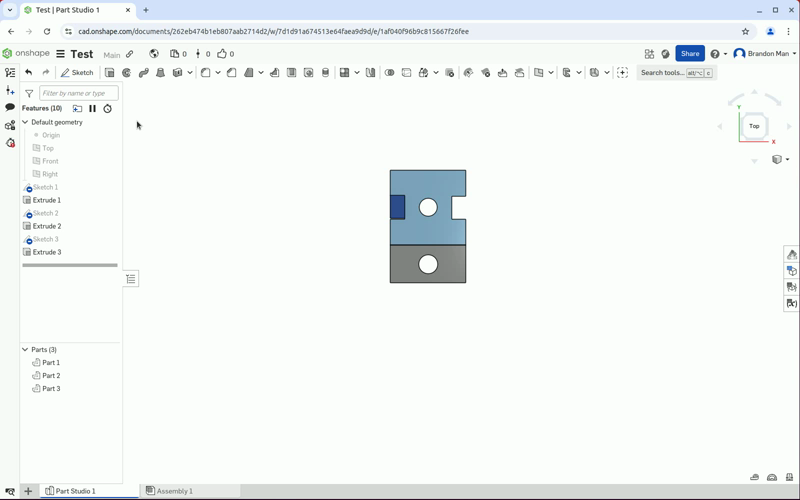
mouse_move(73, 189)
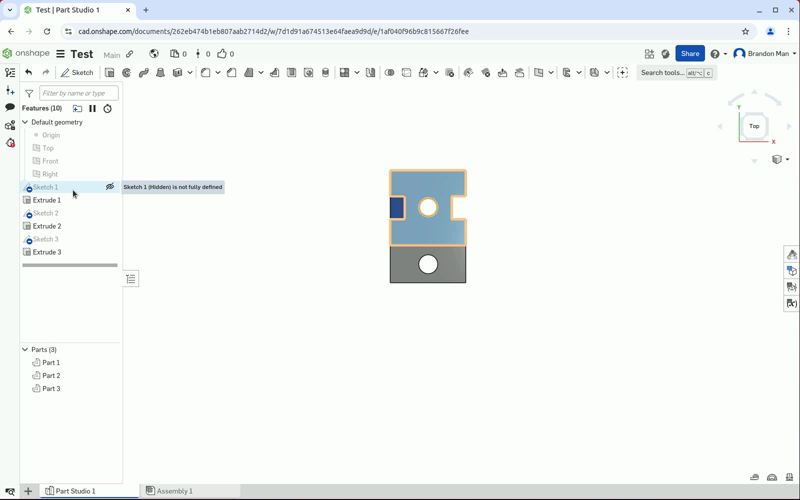
click(73, 189)
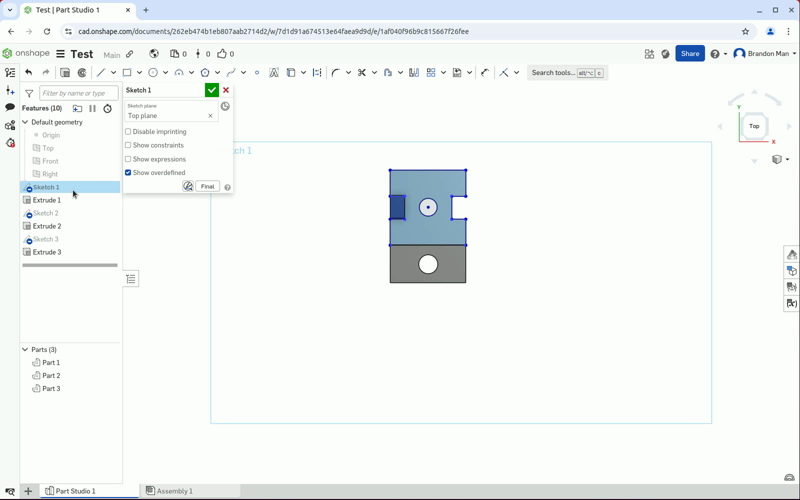
mouse_move(229, 92)
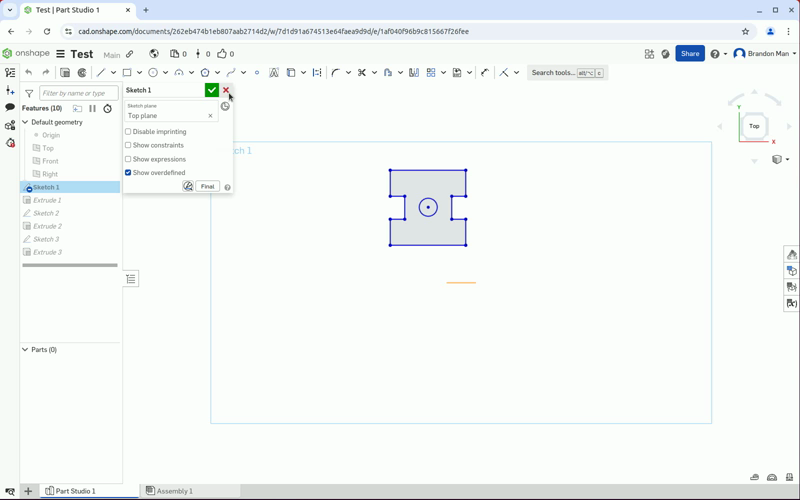
click(229, 92)
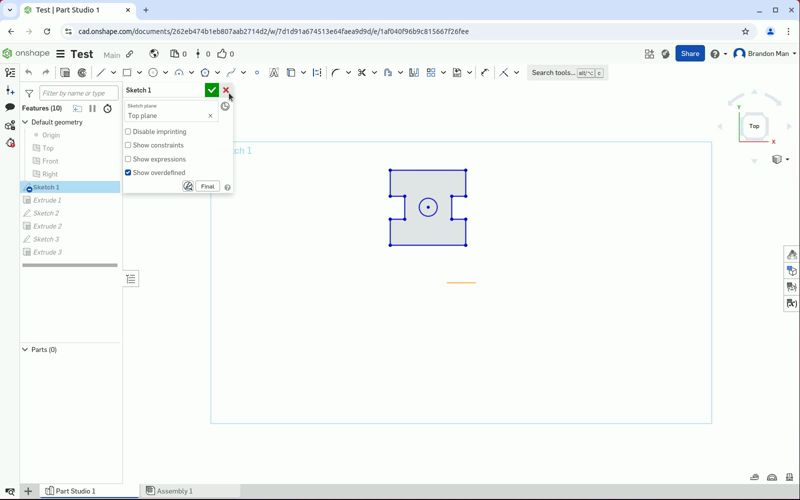
key(shift+s)
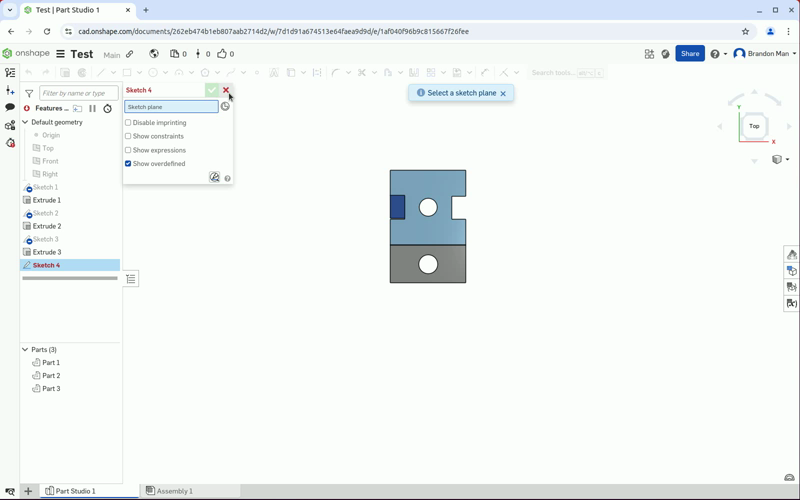
mouse_move(73, 150)
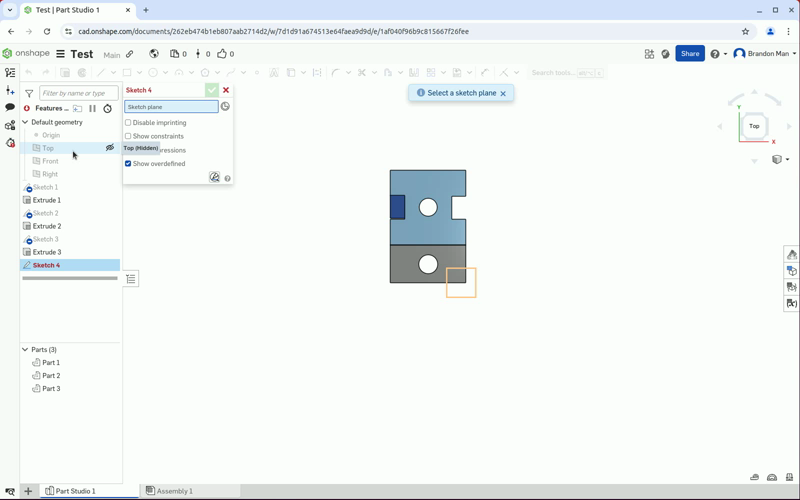
click(73, 150)
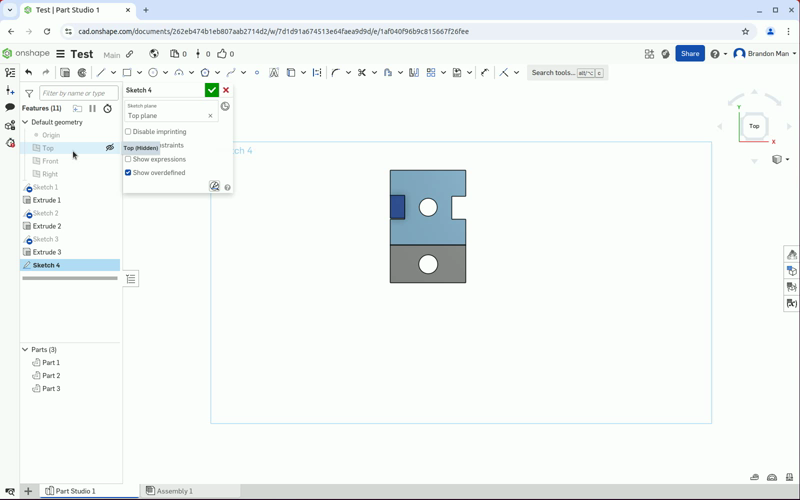
mouse_move(73, 352)
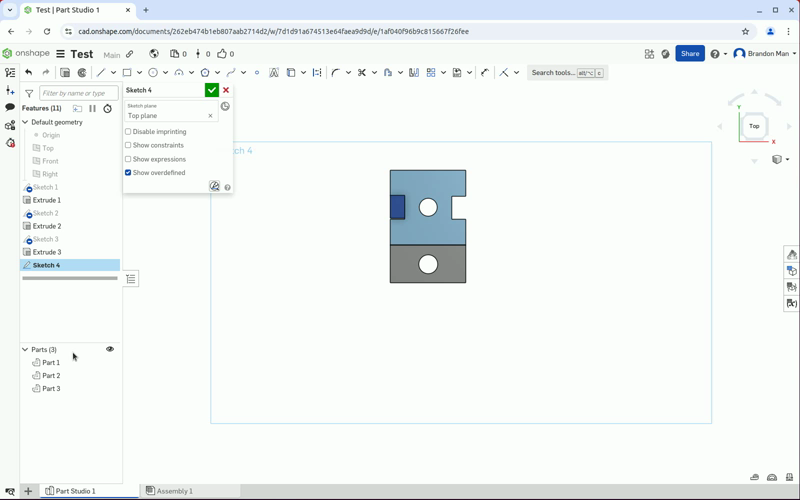
key(y)
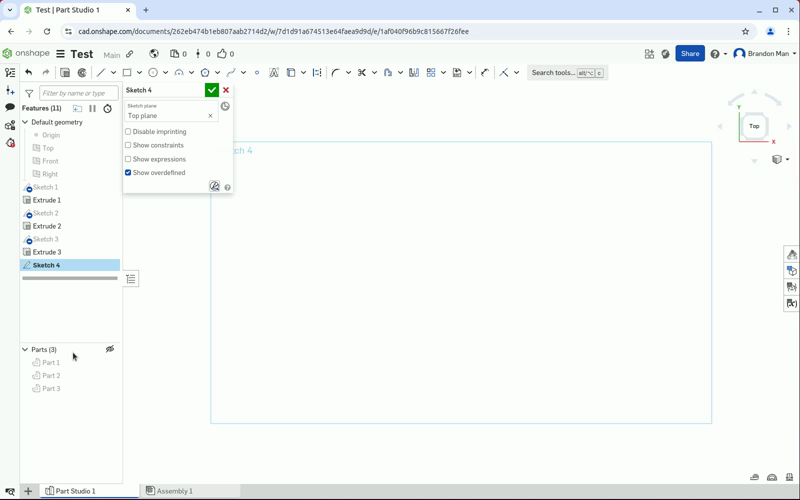
key(l)
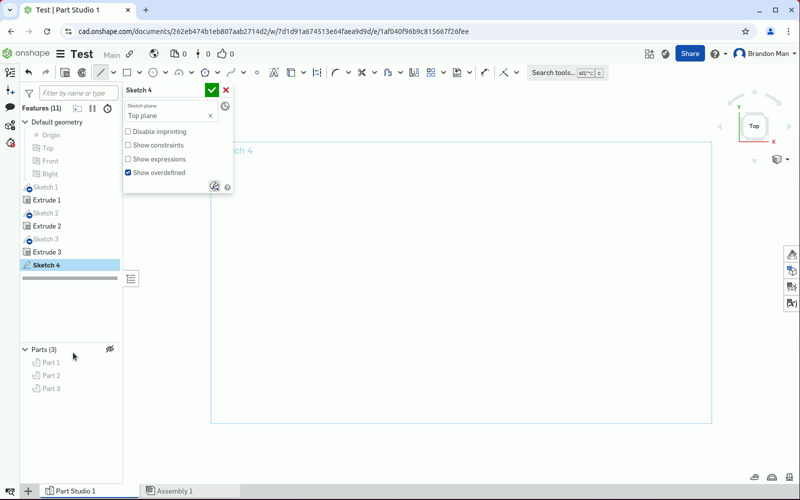
key_down(shift)
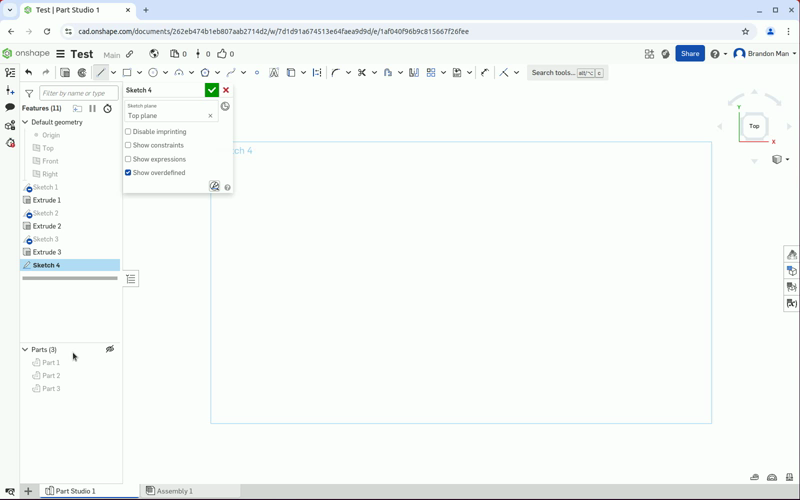
mouse_move(451, 218)
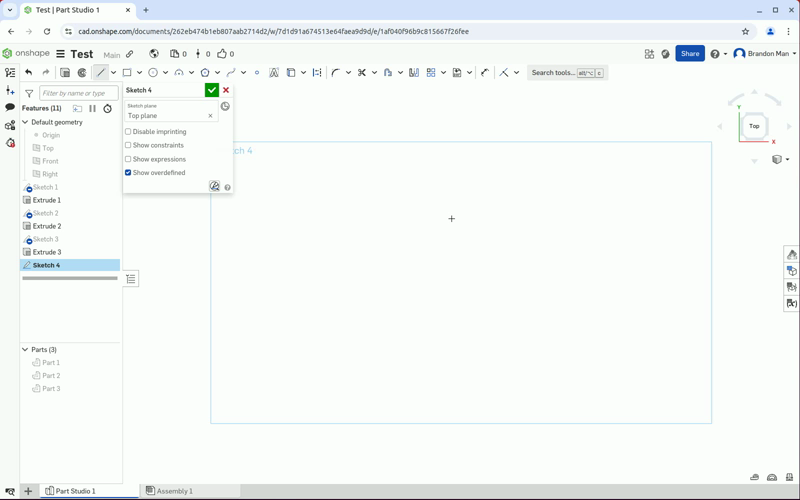
click(451, 218)
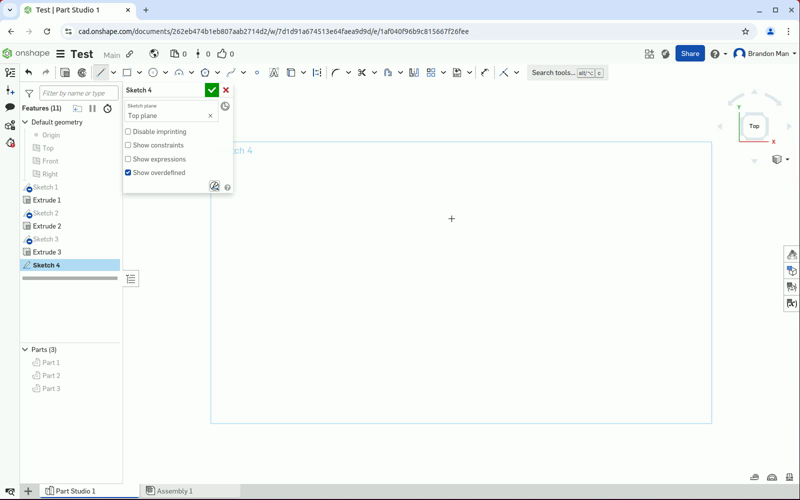
key_up(shift)
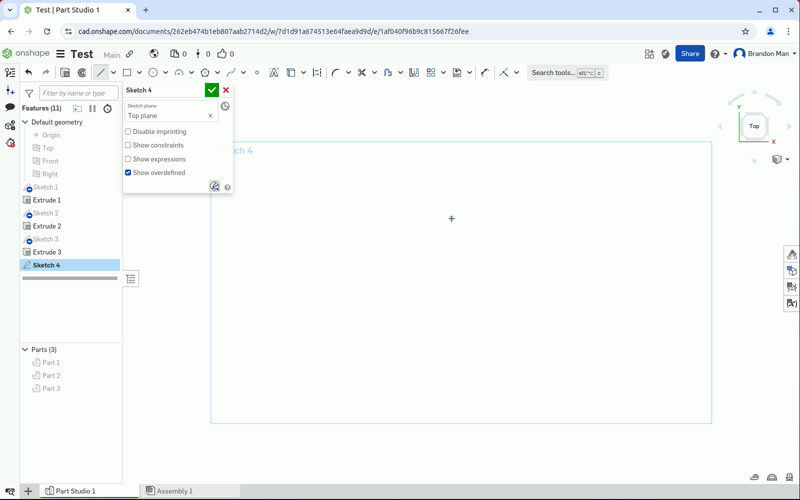
key_down(shift)
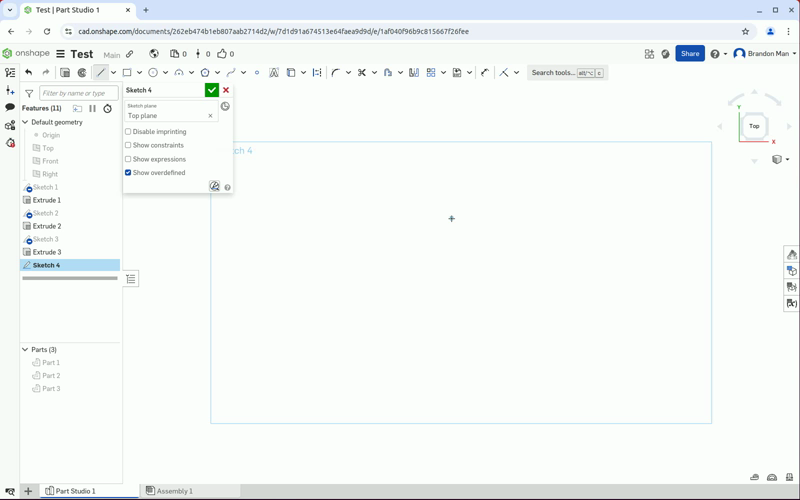
mouse_move(481, 218)
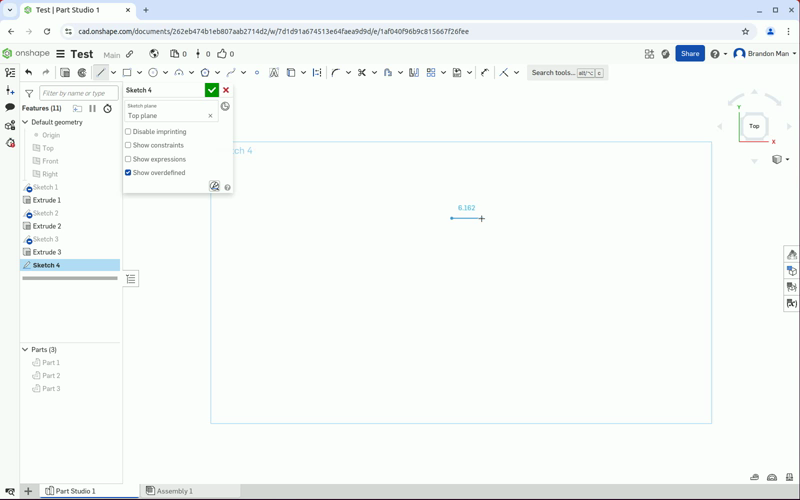
mouse_move(466, 218)
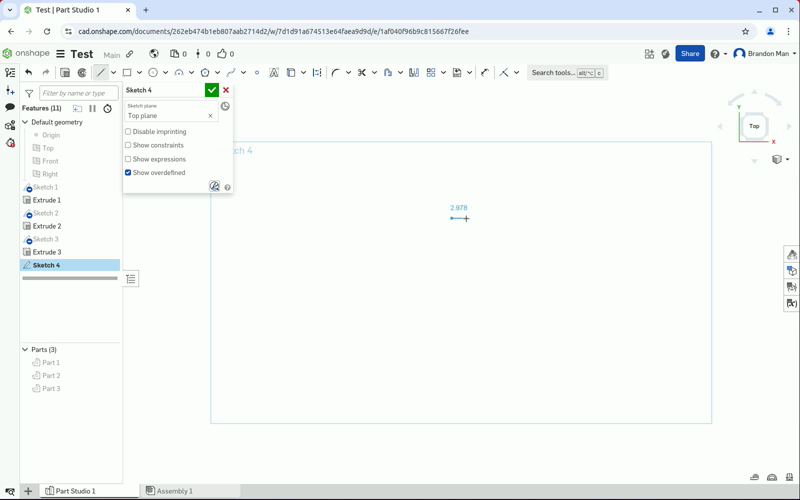
click(466, 218)
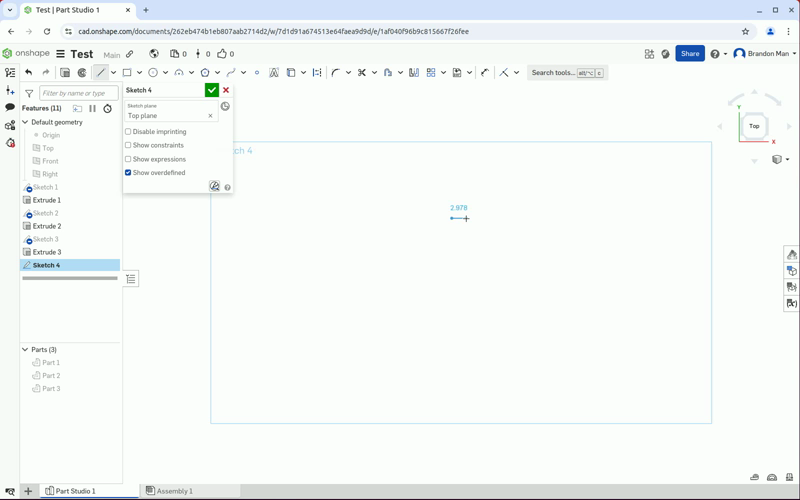
key_up(shift)
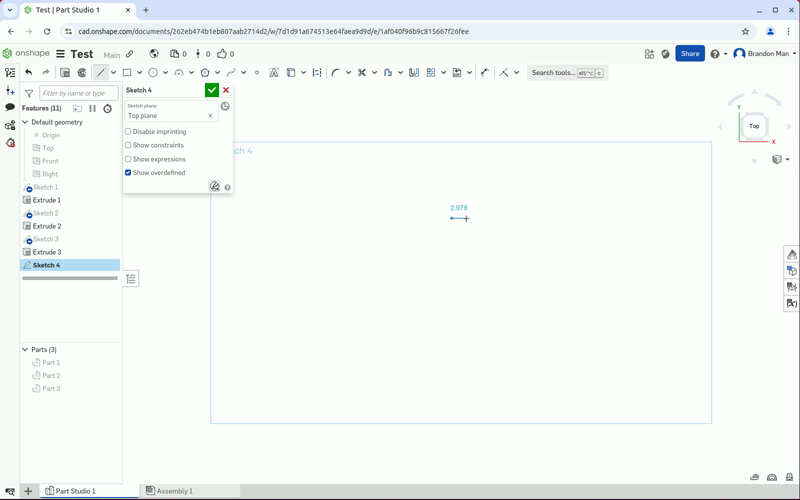
key_down(shift)
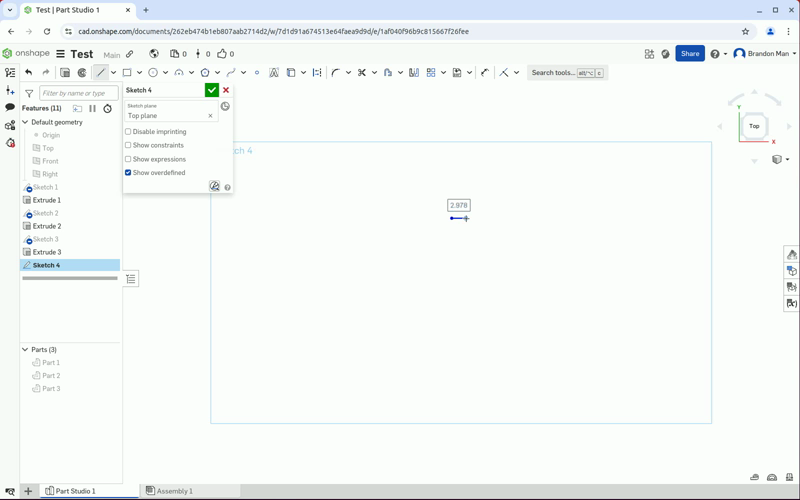
mouse_move(496, 218)
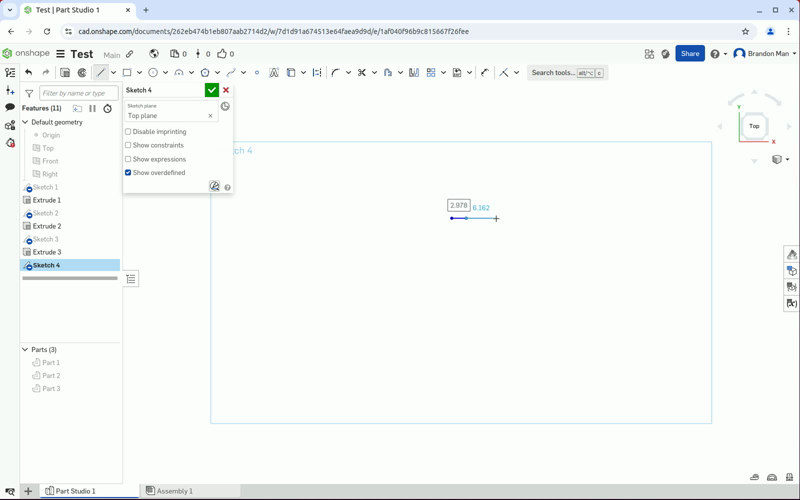
mouse_move(466, 195)
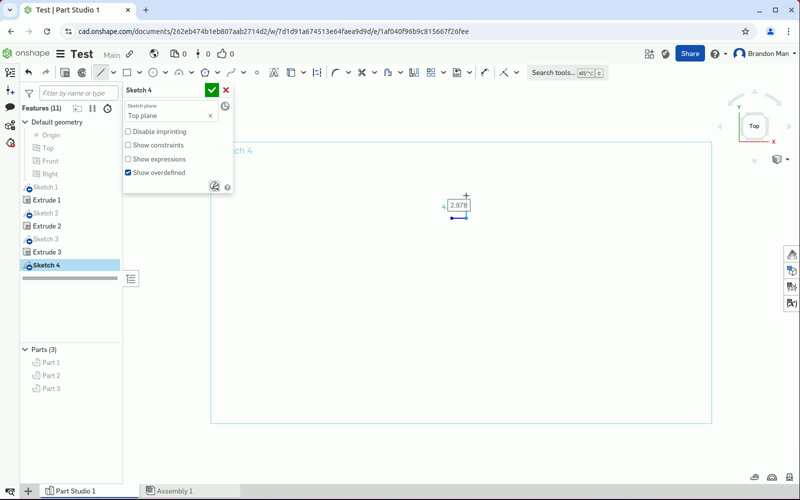
click(466, 195)
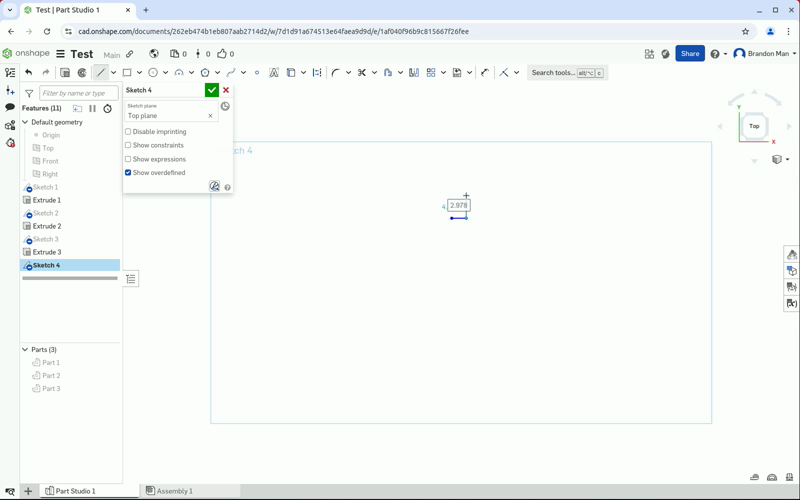
key_up(shift)
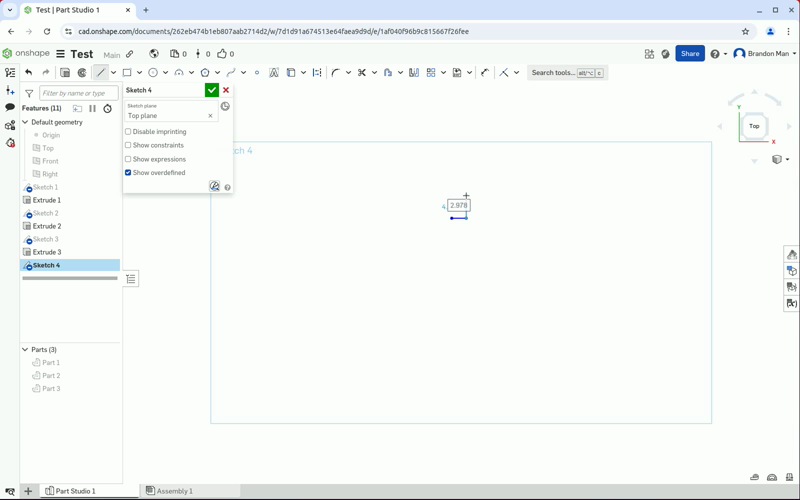
key_down(shift)
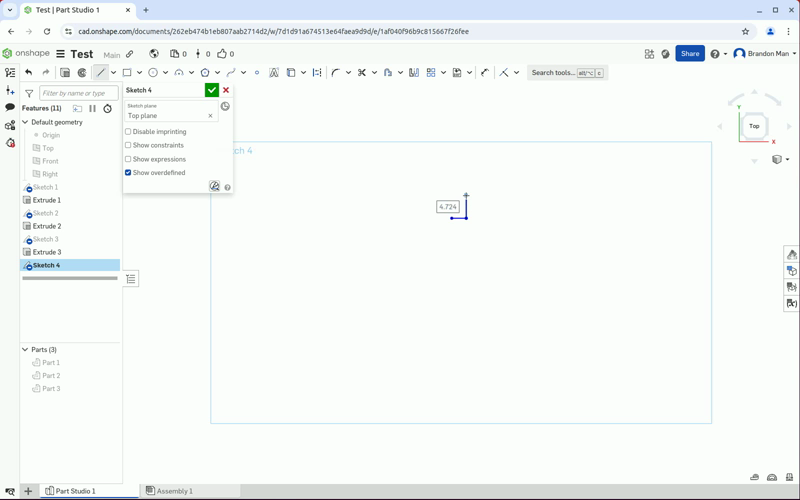
mouse_move(496, 195)
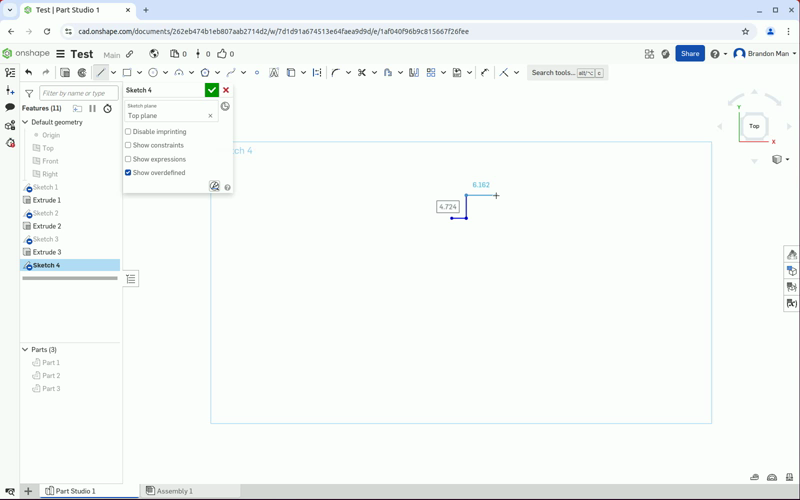
mouse_move(451, 195)
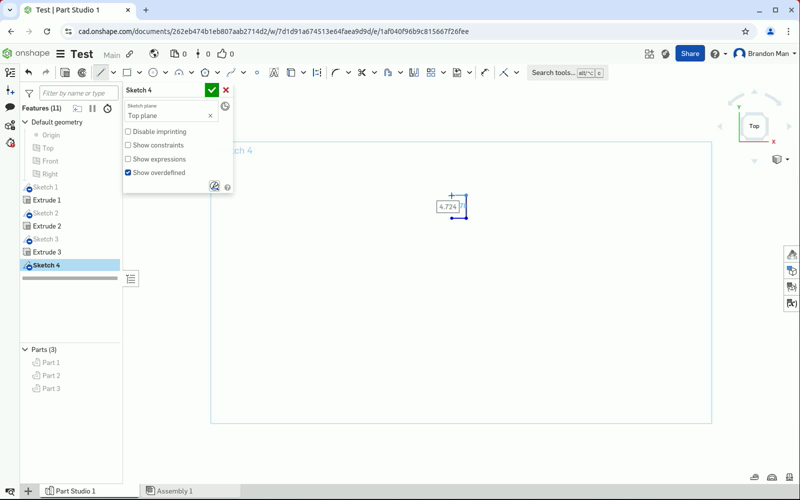
click(451, 195)
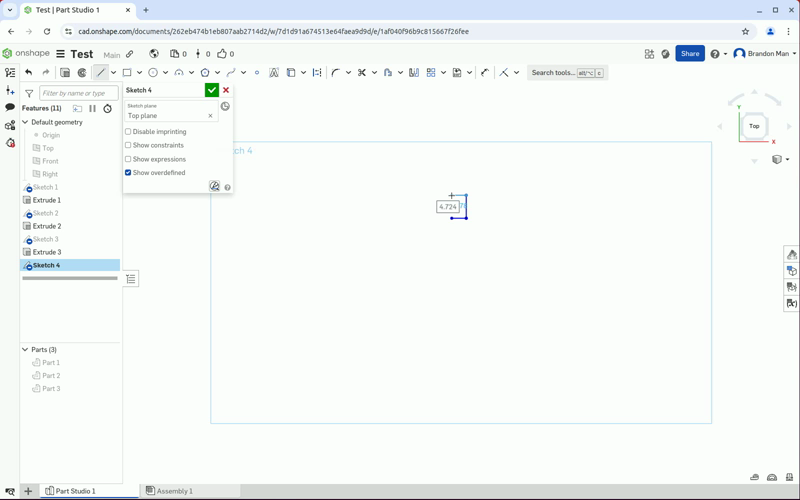
key_up(shift)
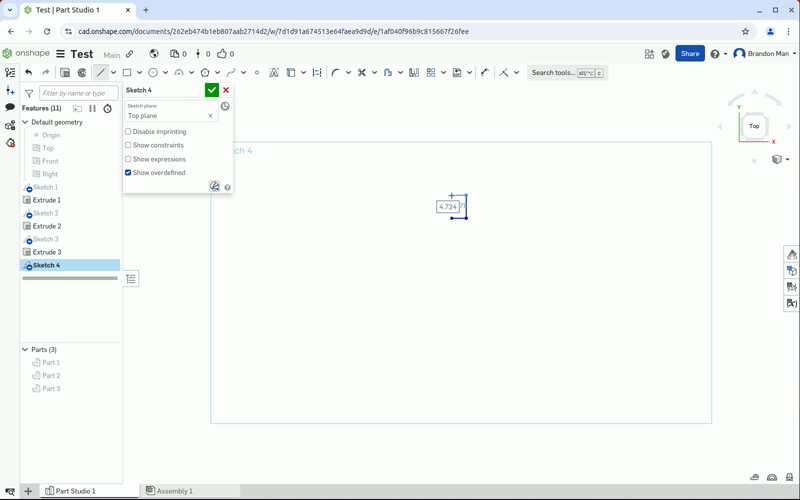
mouse_move(481, 195)
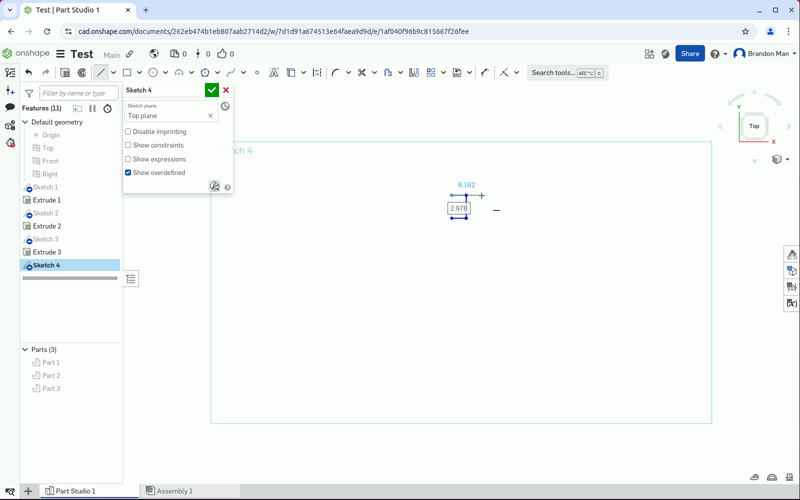
key_down(shift)
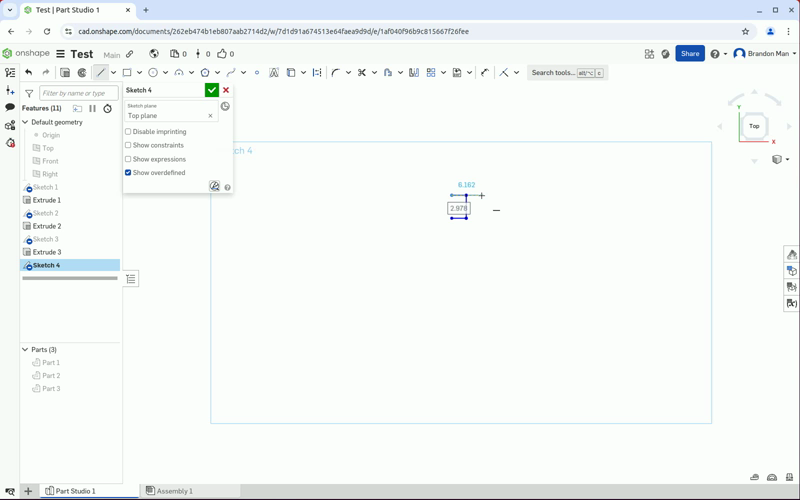
mouse_move(451, 218)
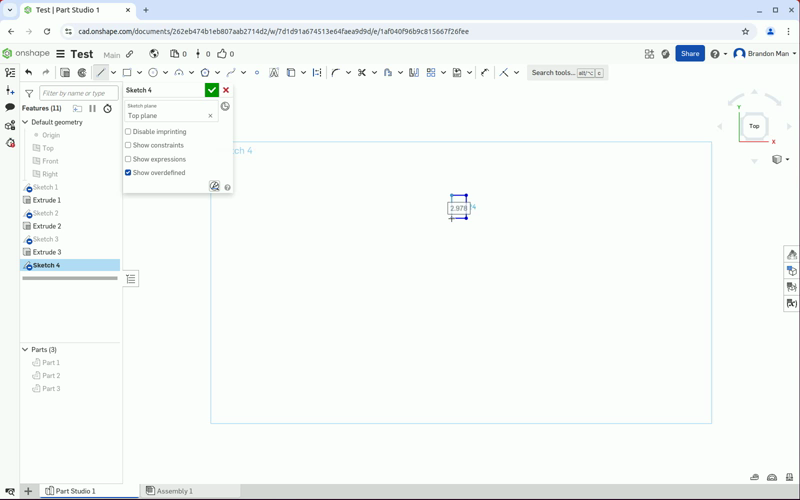
key_up(shift)
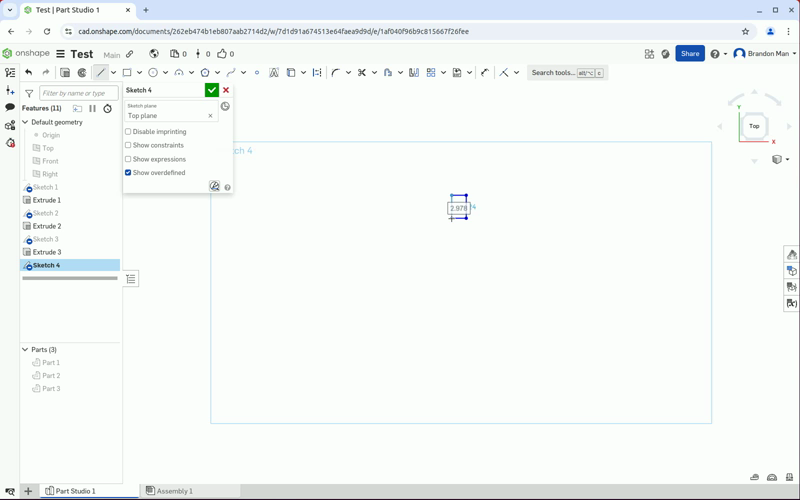
click(451, 218)
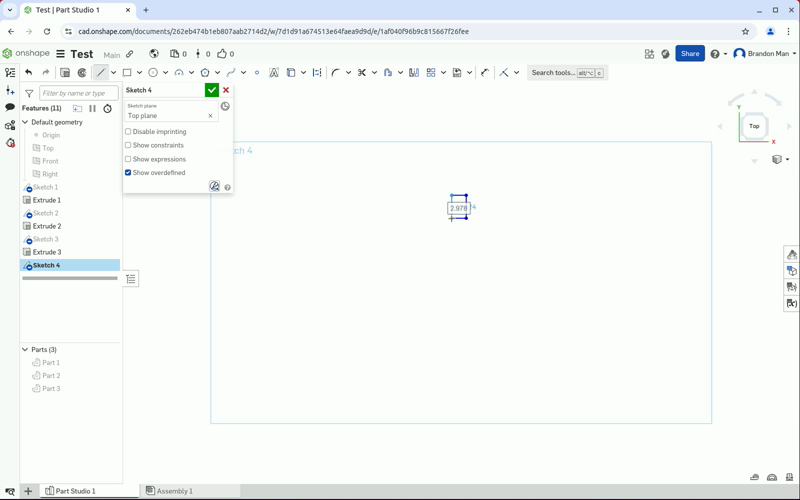
key(esc)
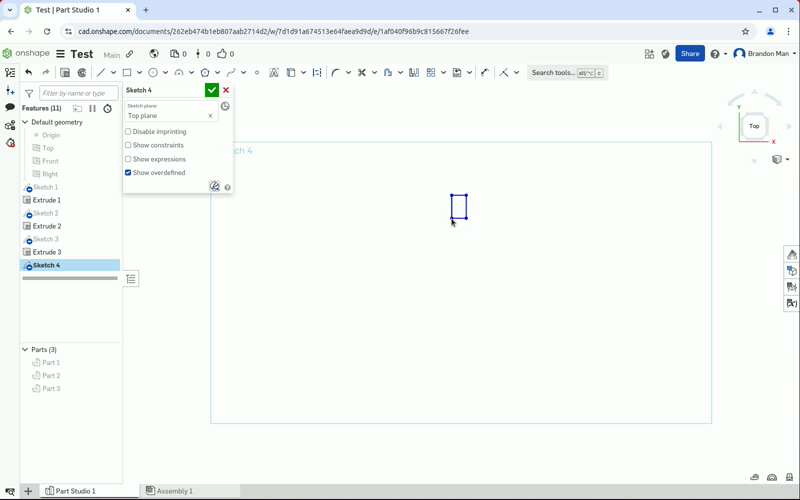
mouse_move(464, 198)
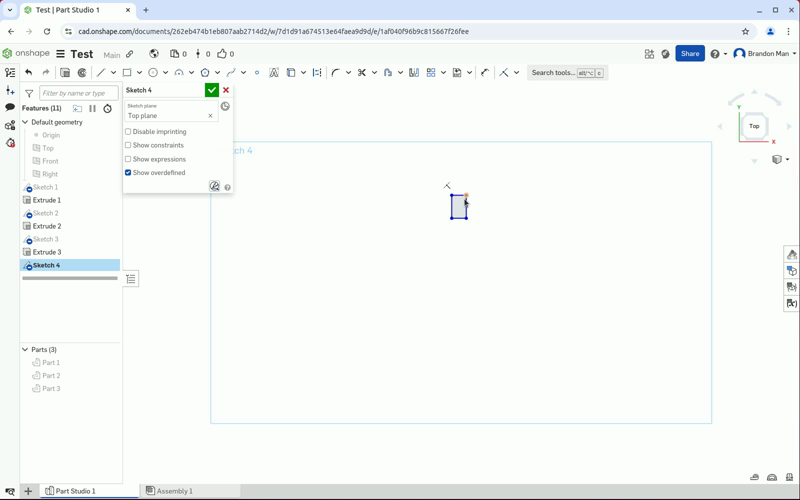
scroll(6)
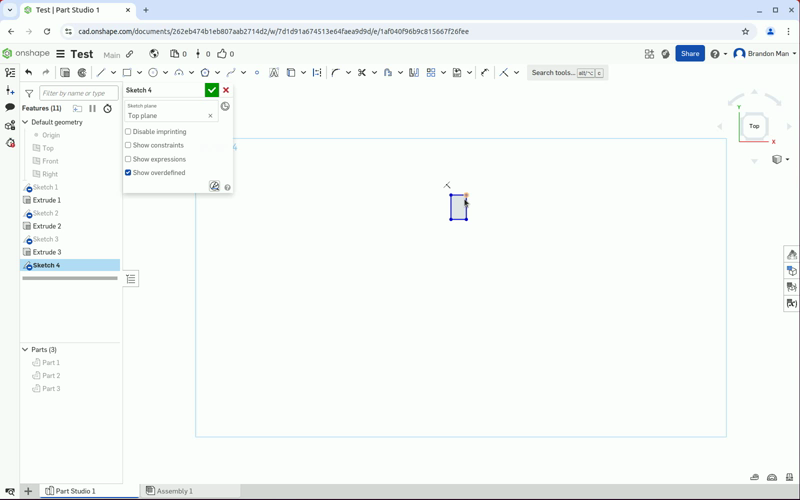
scroll(6)
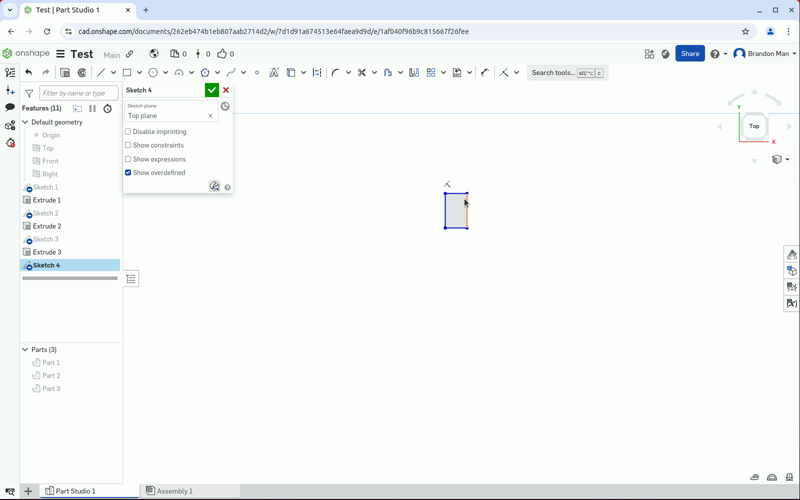
scroll(6)
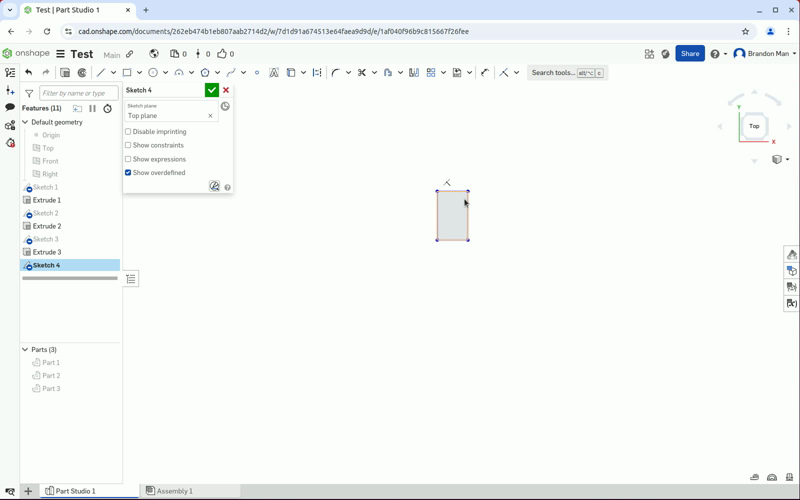
scroll(6)
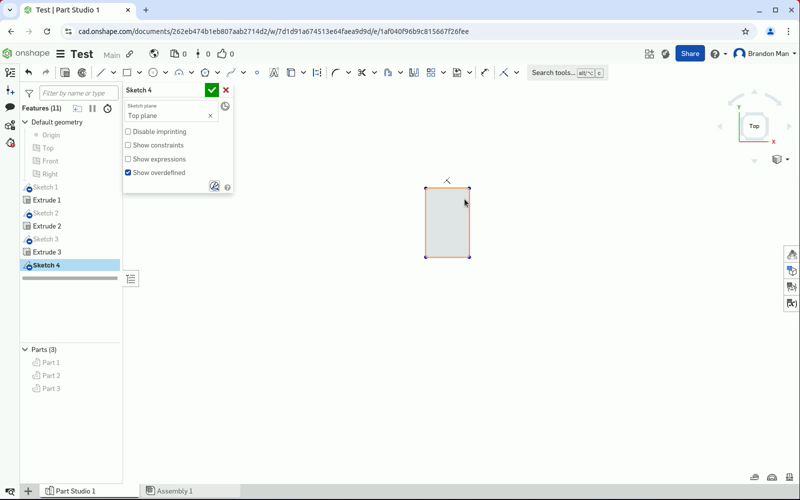
scroll(6)
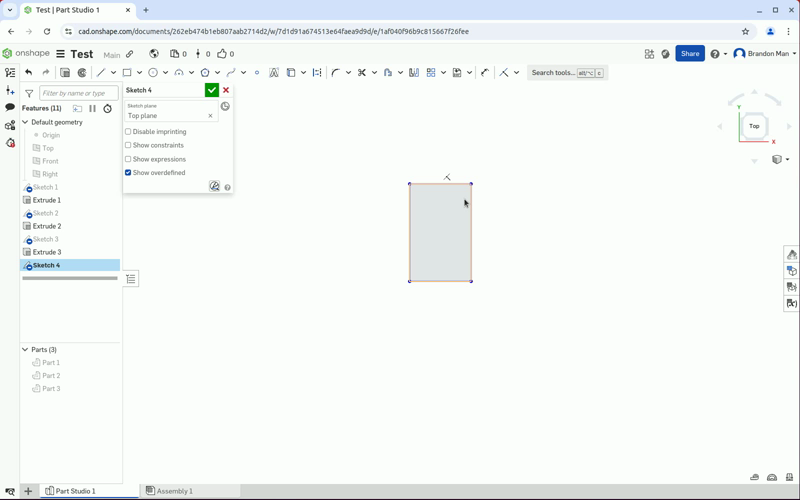
scroll(6)
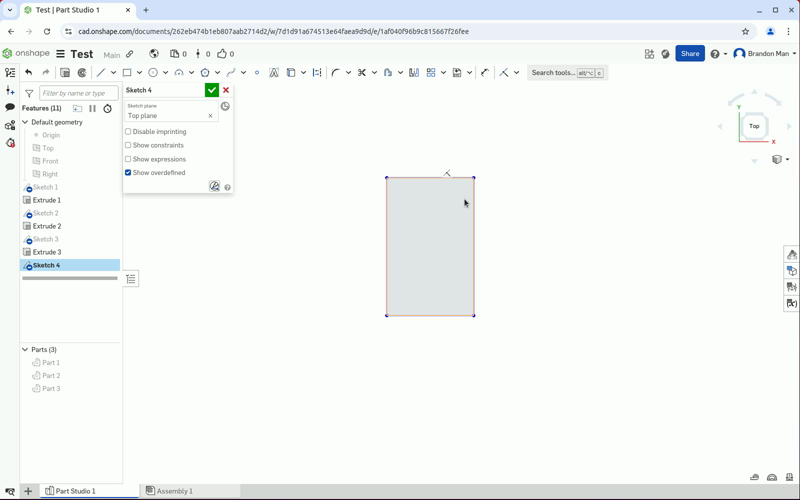
scroll(6)
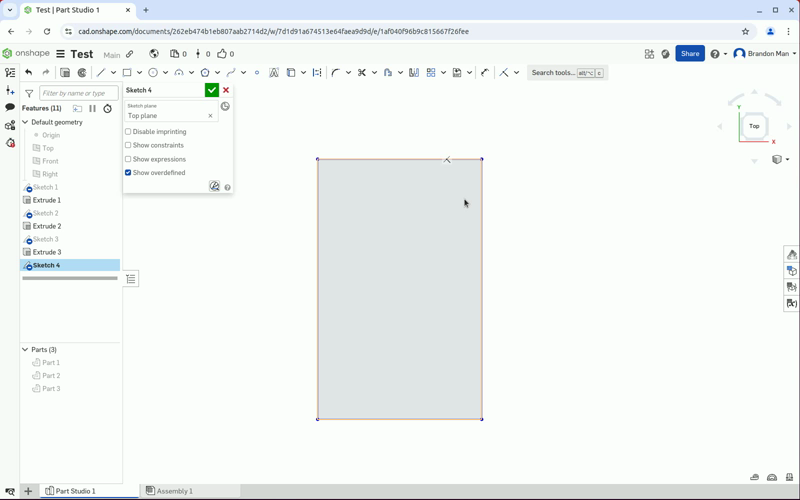
click(464, 198)
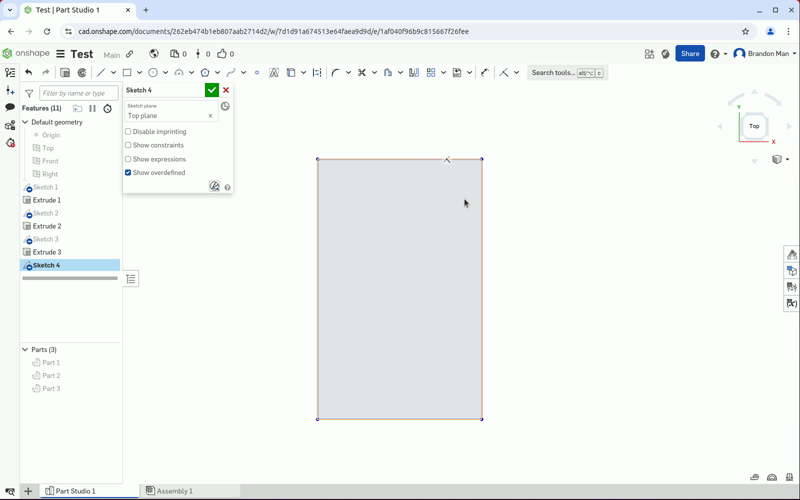
scroll(-6)
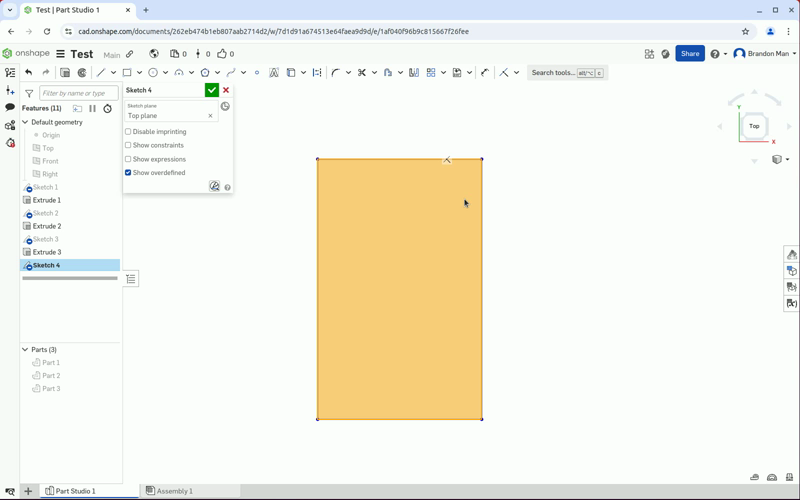
scroll(-6)
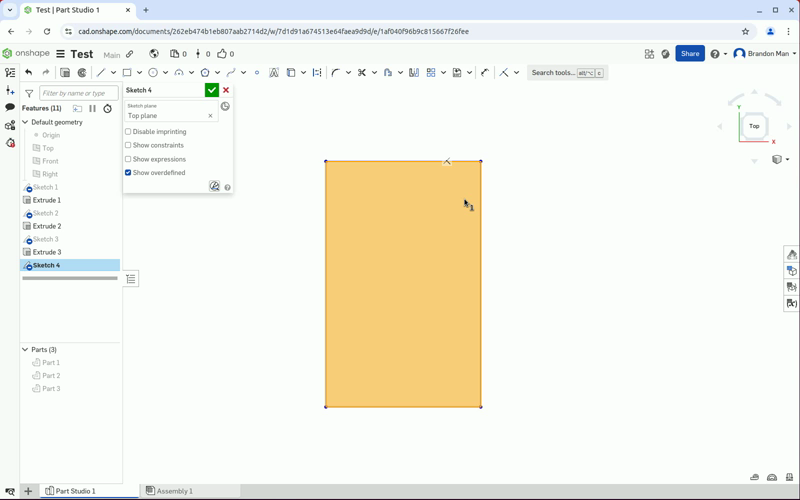
scroll(-6)
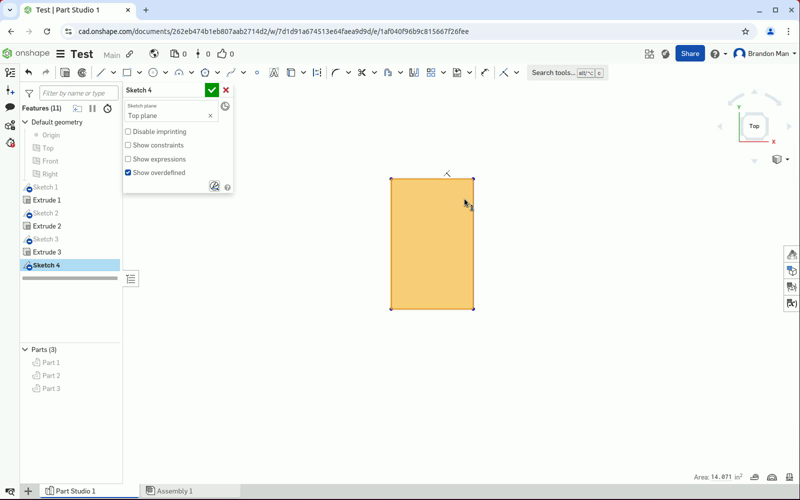
scroll(-6)
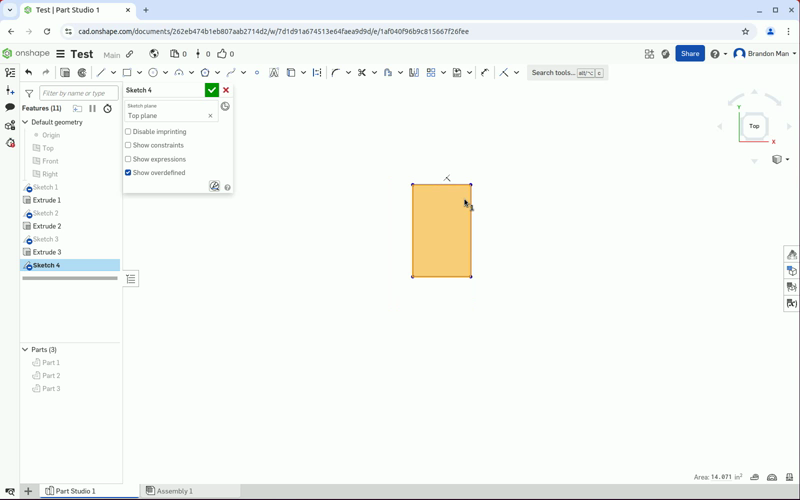
scroll(-6)
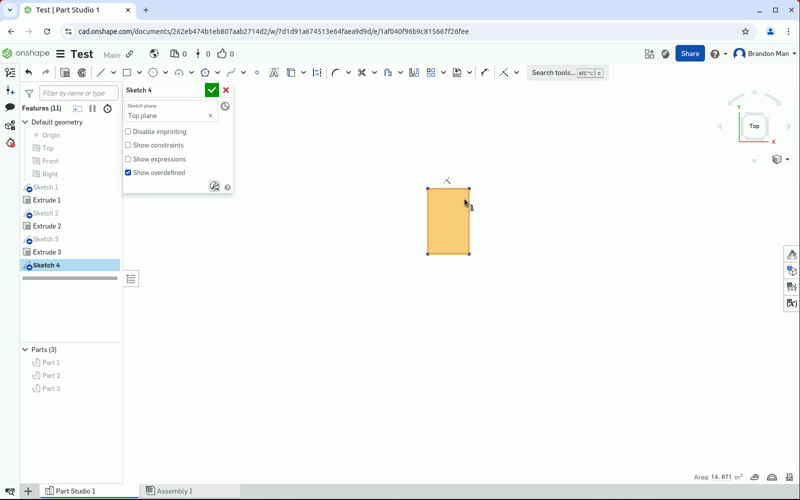
scroll(-6)
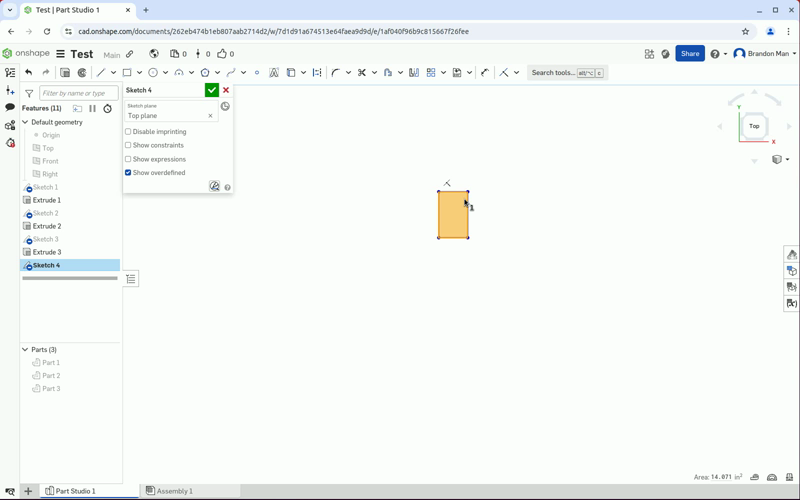
scroll(-6)
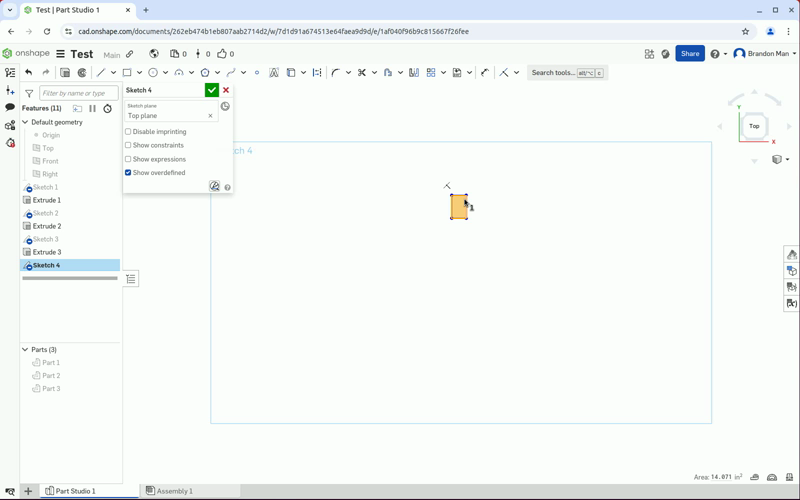
mouse_move(73, 352)
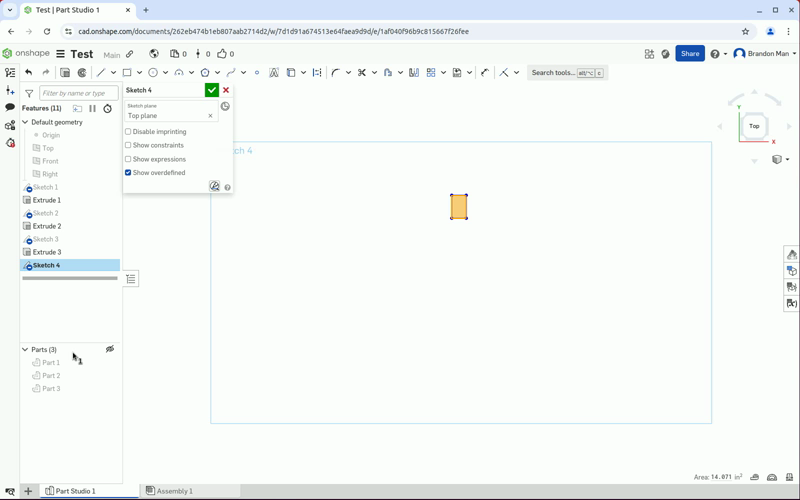
key(shift+y)
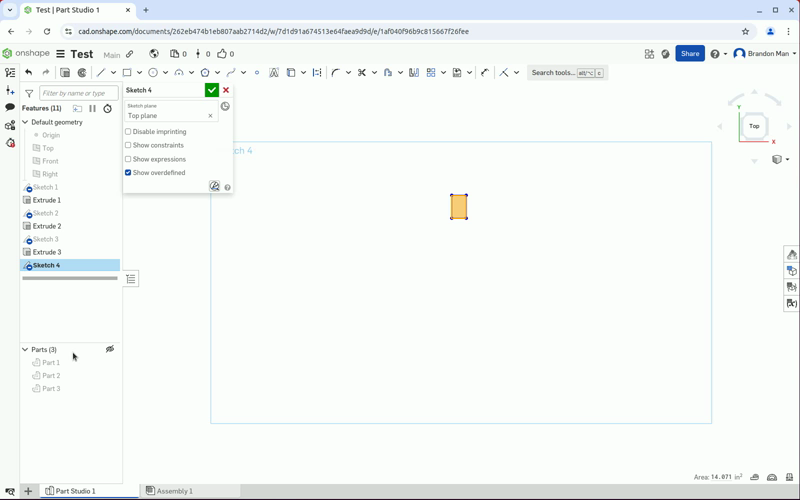
key(shift+e)
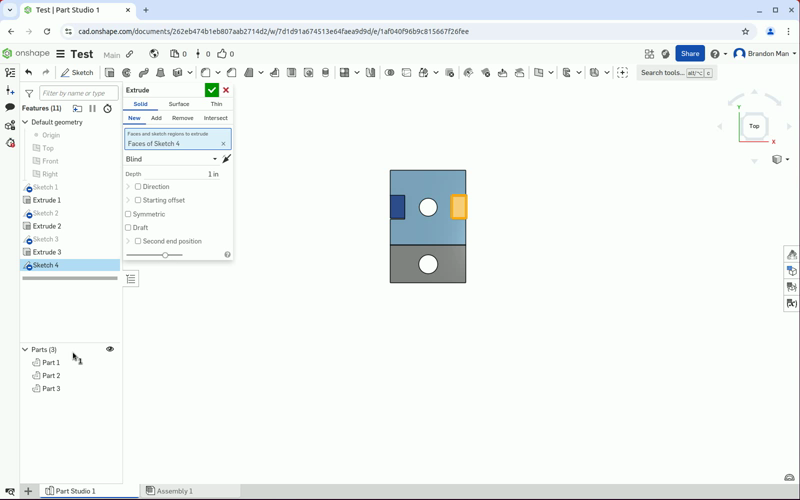
mouse_move(143, 106)
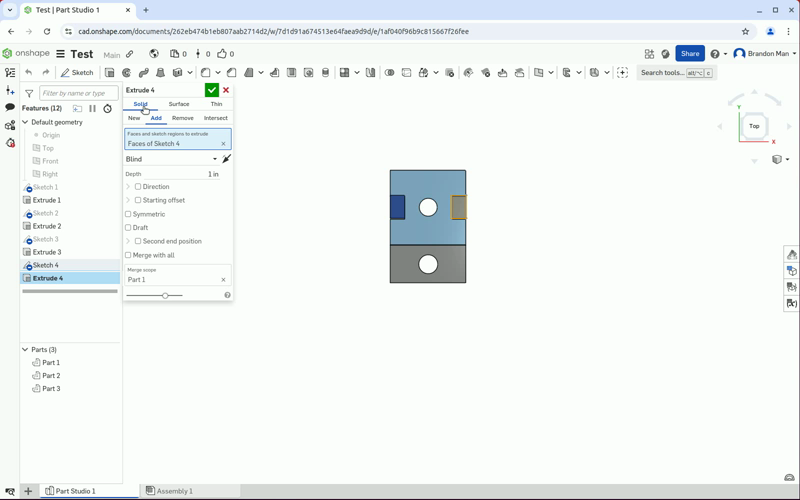
click(143, 106)
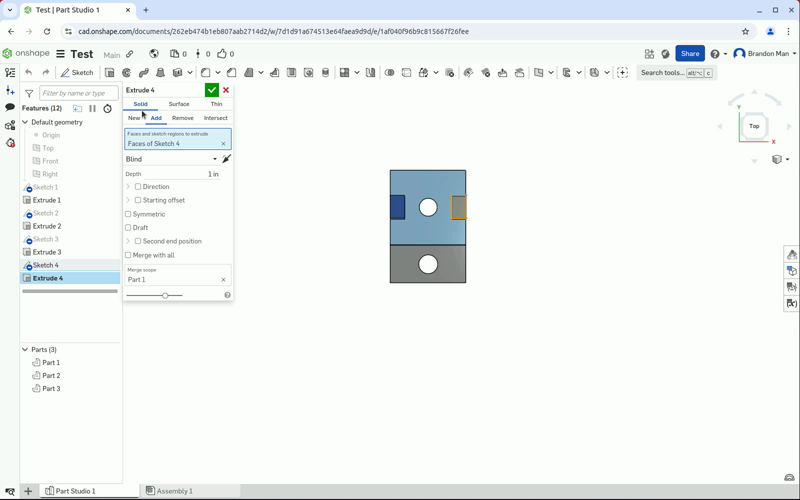
mouse_move(137, 120)
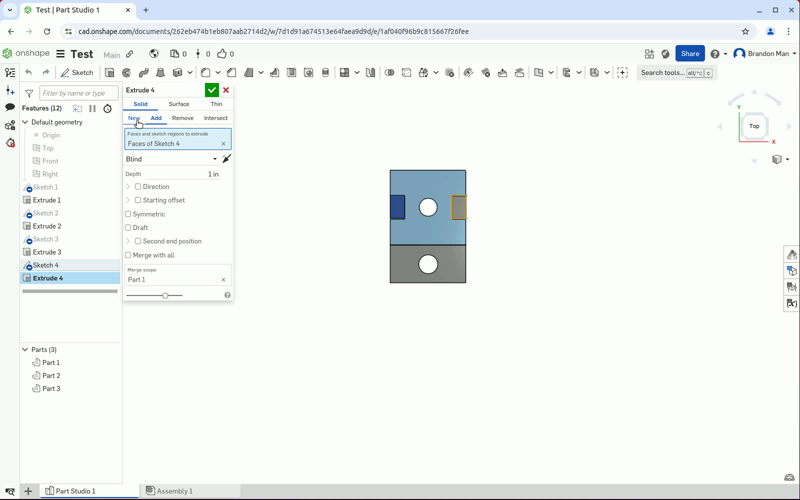
click(137, 120)
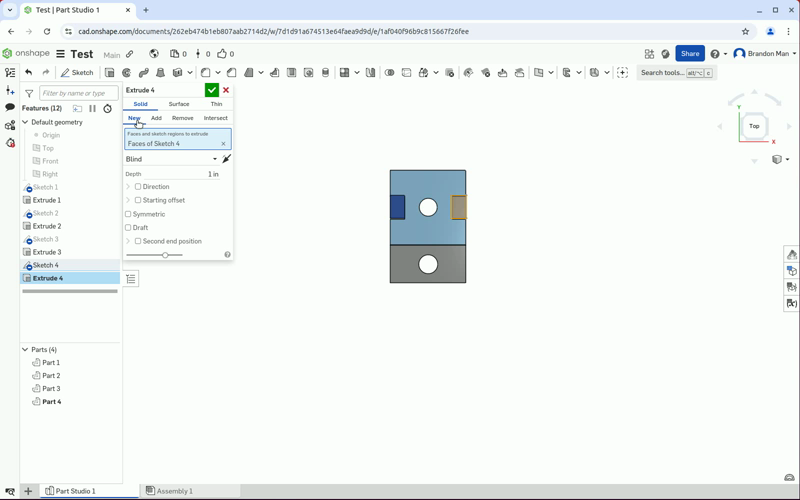
key(tab, 4)
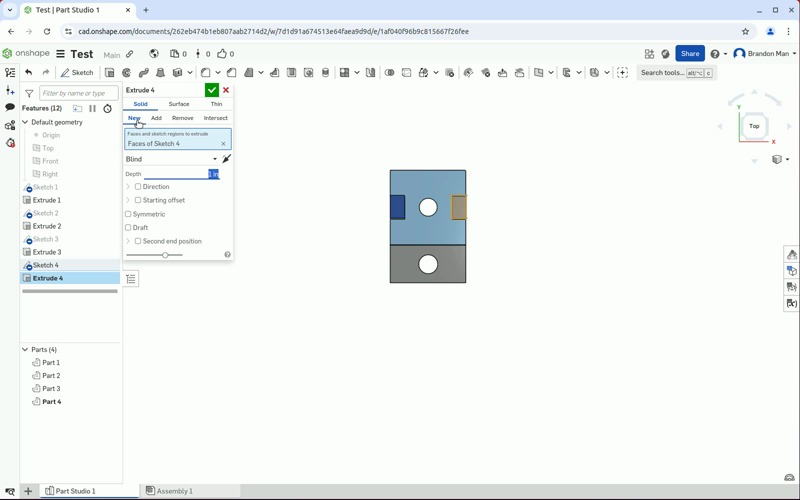
text(7.703)
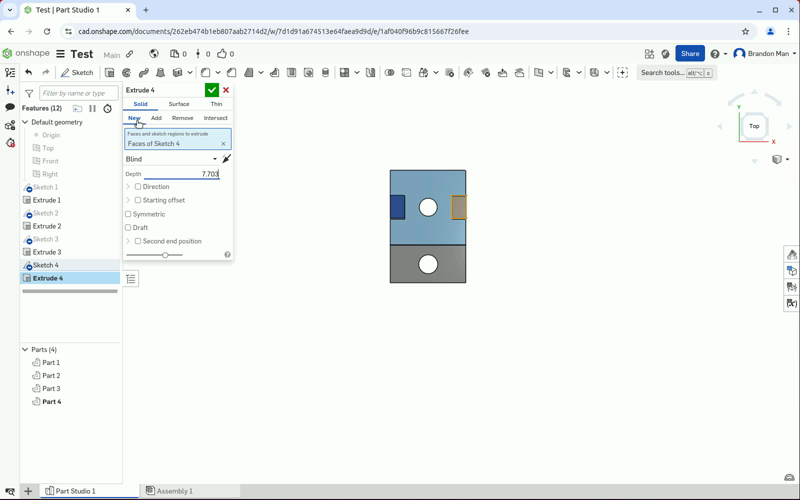
key(enter)
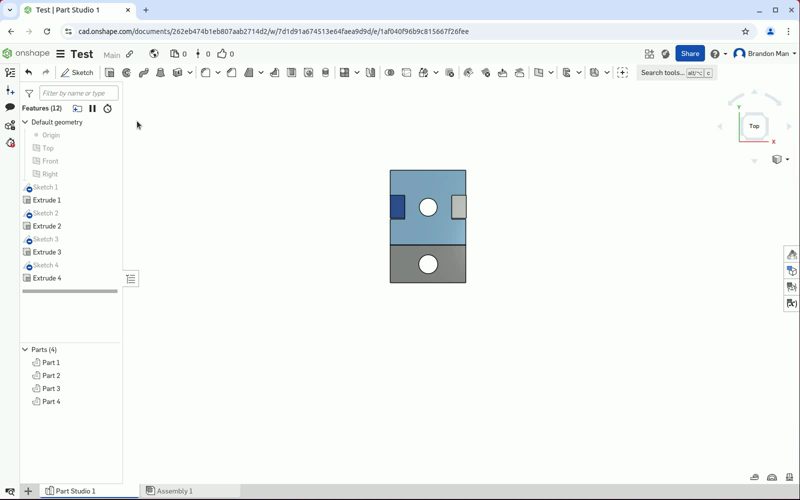
key(shift+h)
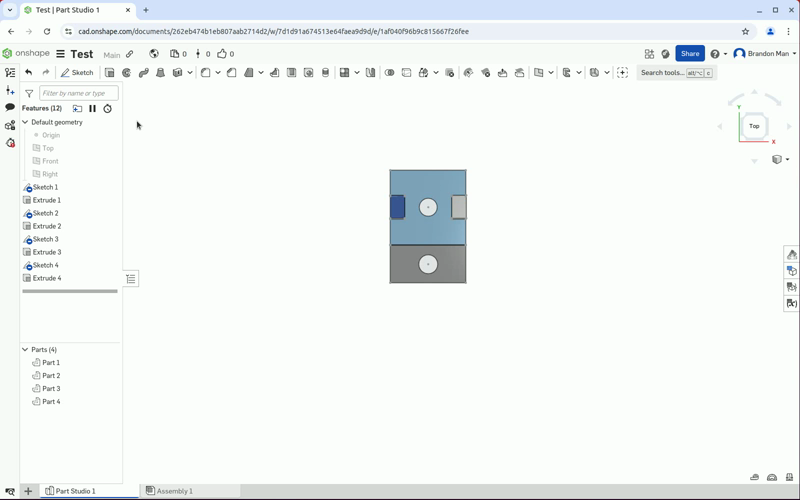
key(shift+h)
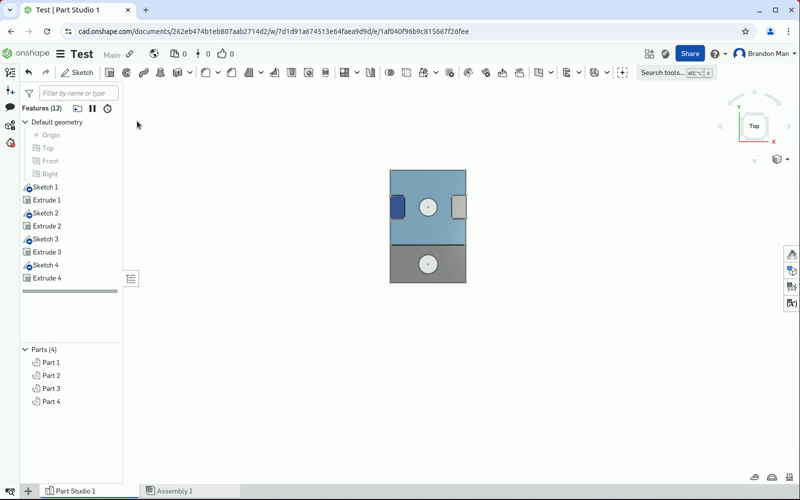
key(shift+7)
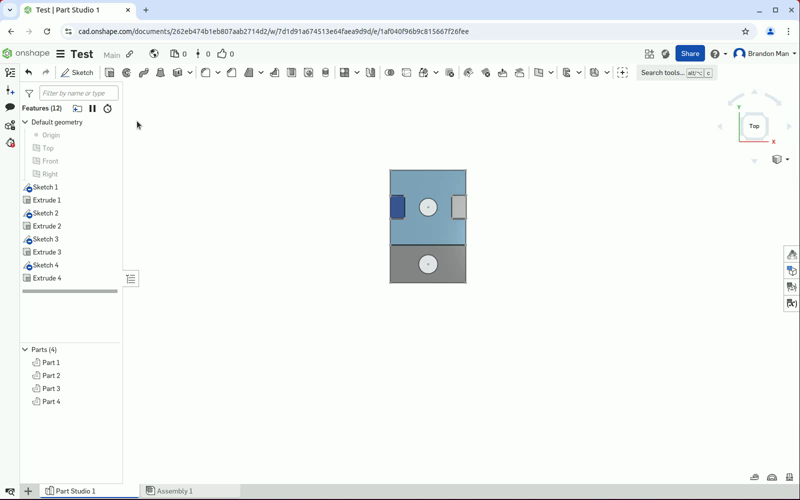
key(up, 3)
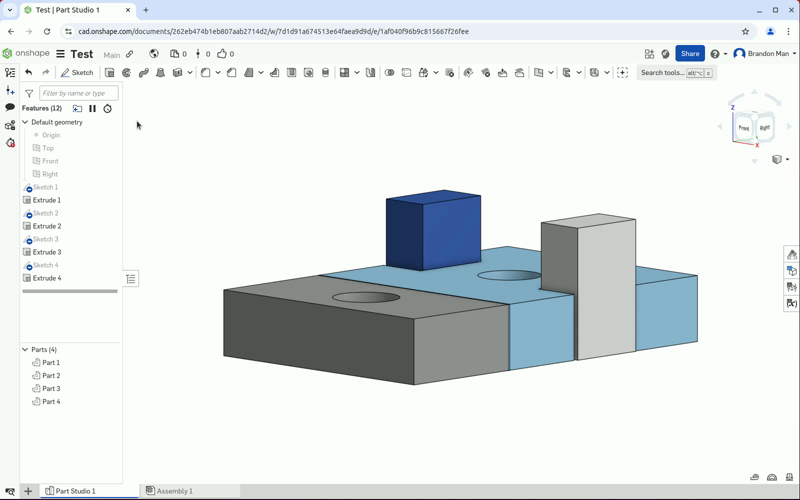
key(left, 3)
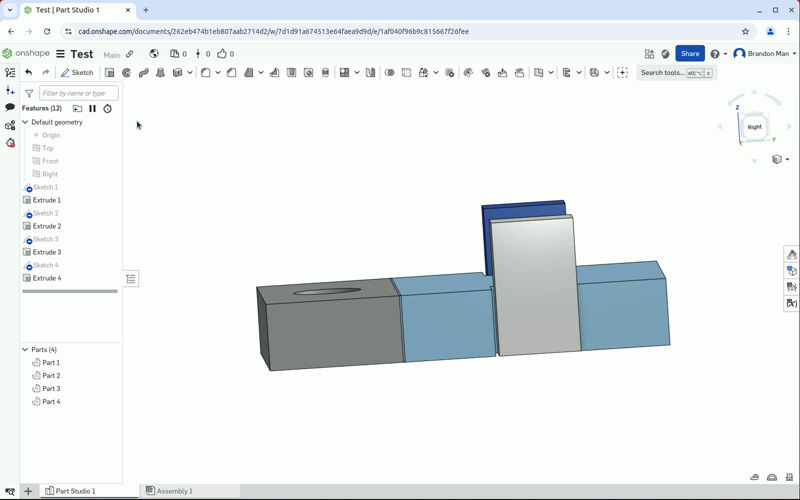
key(right, 3)
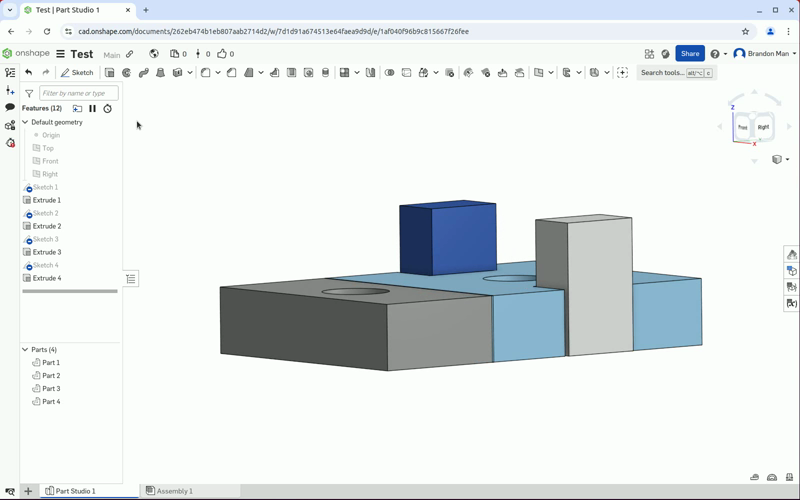
key(down, 3)
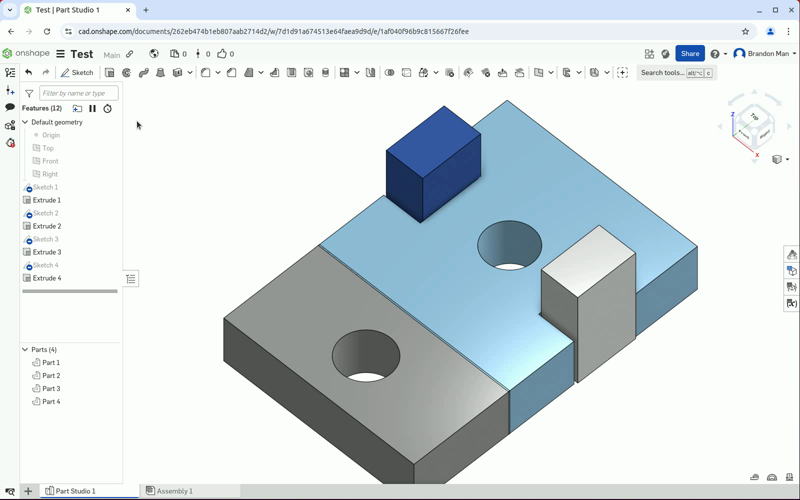
mouse_move(73, 189)
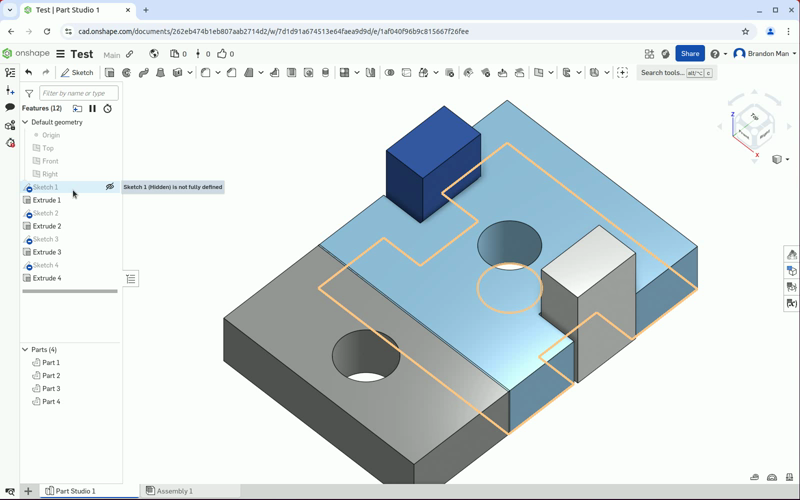
click(73, 189)